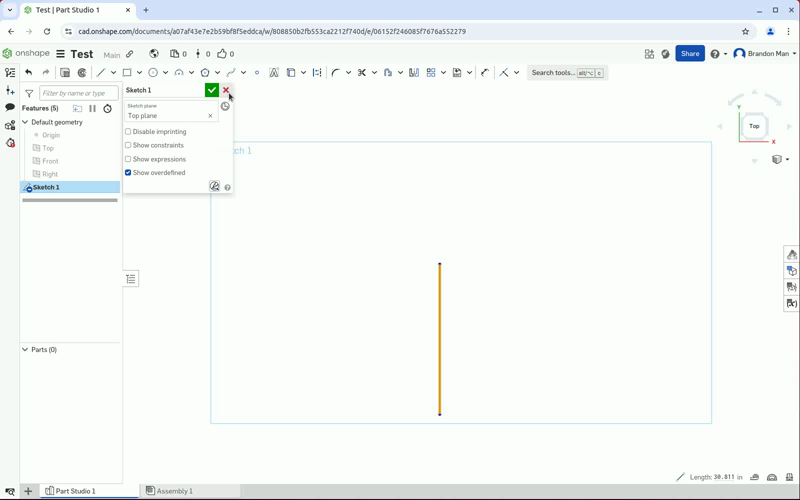
key(shift+h)
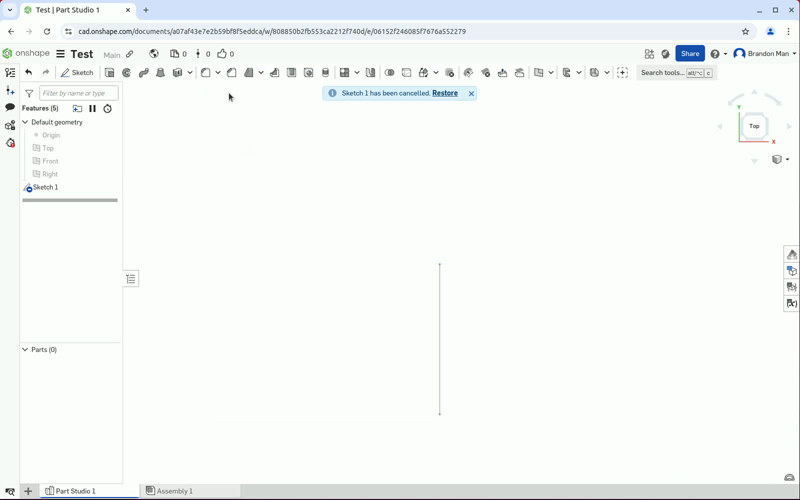
key(shift+s)
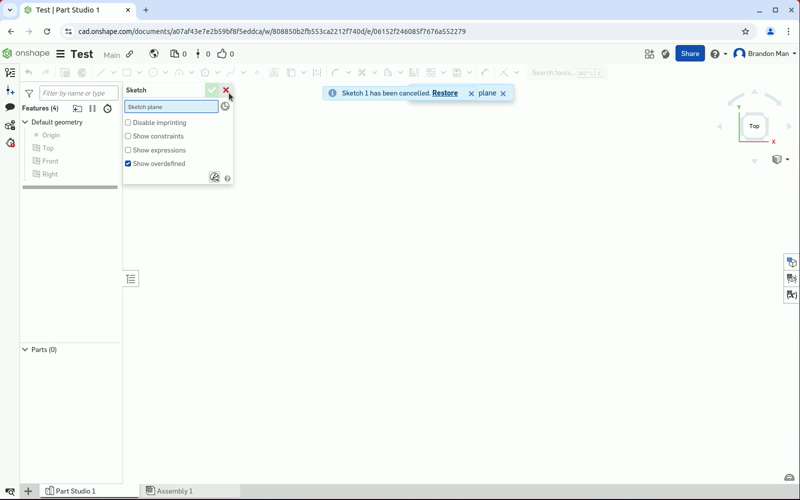
mouse_move(73, 150)
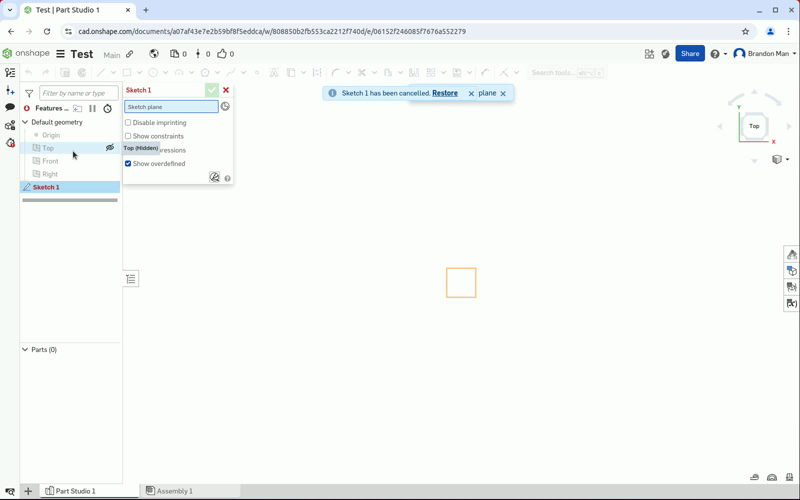
click(73, 150)
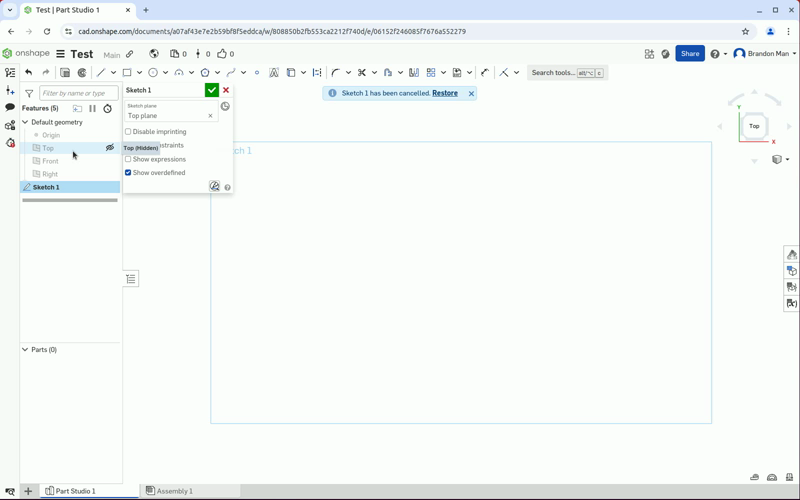
mouse_move(73, 352)
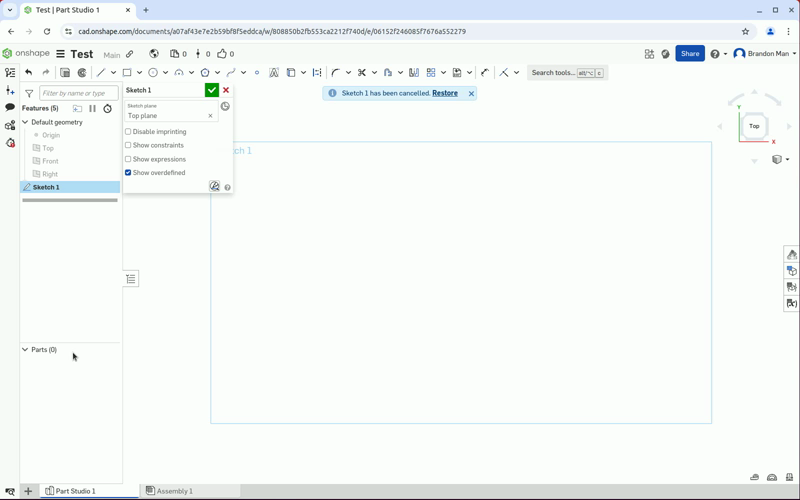
key(y)
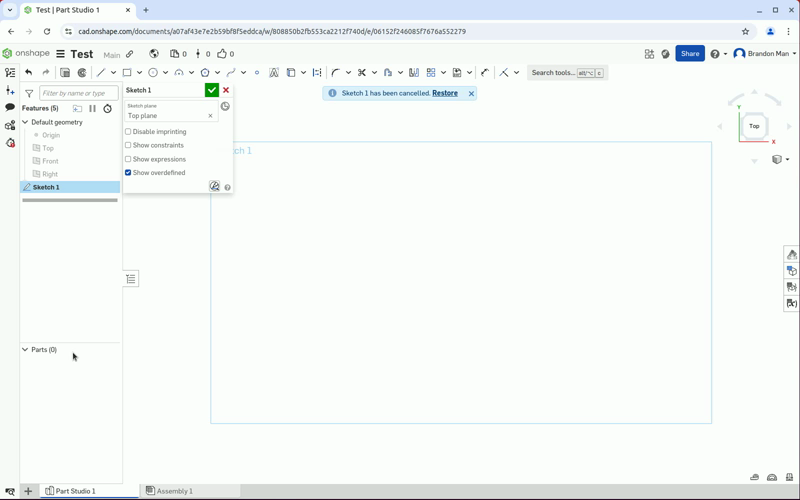
key(l)
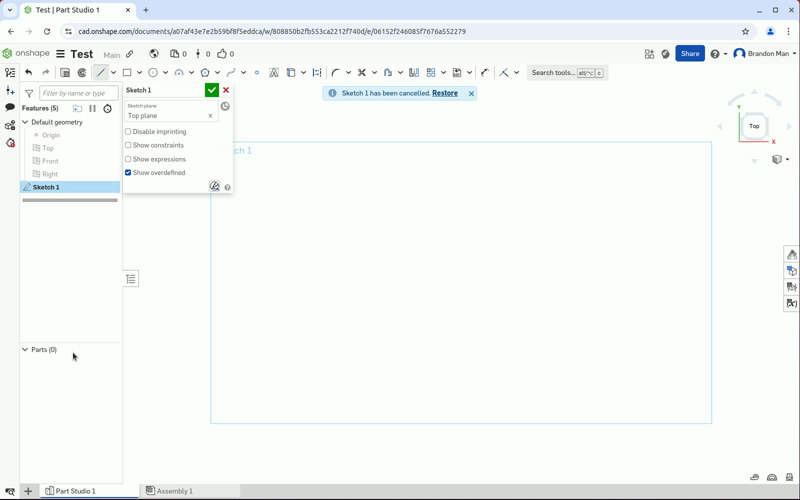
key_down(shift)
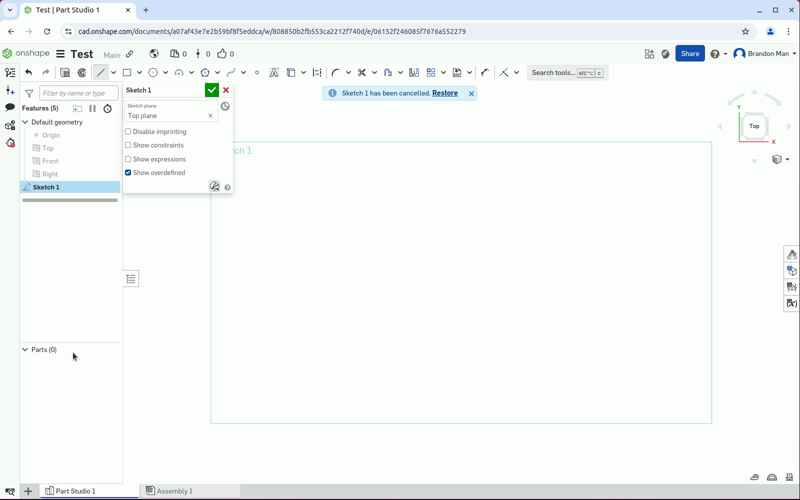
mouse_move(422, 282)
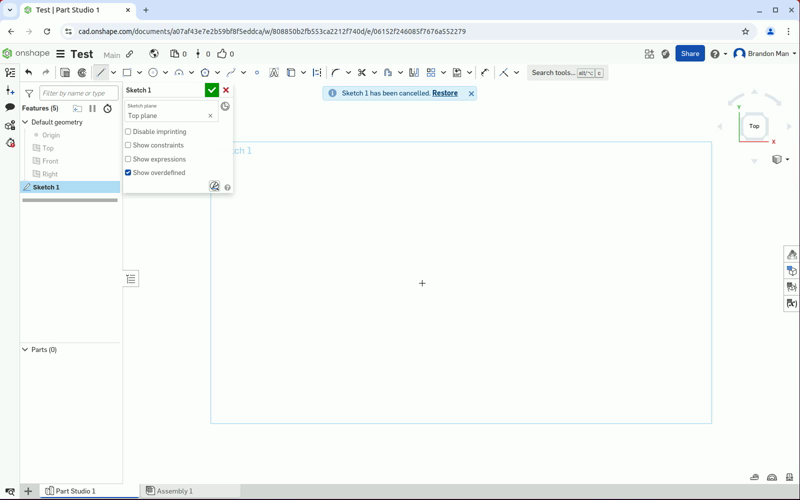
click(422, 282)
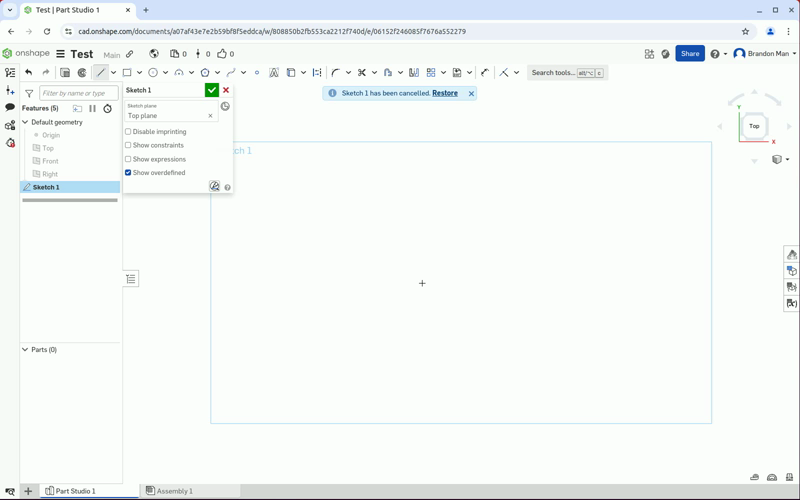
key_up(shift)
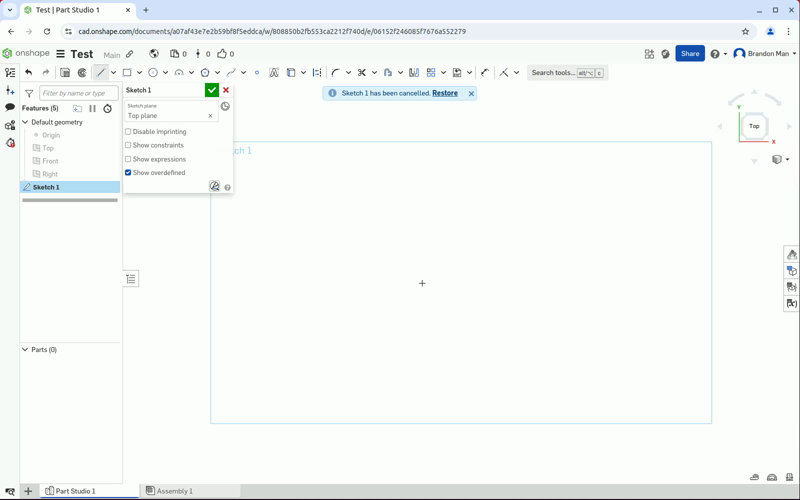
key_down(shift)
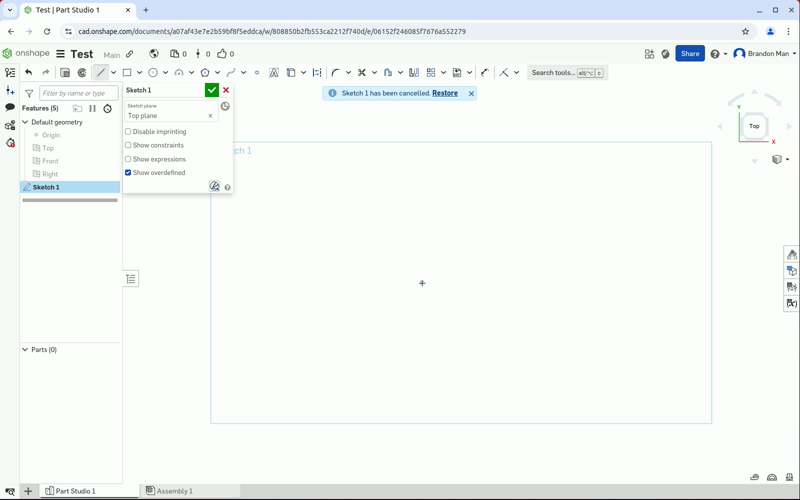
mouse_move(498, 282)
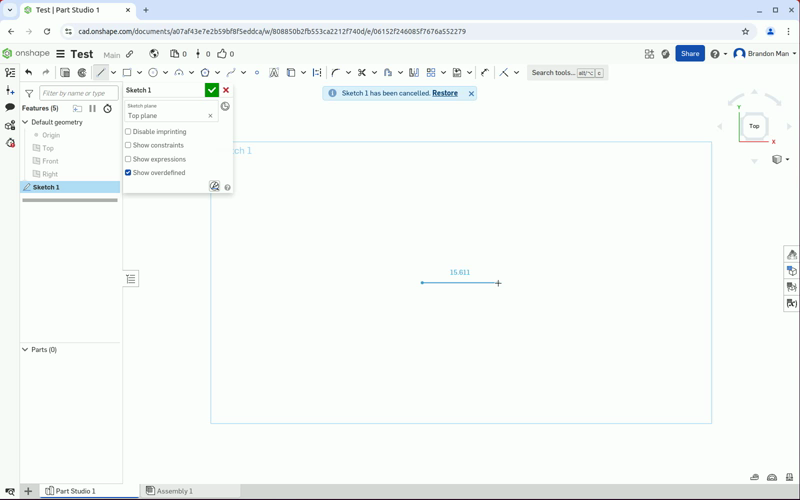
click(498, 282)
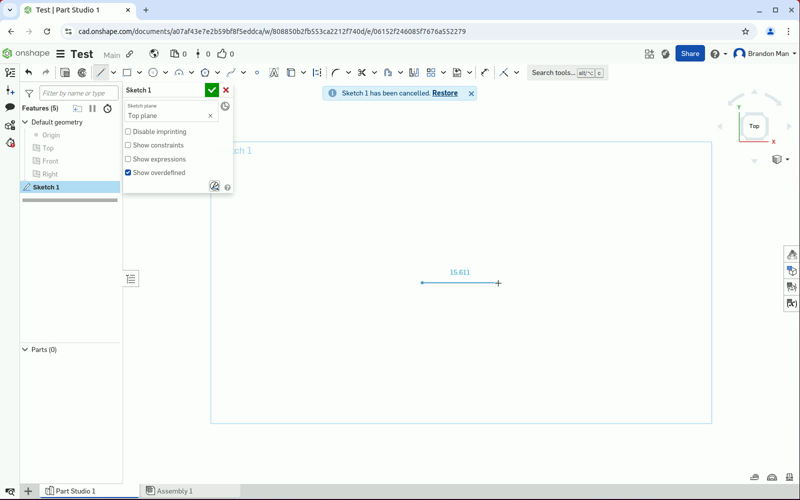
key_up(shift)
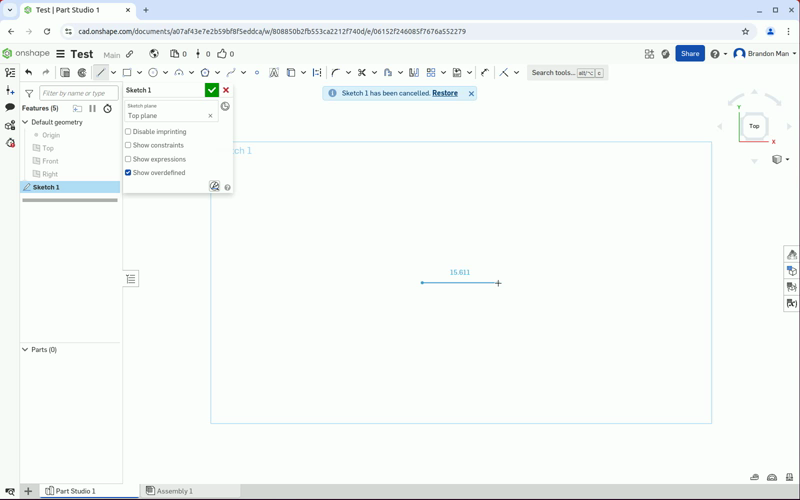
key_down(shift)
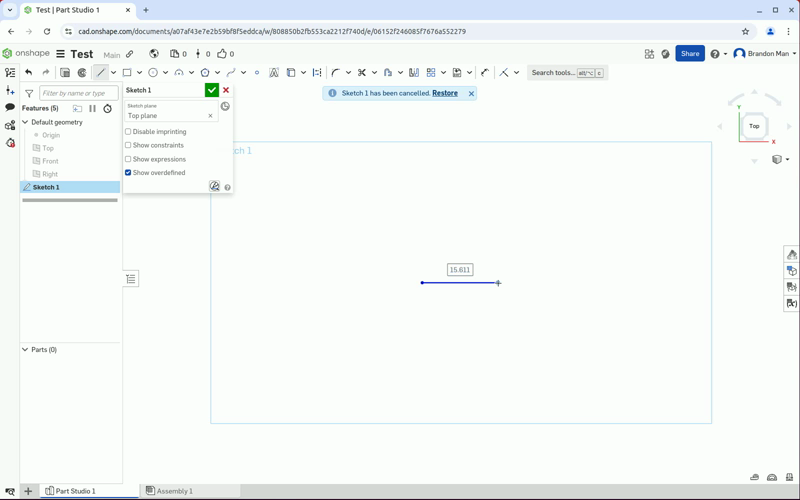
mouse_move(528, 282)
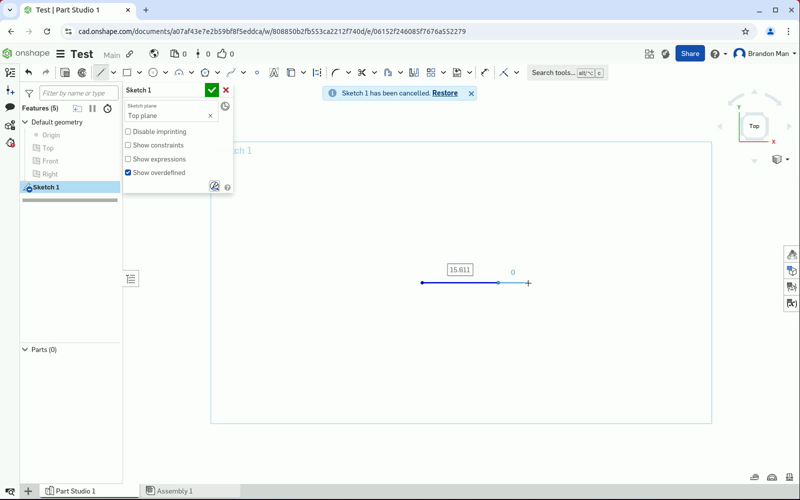
mouse_move(498, 264)
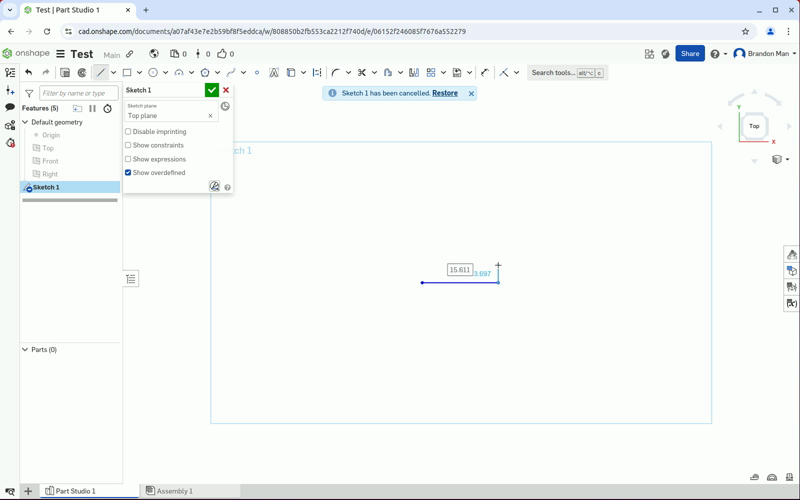
click(498, 264)
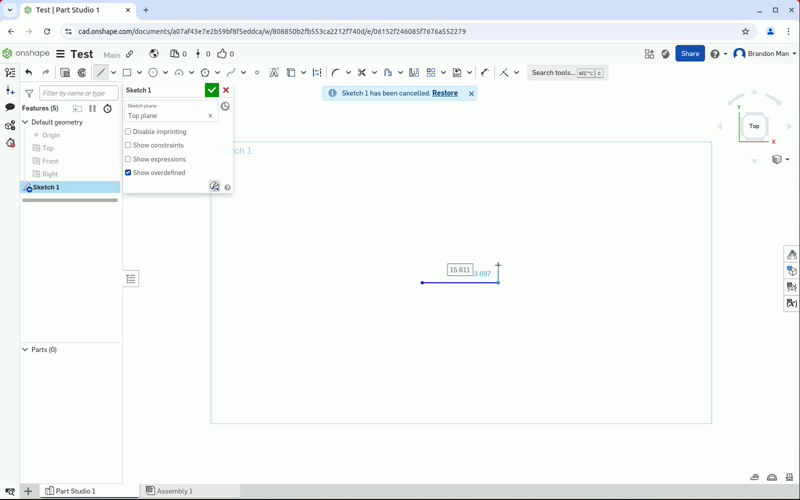
key_up(shift)
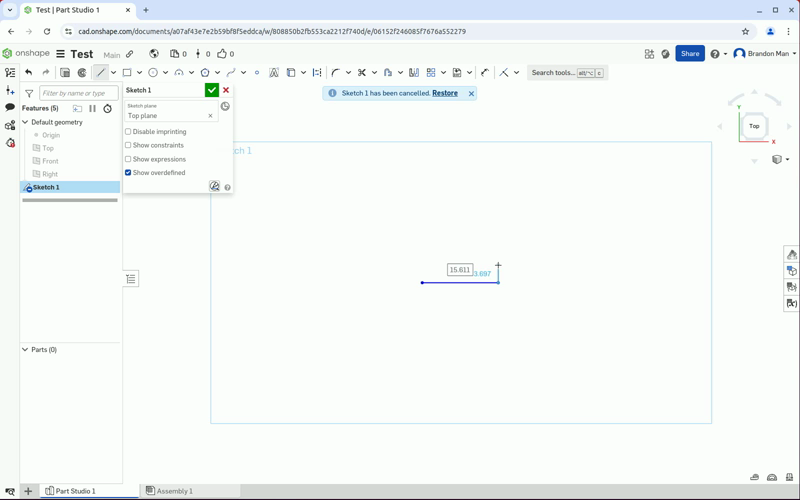
key_down(shift)
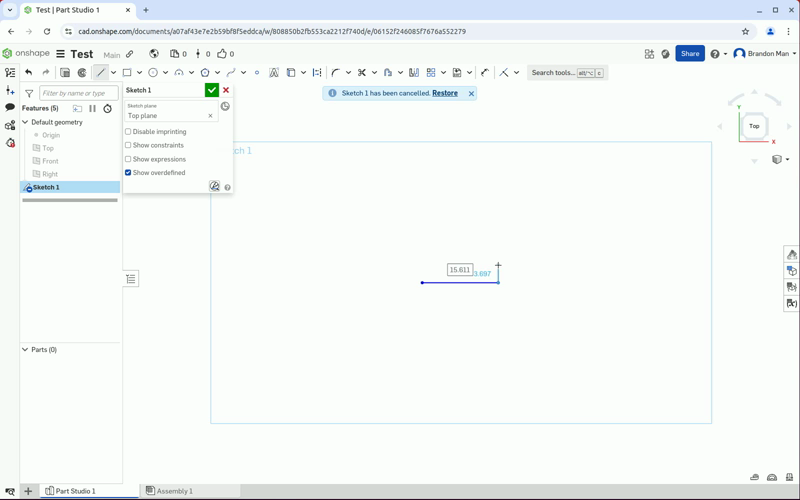
mouse_move(528, 264)
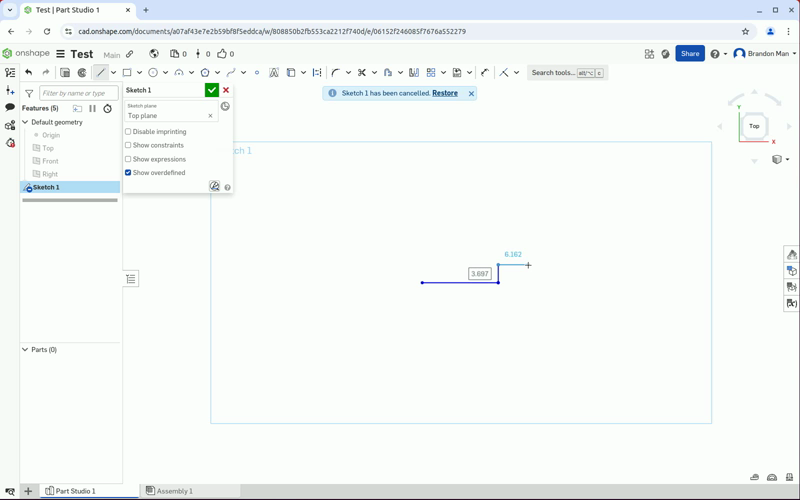
mouse_move(498, 243)
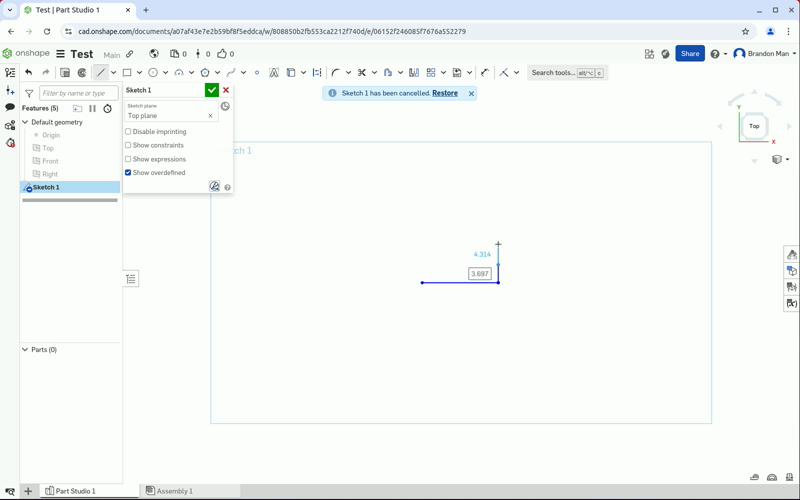
click(498, 243)
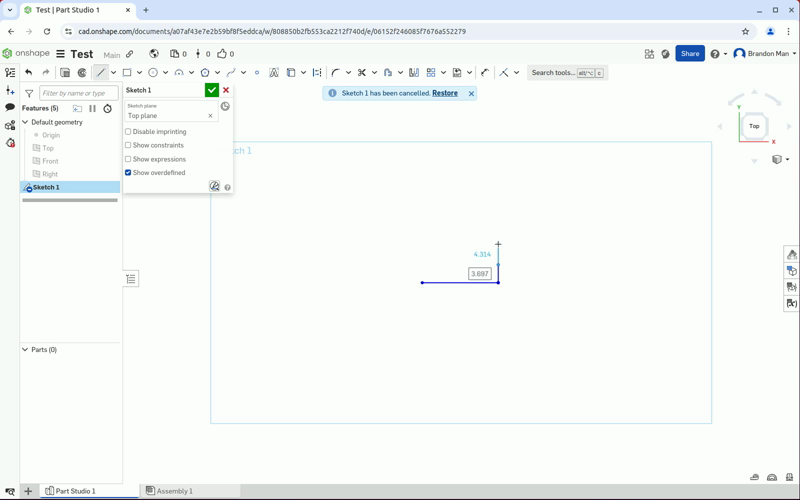
key_up(shift)
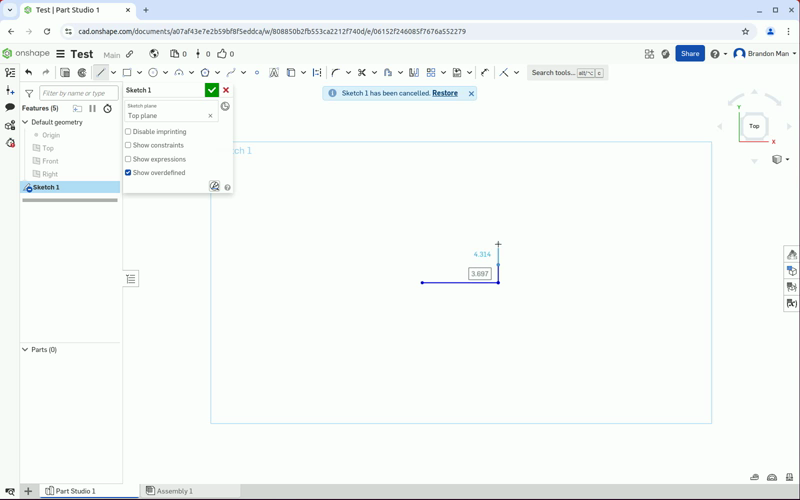
key_down(shift)
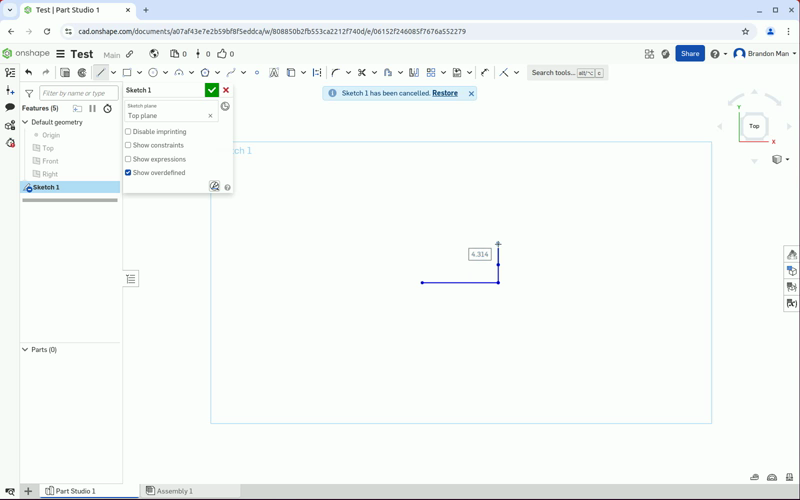
mouse_move(528, 243)
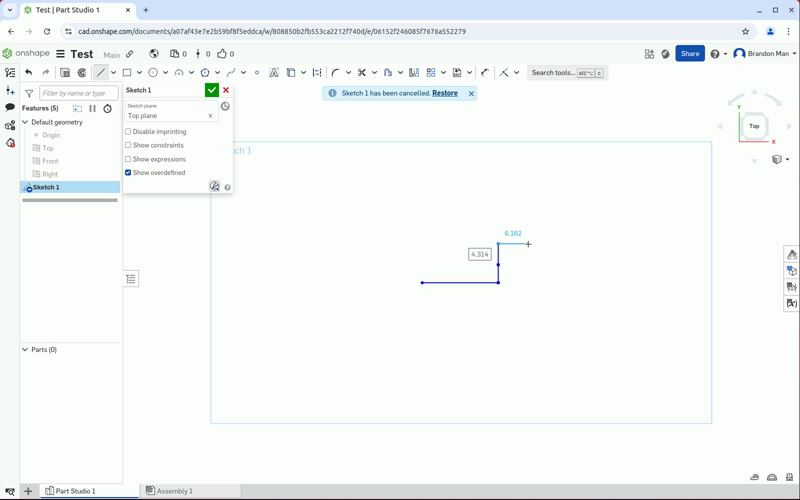
mouse_move(498, 192)
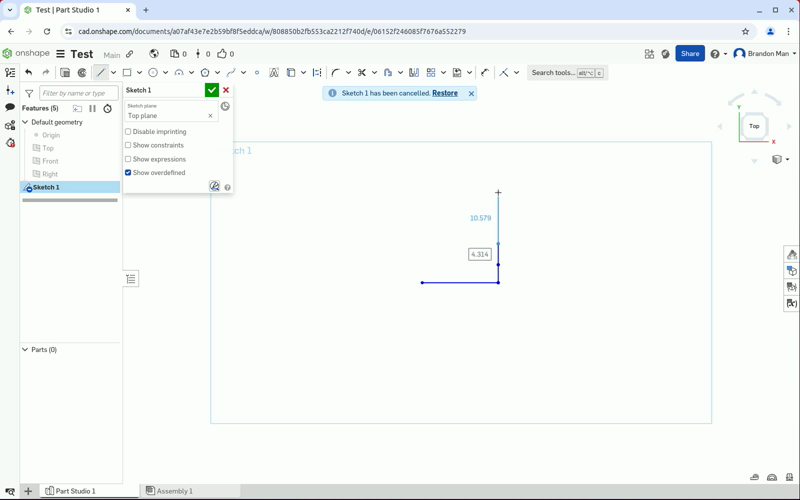
click(498, 192)
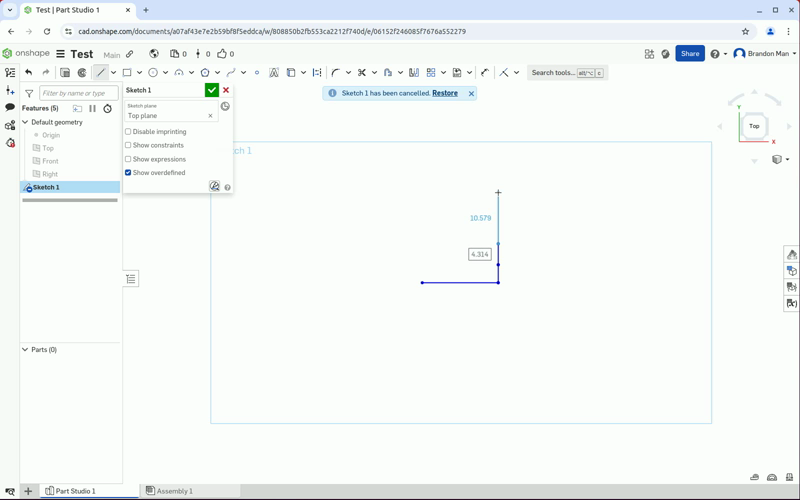
key_up(shift)
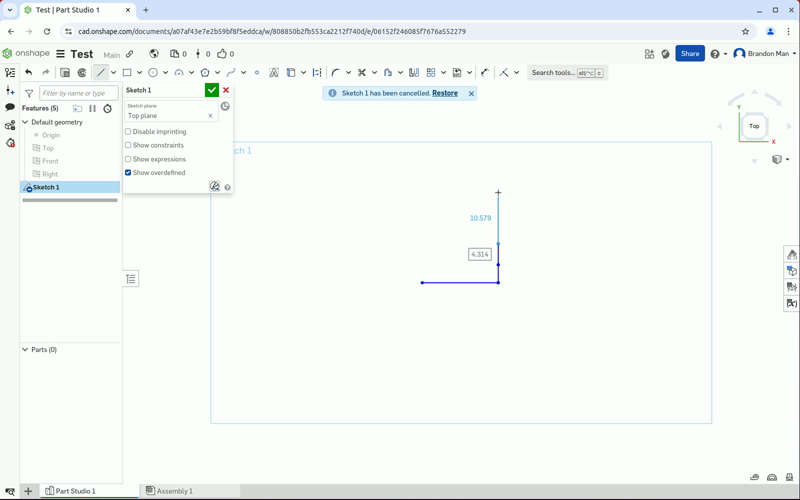
key_down(shift)
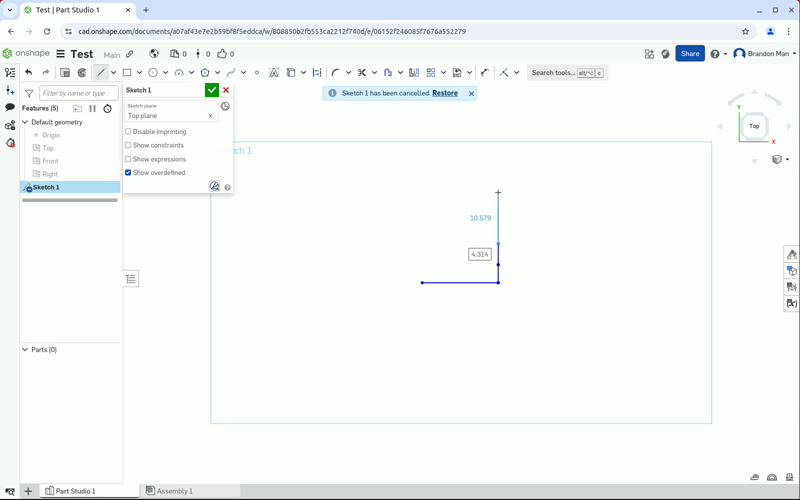
mouse_move(429, 192)
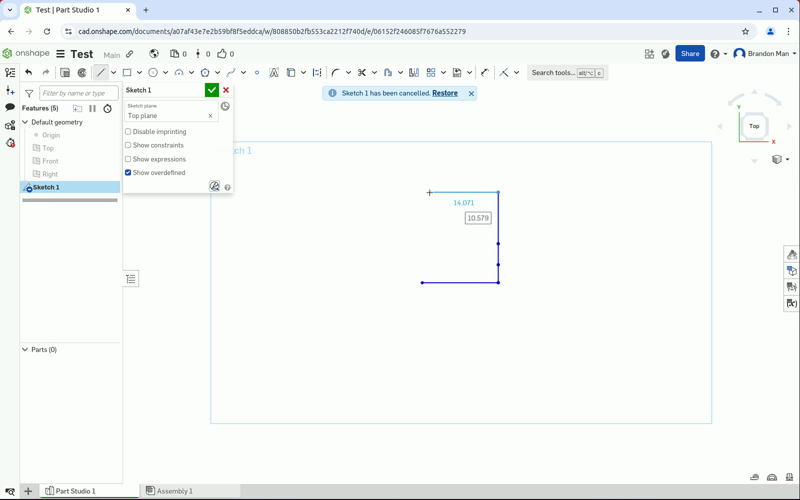
click(429, 192)
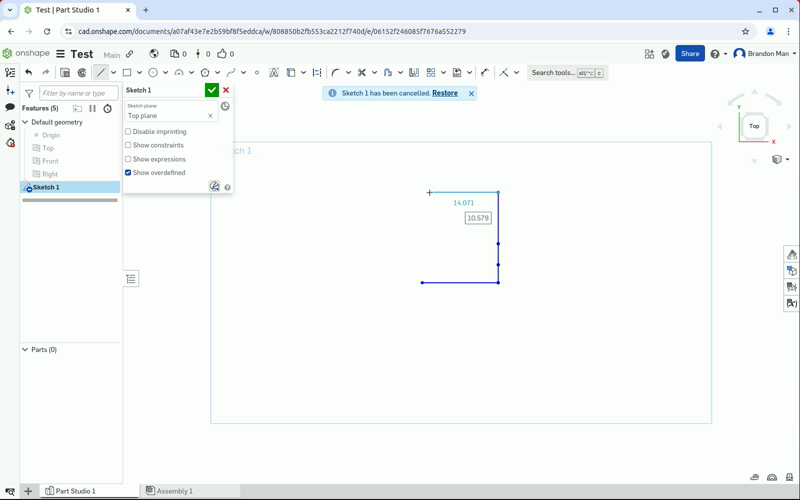
key_up(shift)
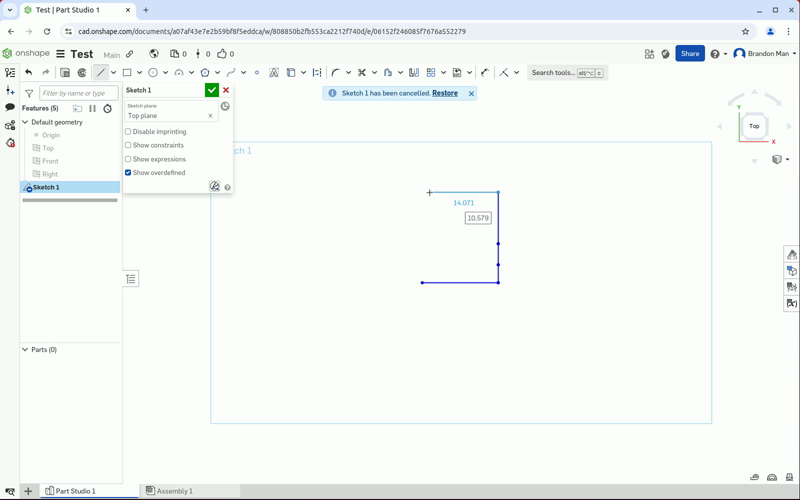
key_down(shift)
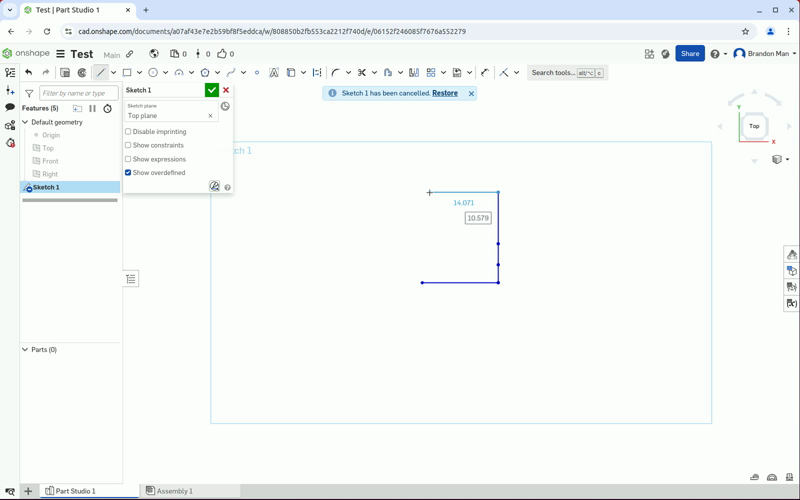
mouse_move(459, 192)
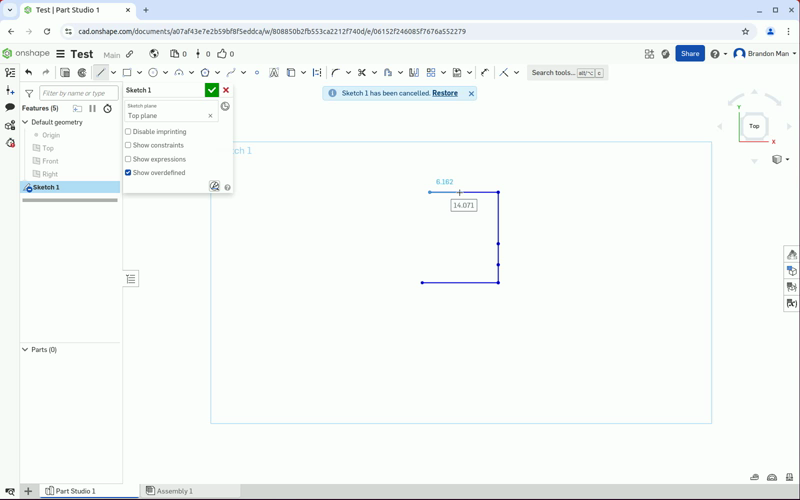
mouse_move(429, 216)
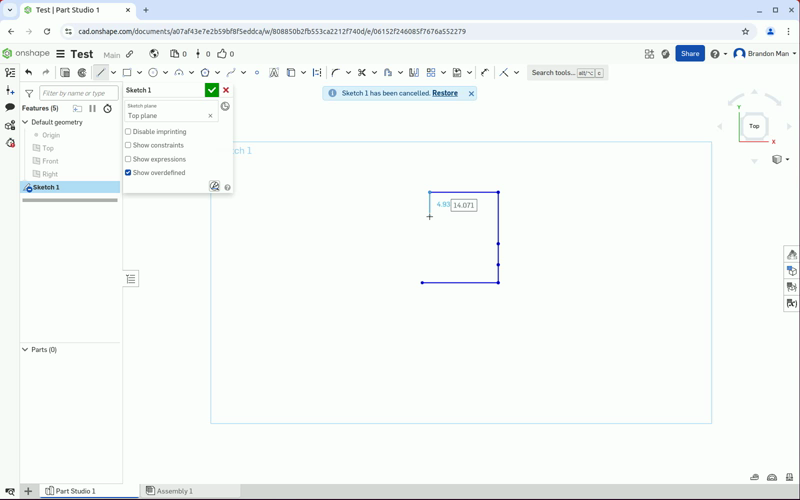
click(429, 216)
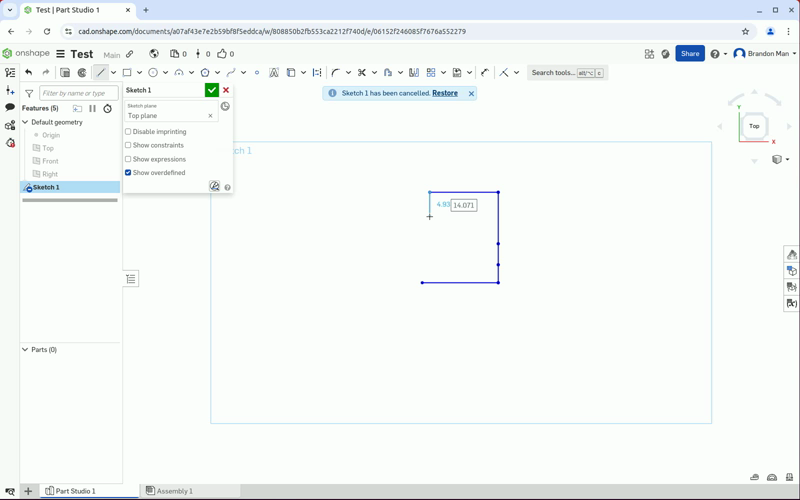
key_up(shift)
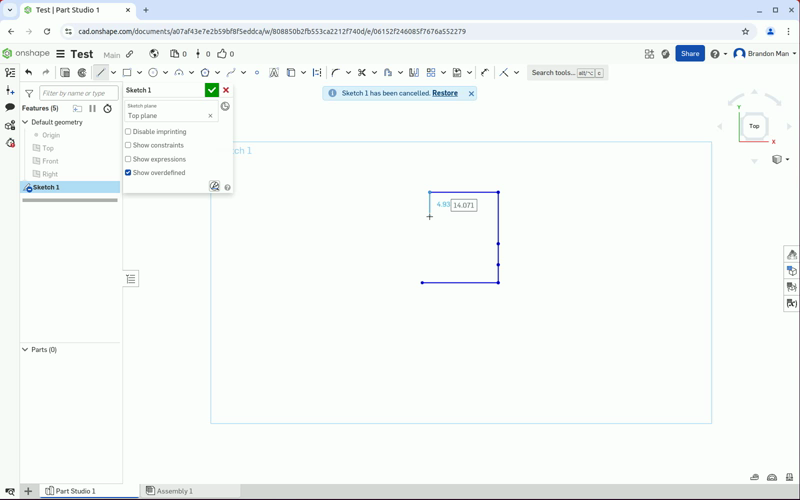
key_down(shift)
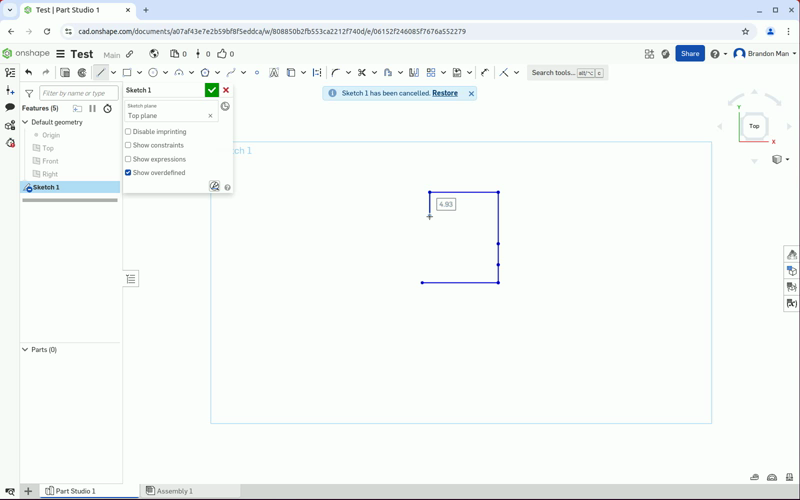
mouse_move(459, 216)
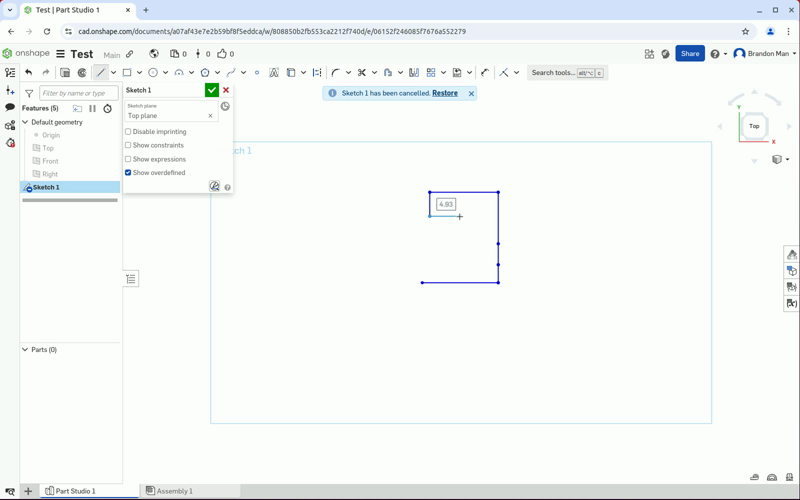
mouse_move(444, 216)
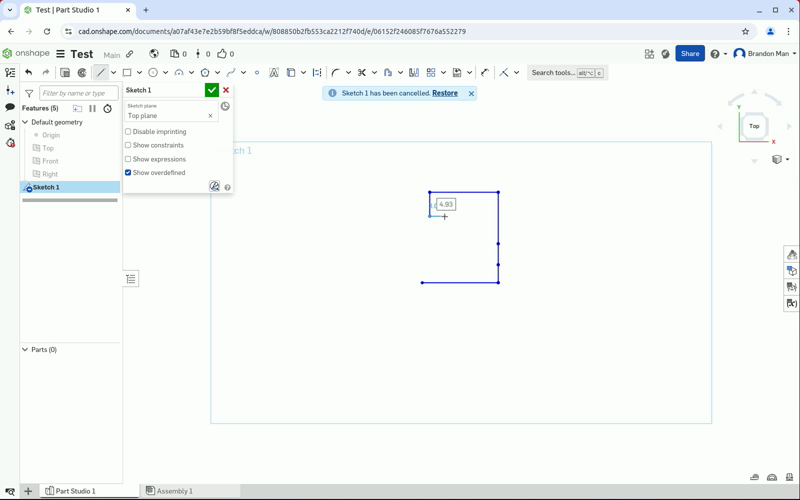
click(444, 216)
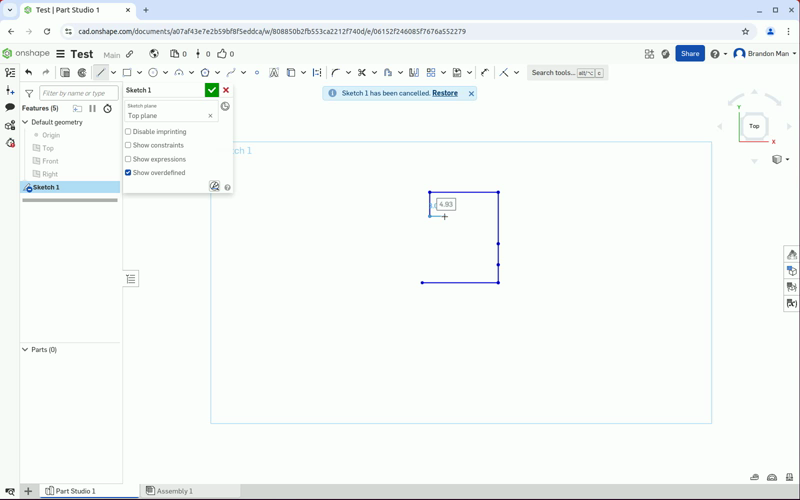
key_up(shift)
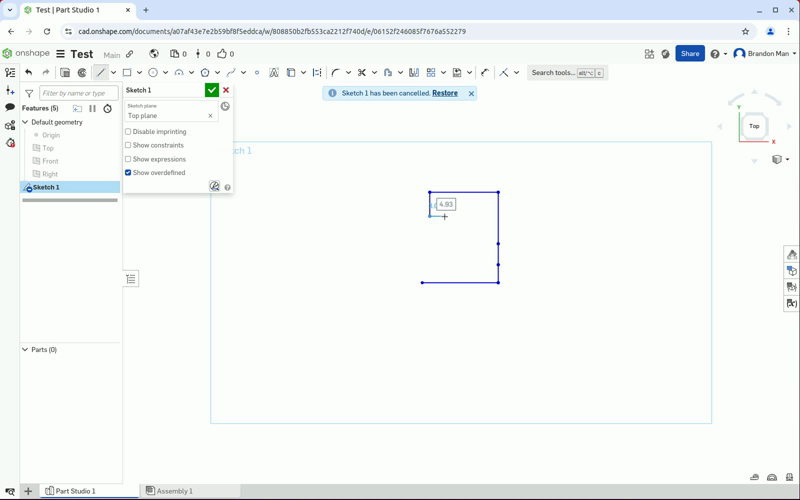
key_down(shift)
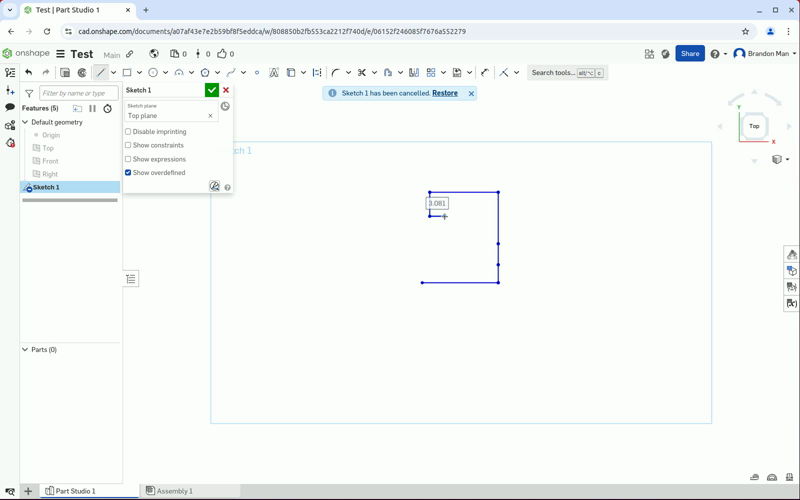
mouse_move(474, 216)
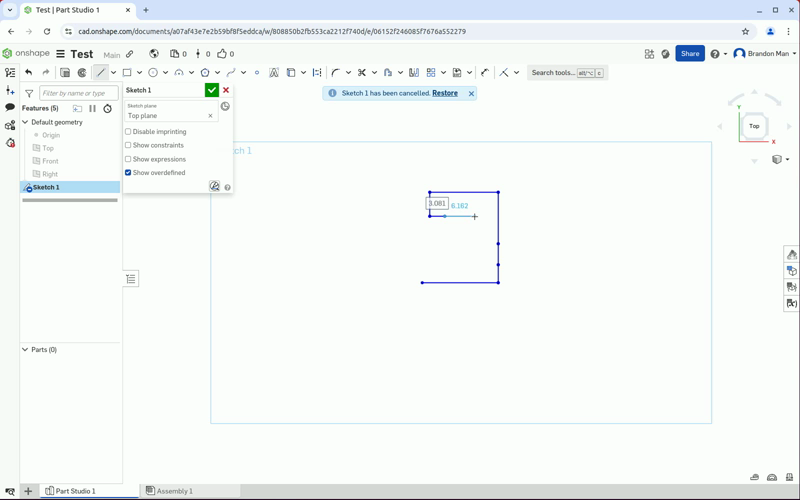
mouse_move(444, 233)
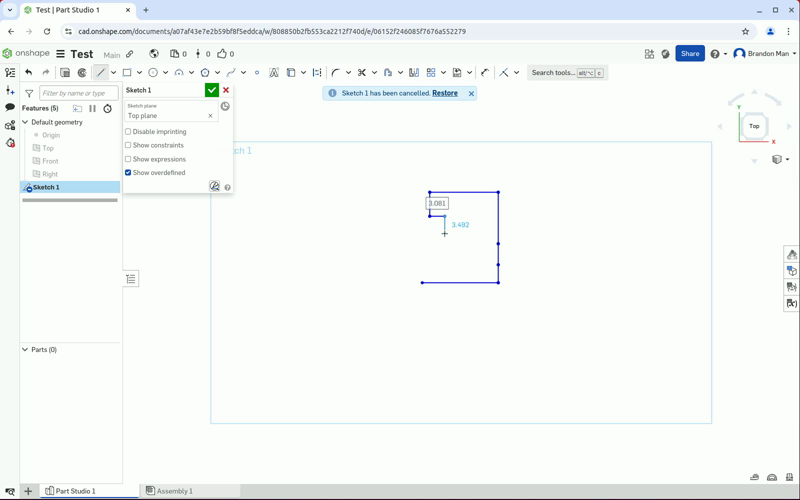
click(444, 233)
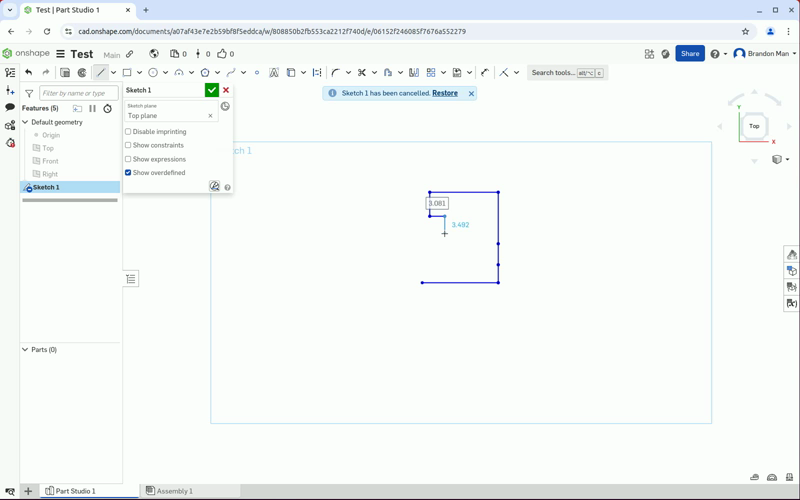
key_up(shift)
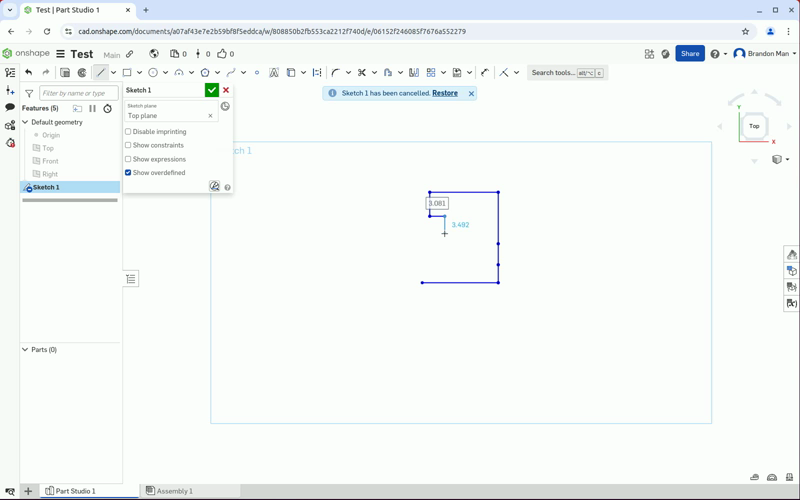
key_down(shift)
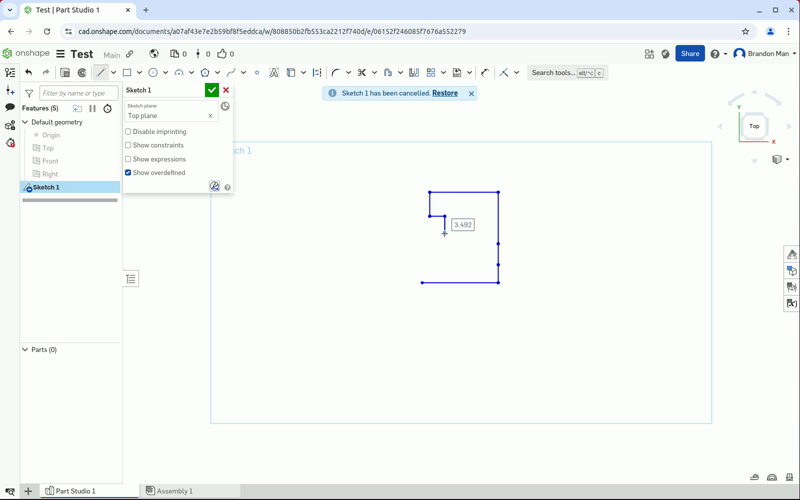
mouse_move(474, 233)
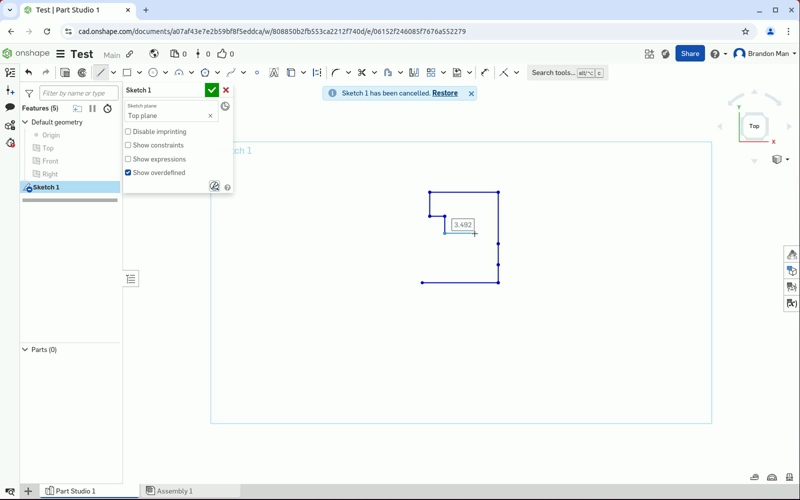
mouse_move(429, 233)
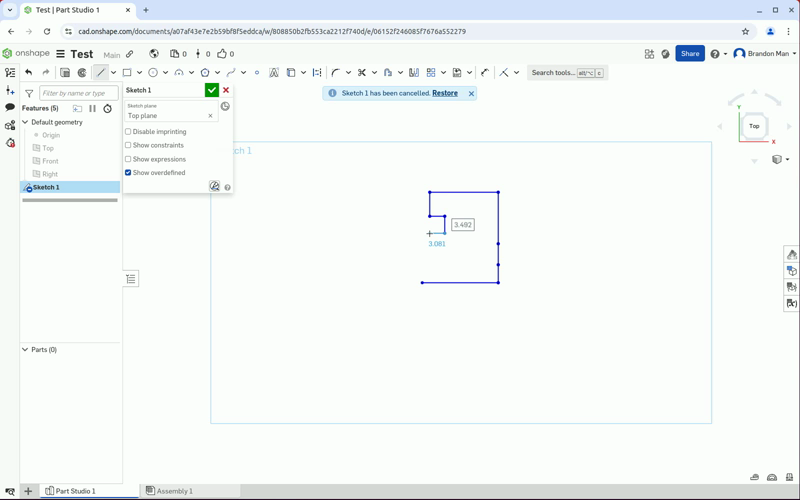
click(429, 233)
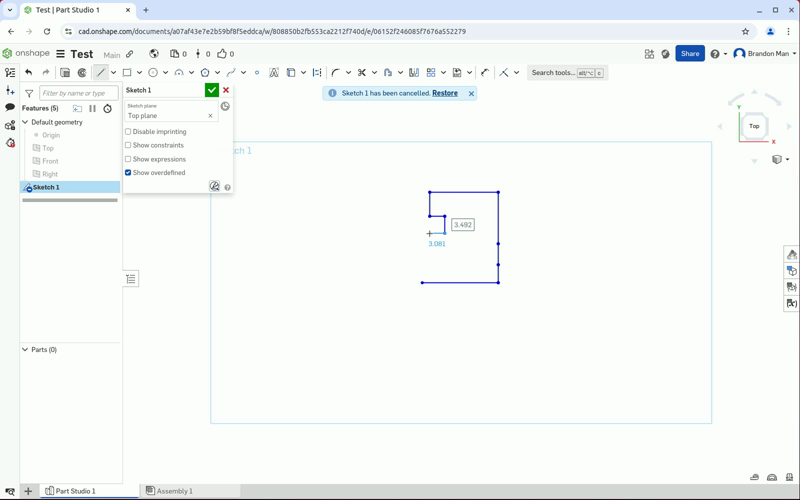
key_up(shift)
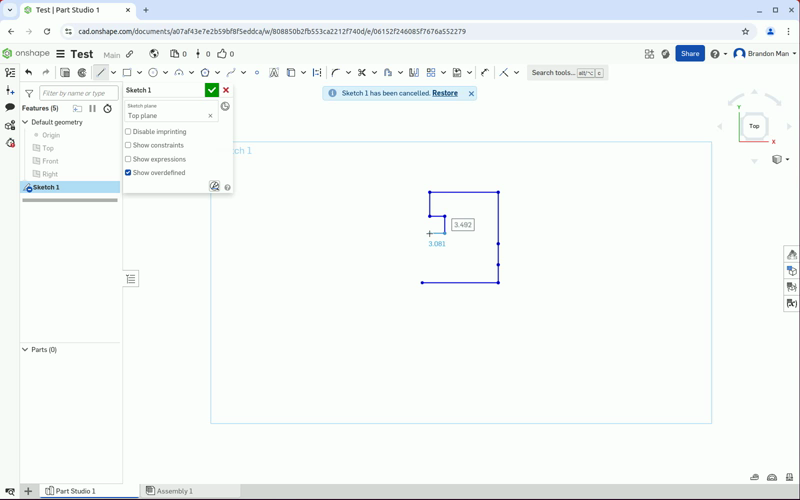
key_down(shift)
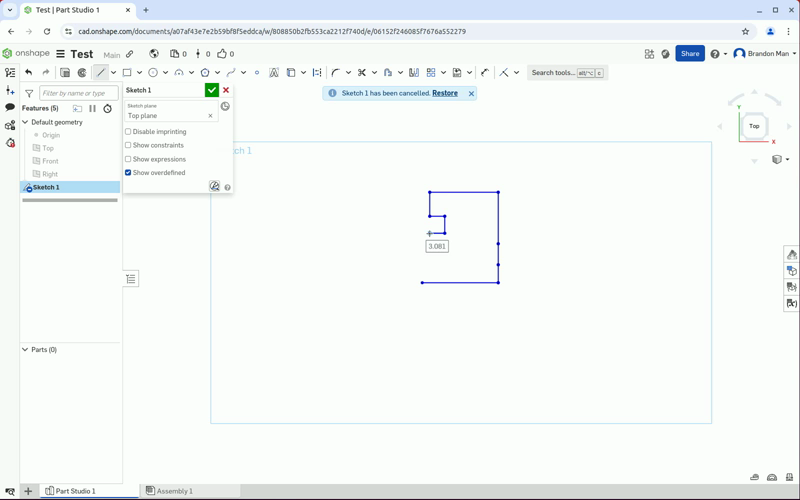
mouse_move(459, 233)
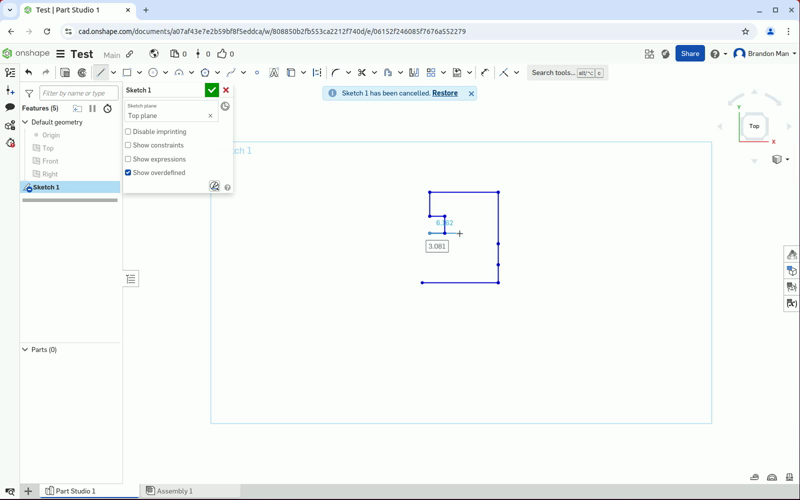
mouse_move(429, 245)
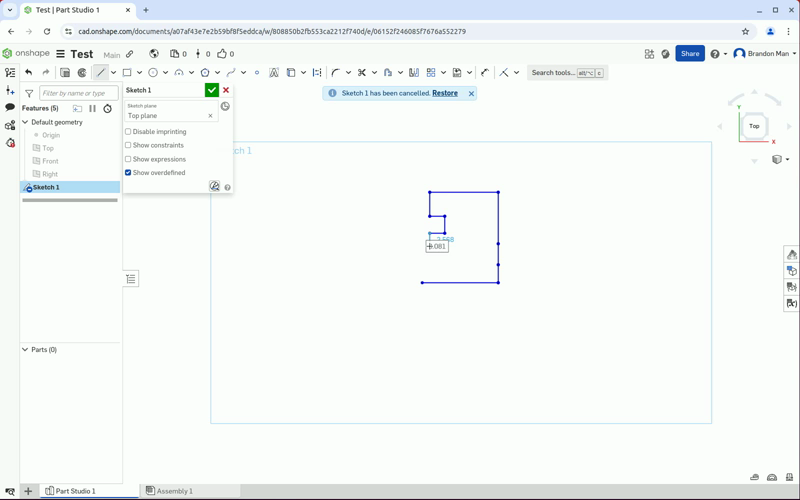
click(429, 245)
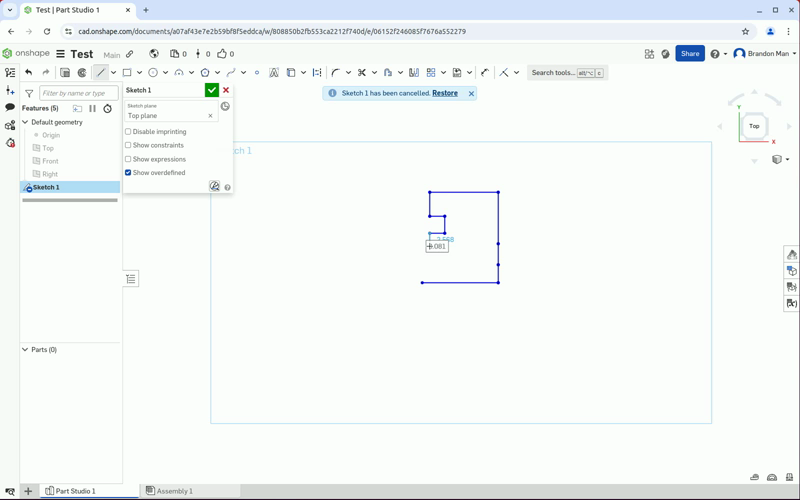
key_up(shift)
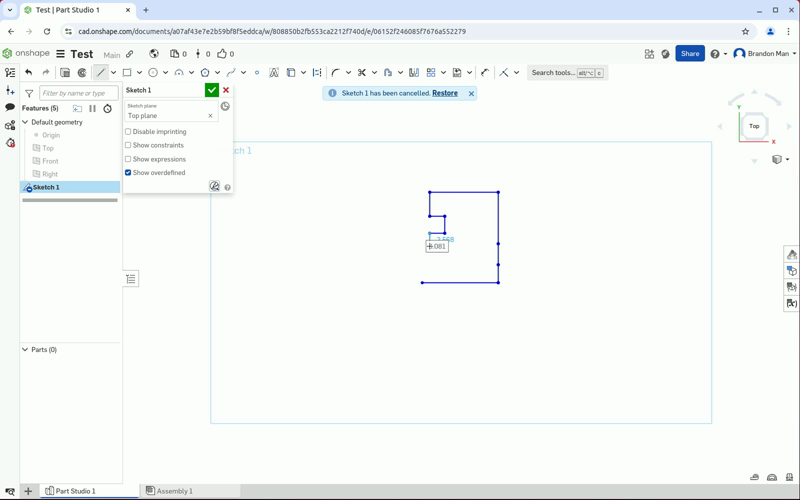
key_down(shift)
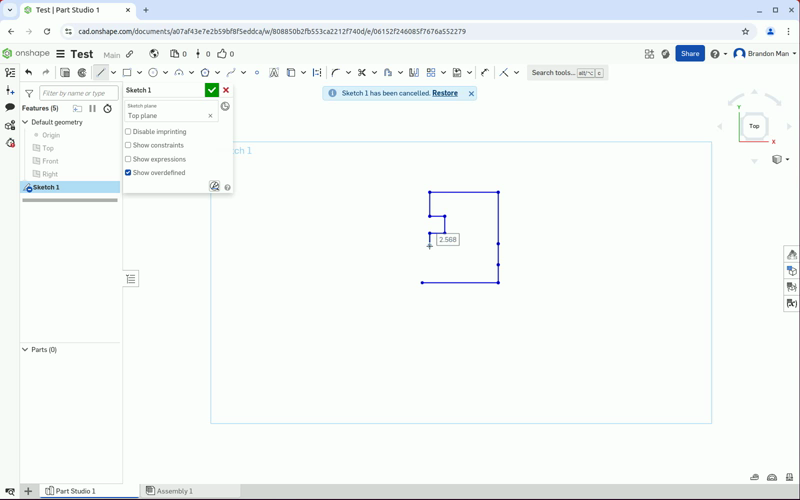
mouse_move(459, 245)
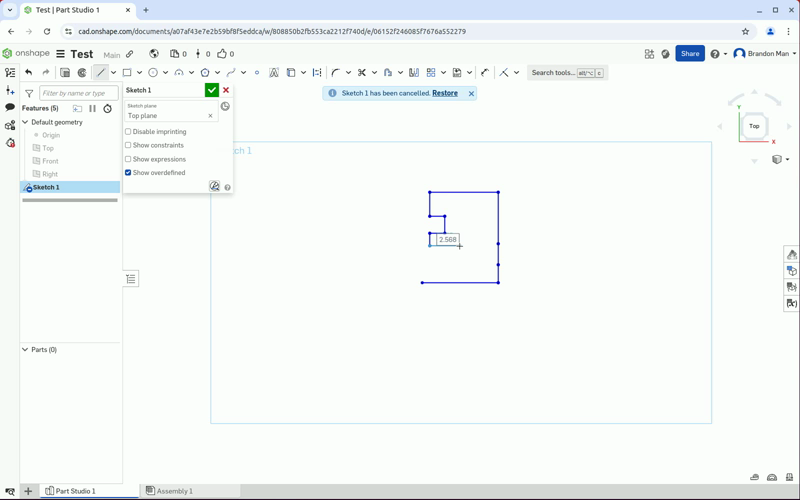
mouse_move(422, 245)
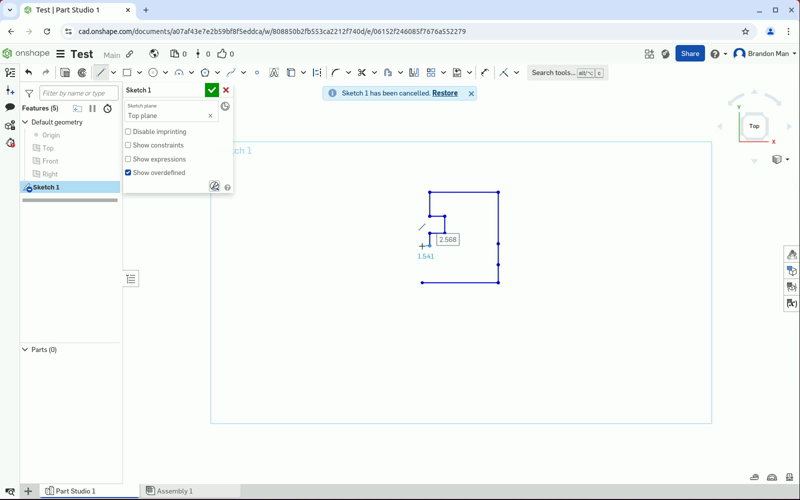
click(422, 245)
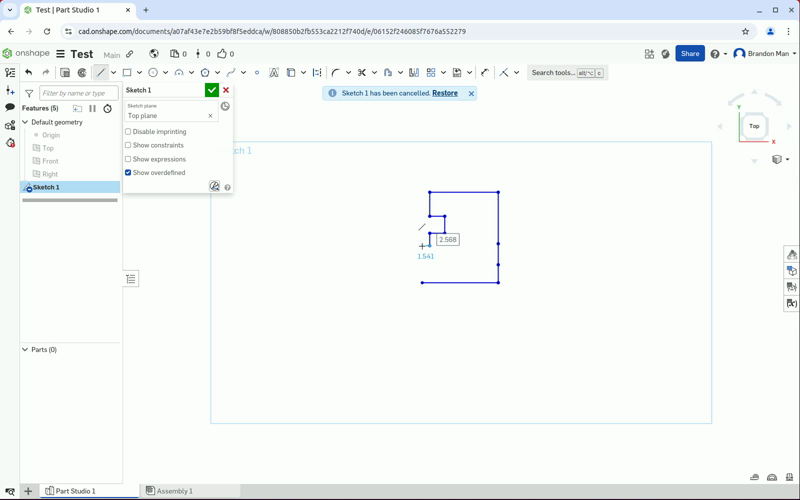
key_up(shift)
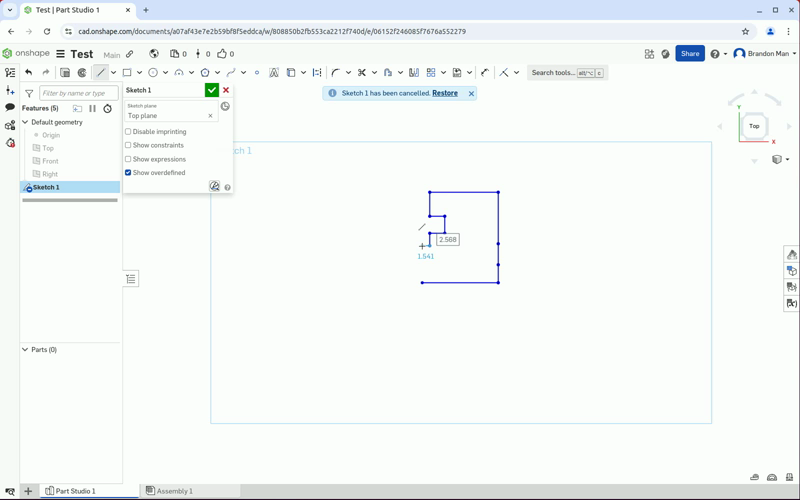
mouse_move(452, 245)
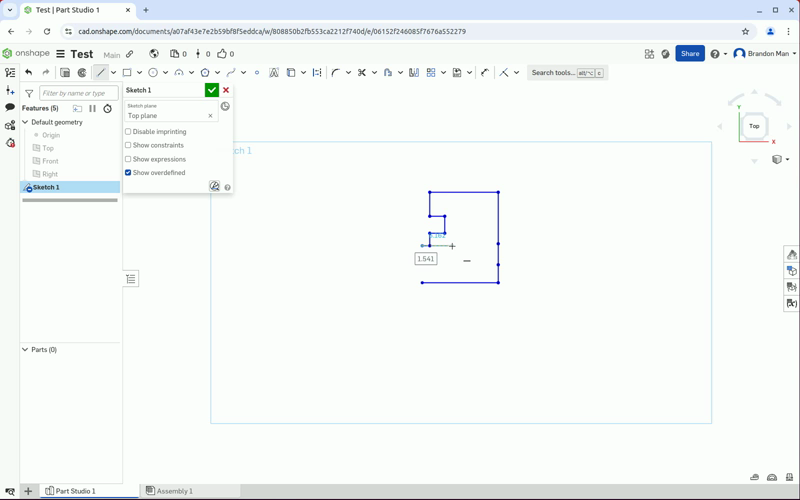
key_down(shift)
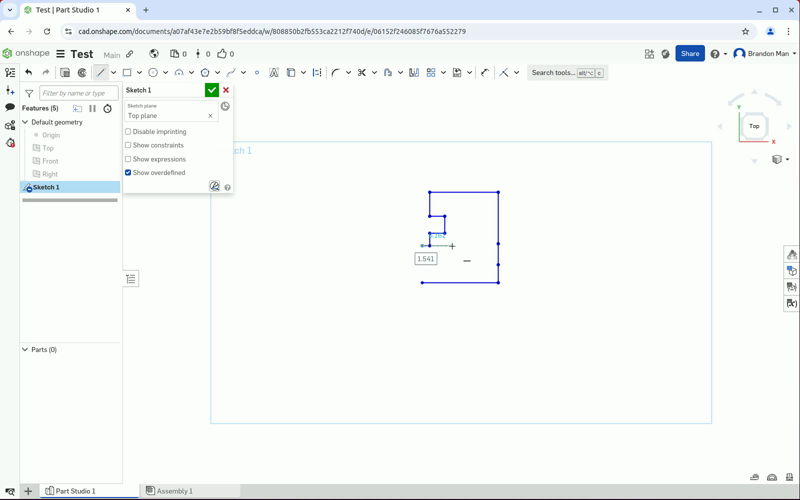
mouse_move(422, 282)
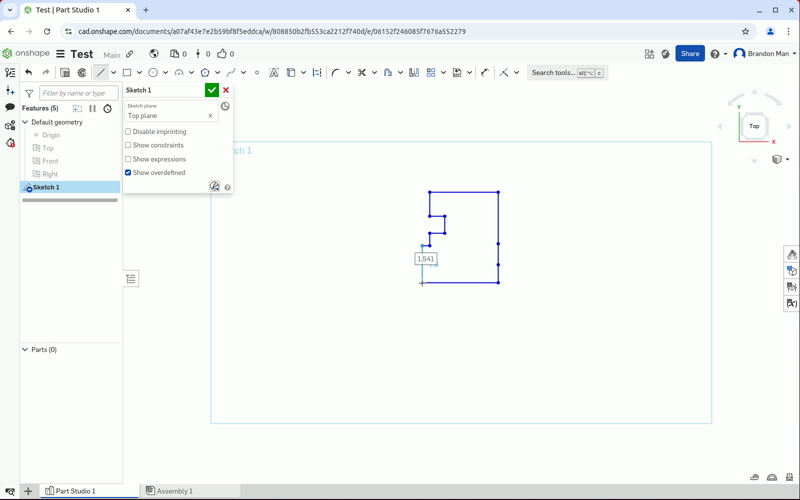
key_up(shift)
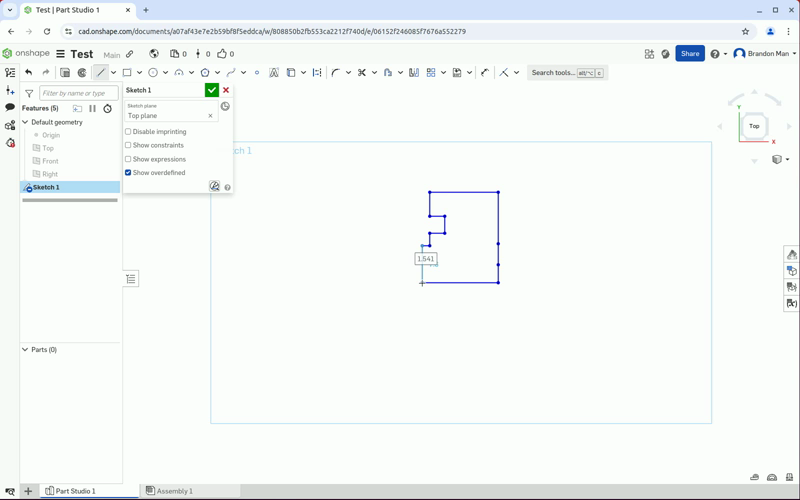
click(422, 282)
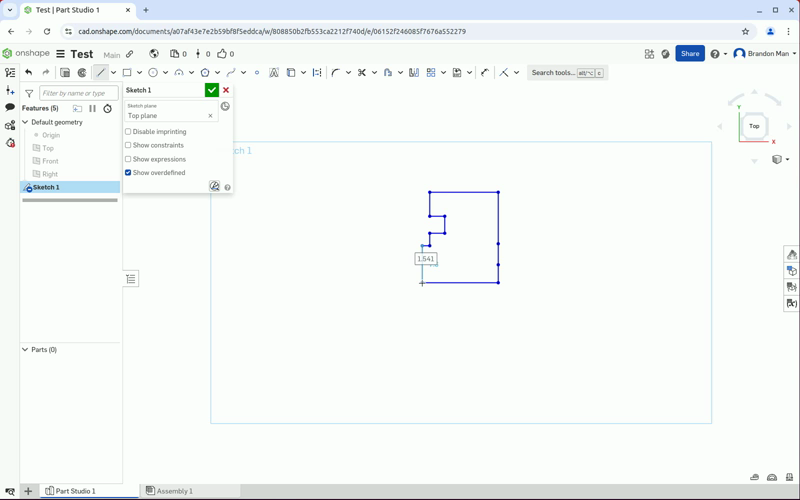
key(esc)
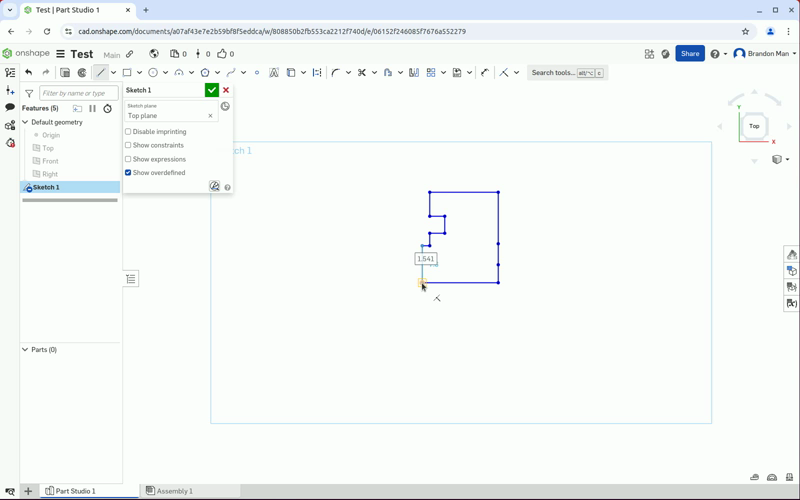
mouse_move(472, 250)
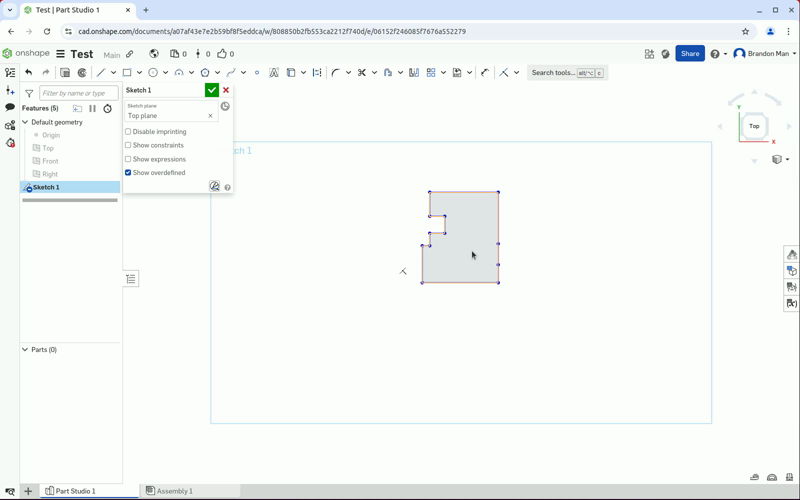
click(472, 250)
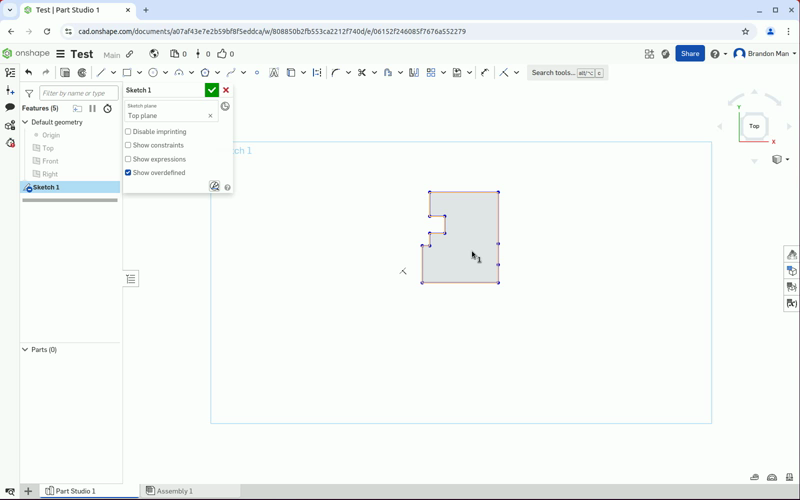
mouse_move(73, 352)
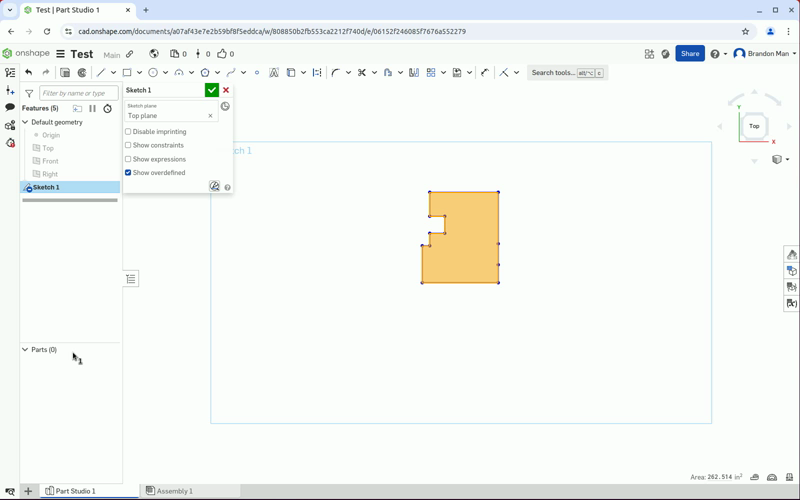
key(shift+y)
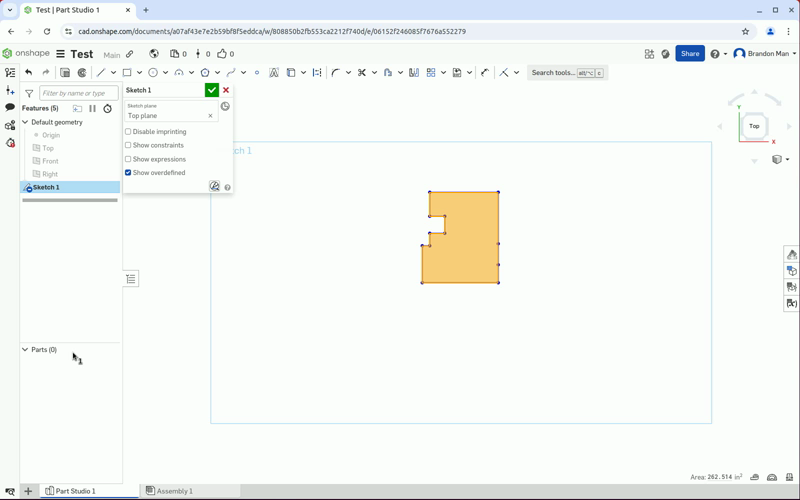
key(shift+e)
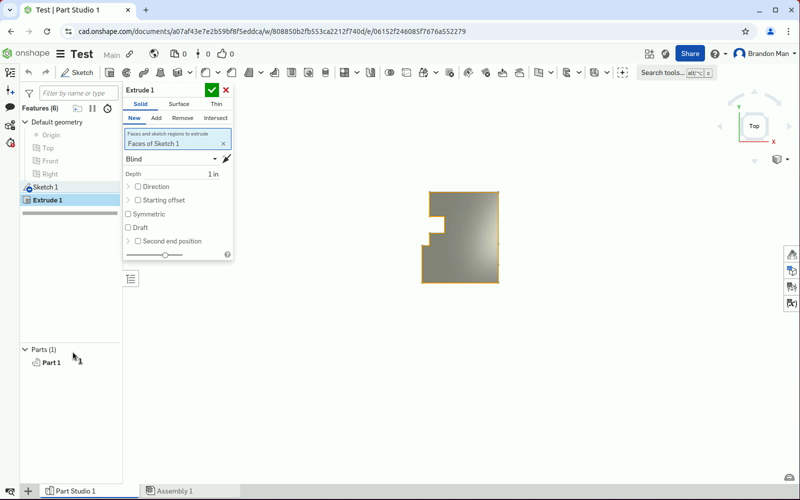
mouse_move(143, 106)
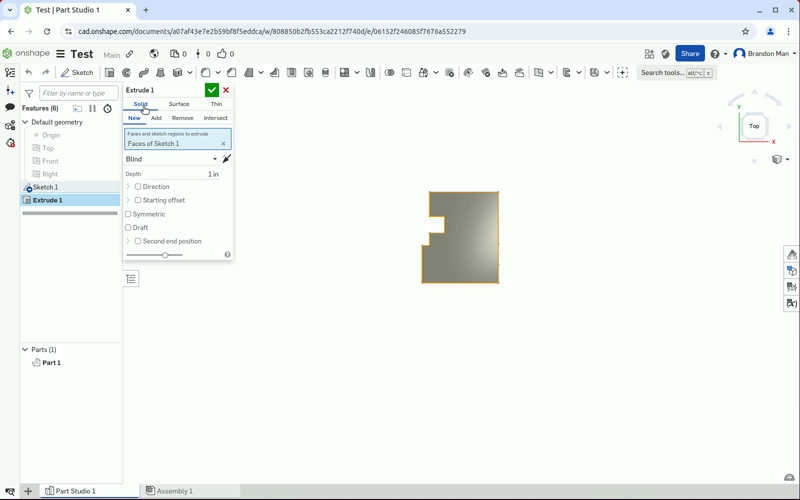
click(143, 106)
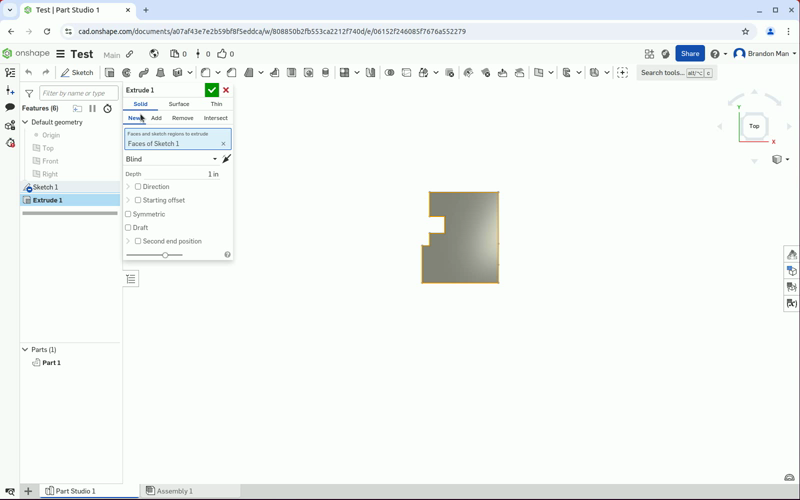
mouse_move(137, 120)
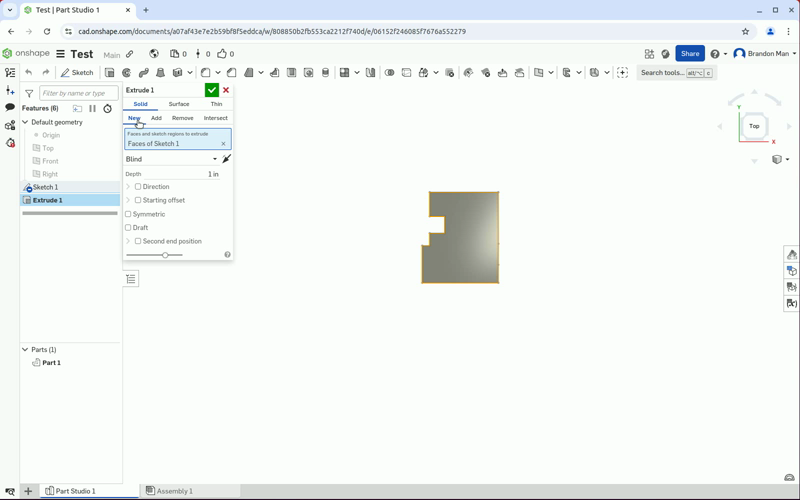
click(137, 120)
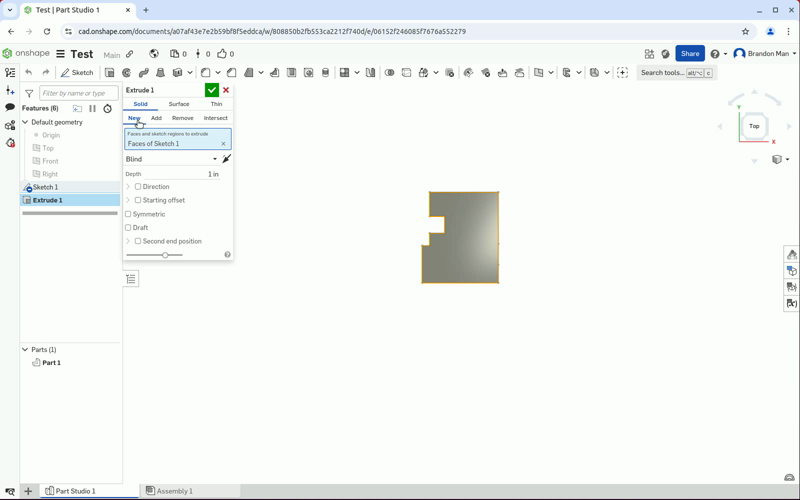
key(tab, 4)
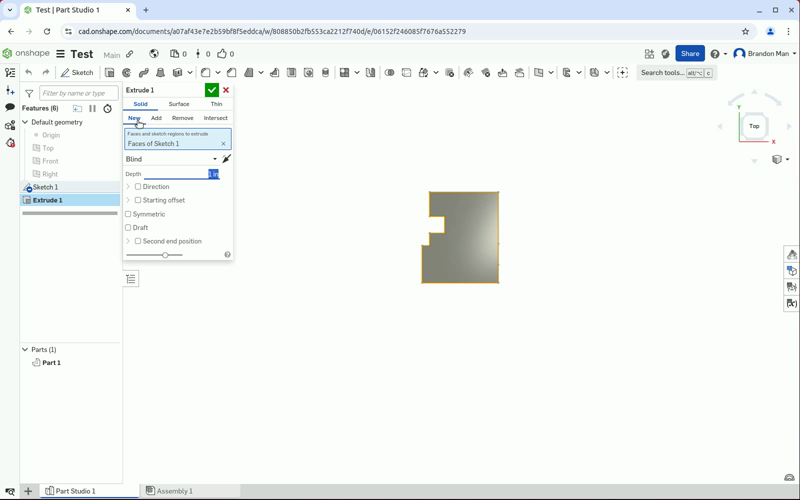
text(-0.241)
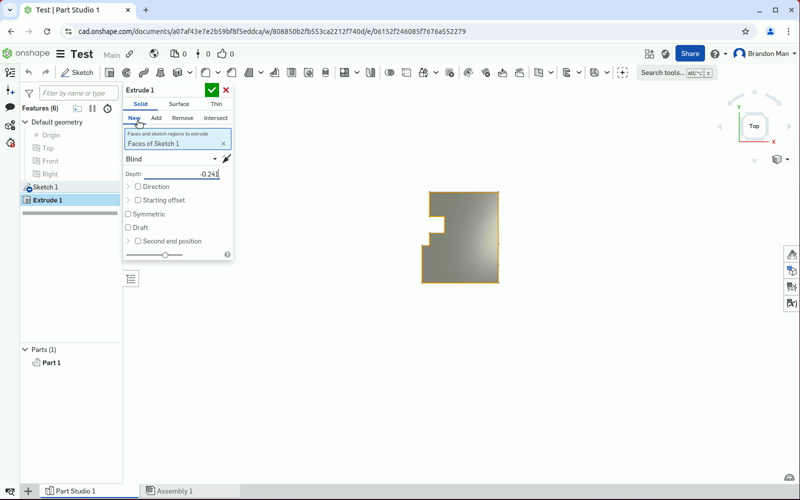
key(enter)
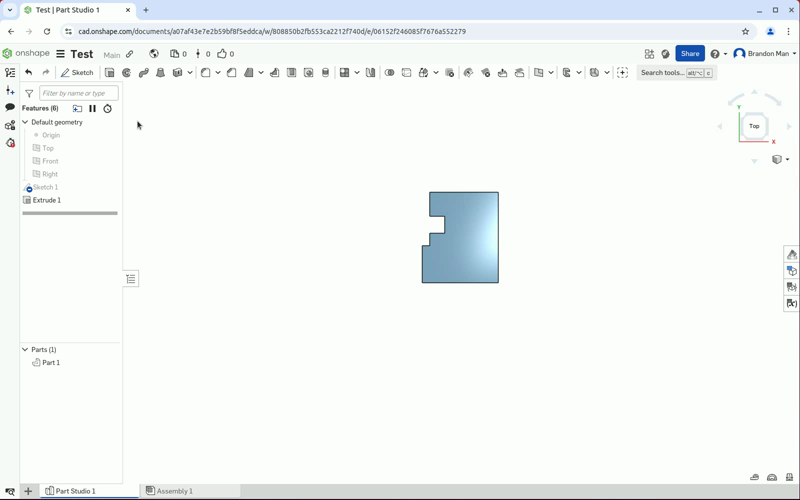
key(shift+h)
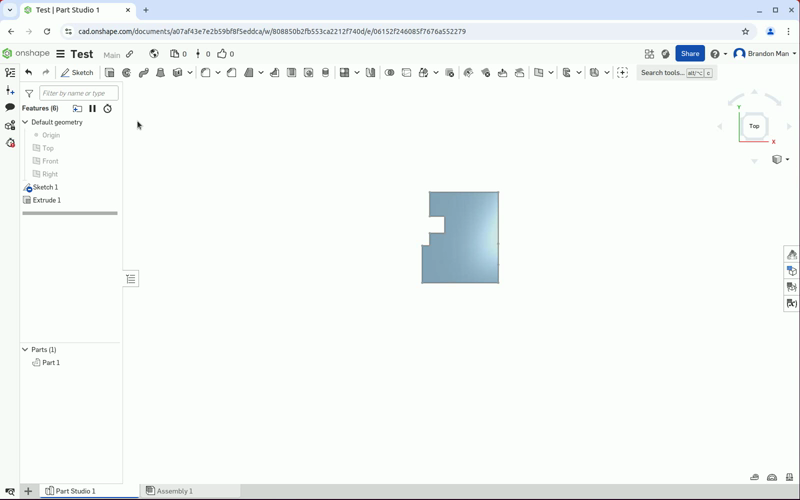
key(shift+h)
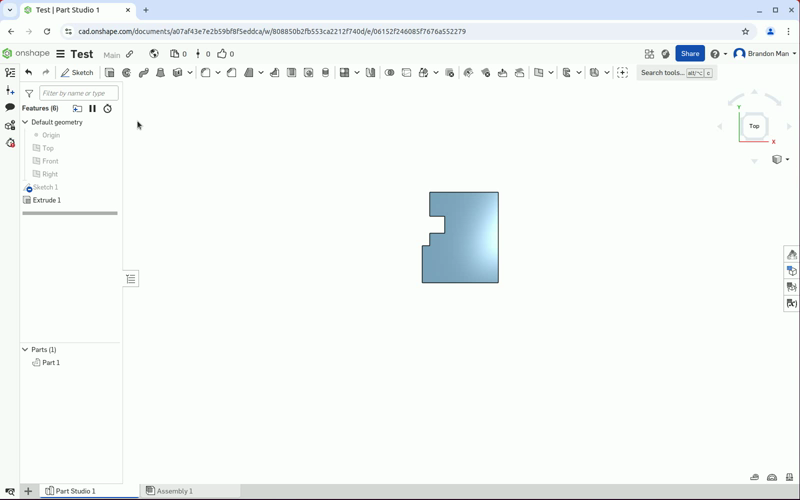
mouse_move(73, 189)
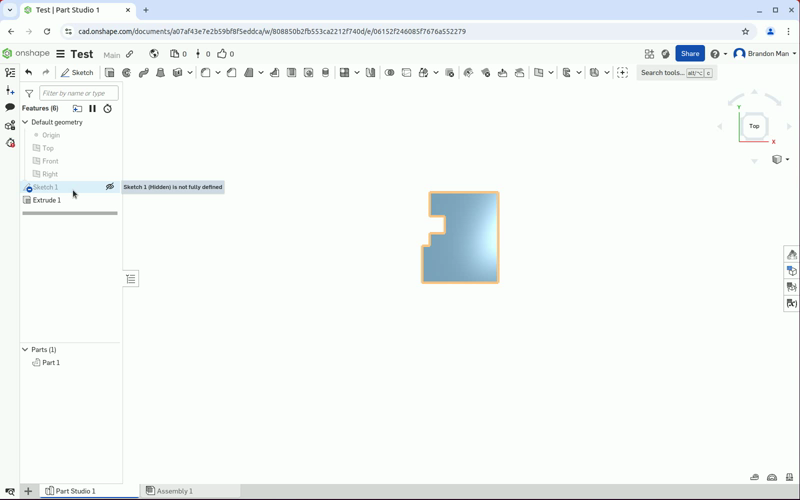
click(73, 189)
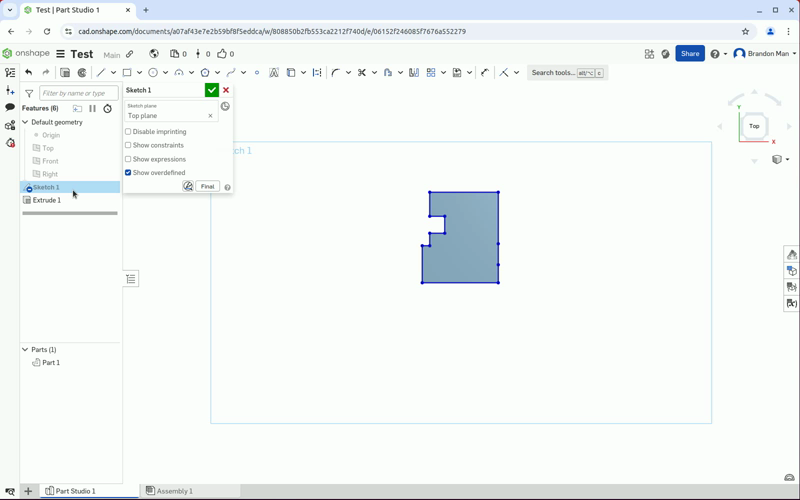
mouse_move(229, 92)
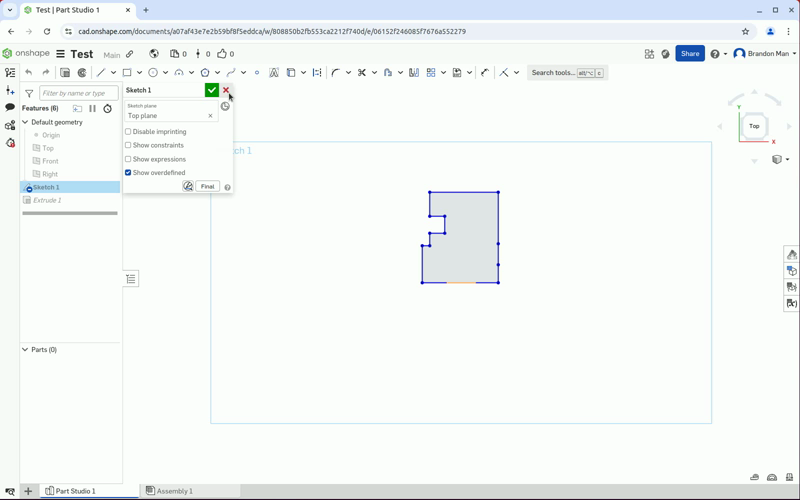
click(229, 92)
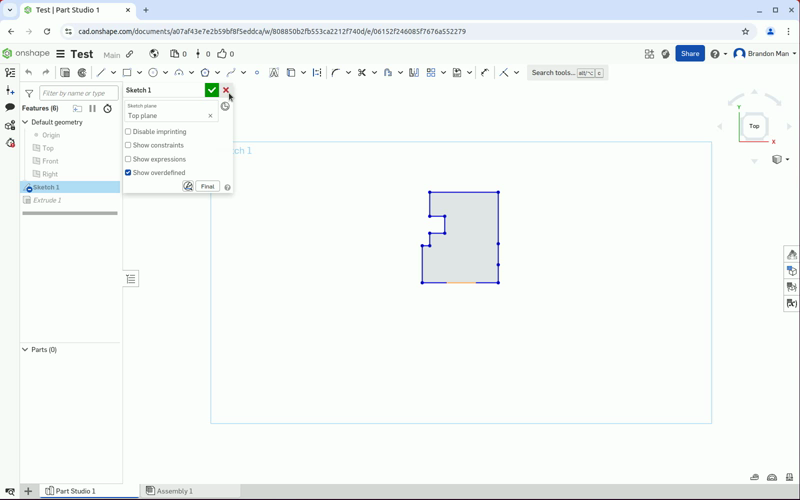
key(shift+s)
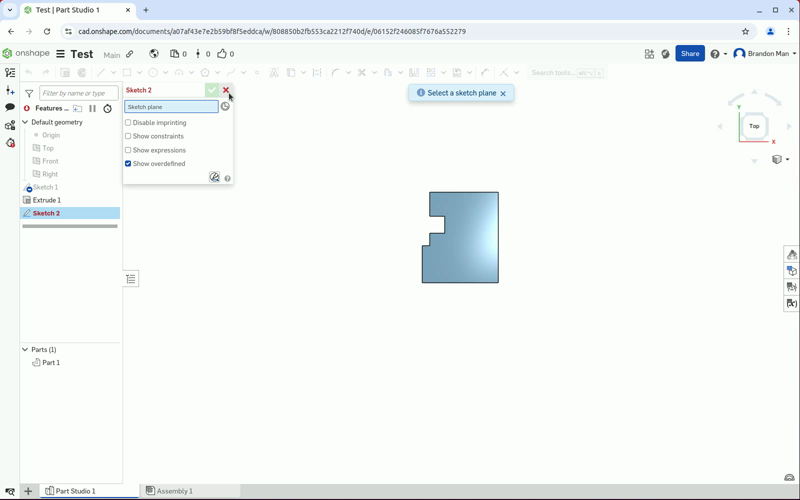
mouse_move(73, 150)
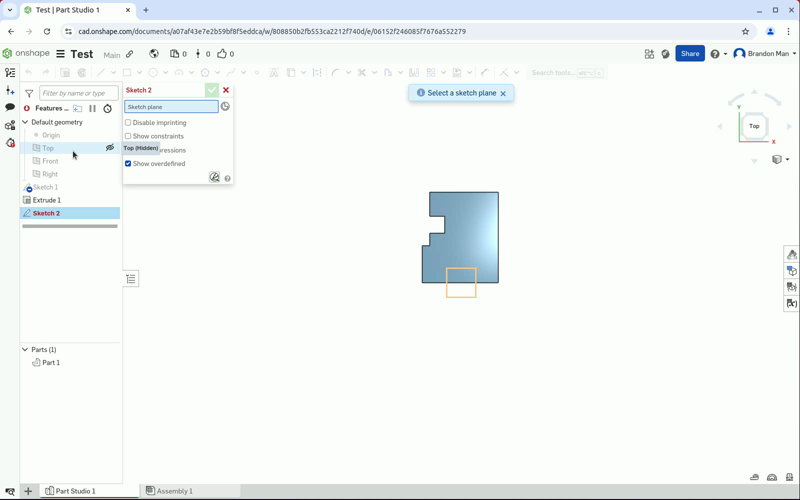
click(73, 150)
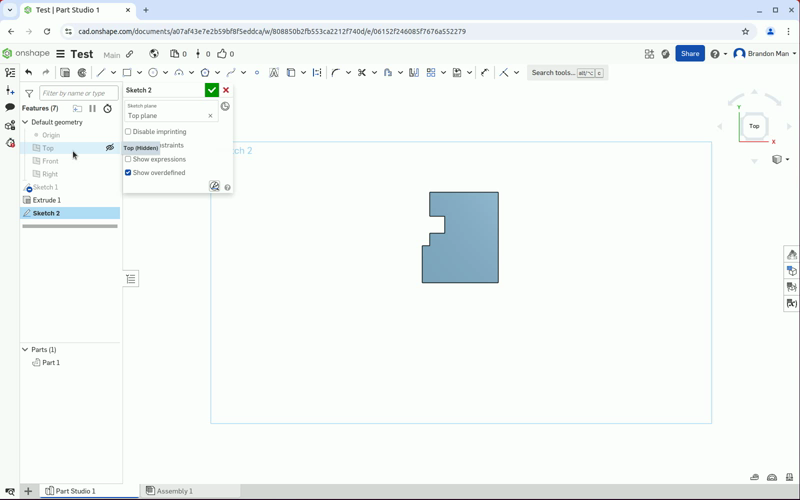
mouse_move(73, 352)
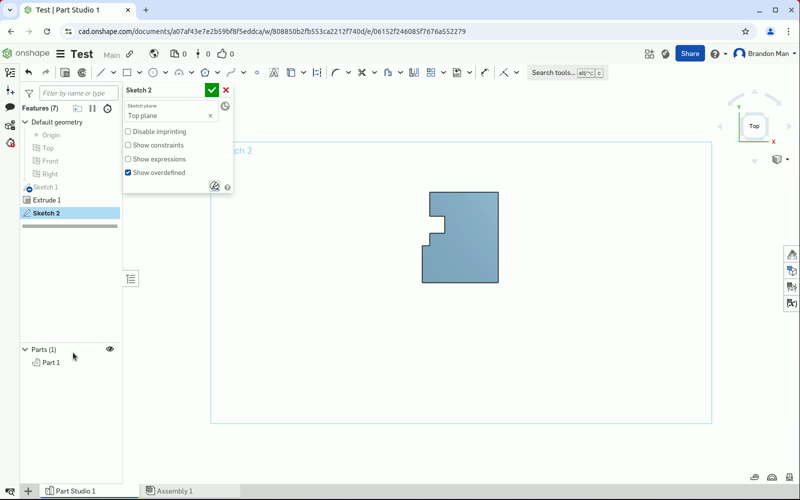
key(y)
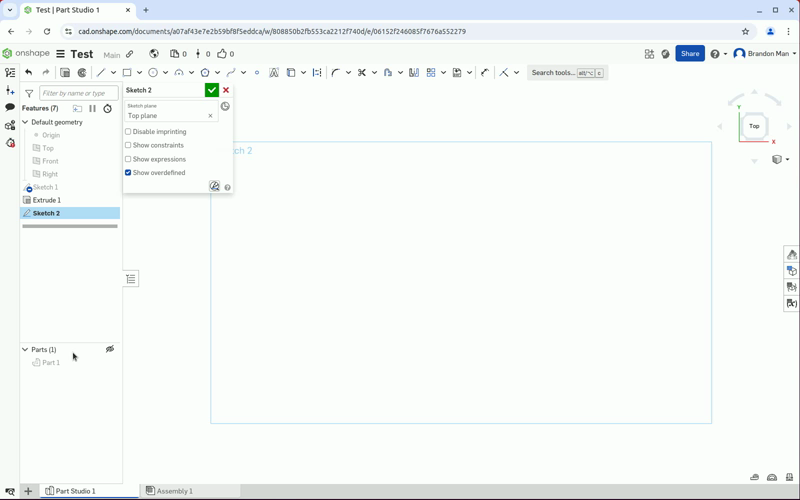
key(l)
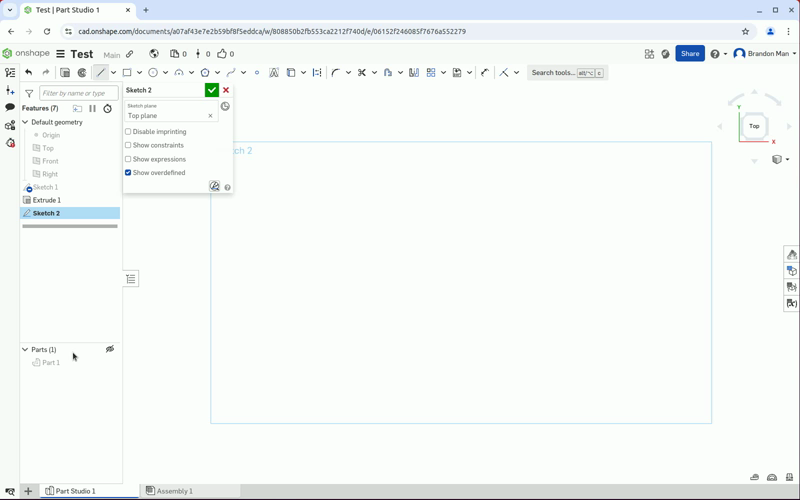
key_down(shift)
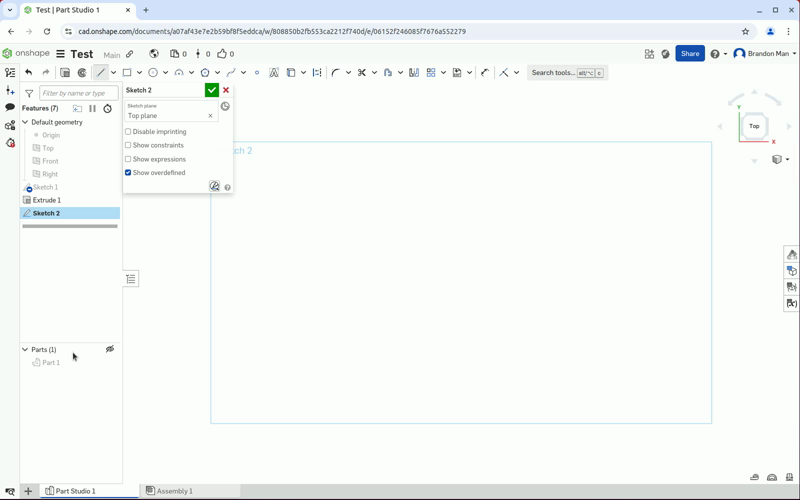
mouse_move(498, 244)
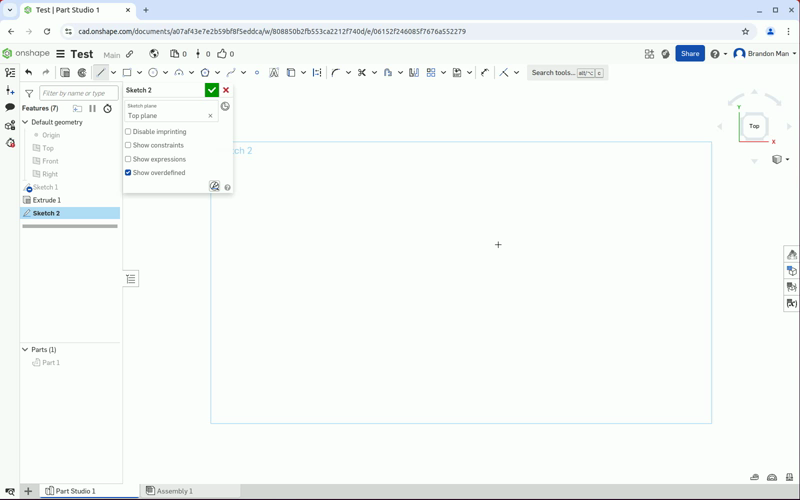
click(498, 244)
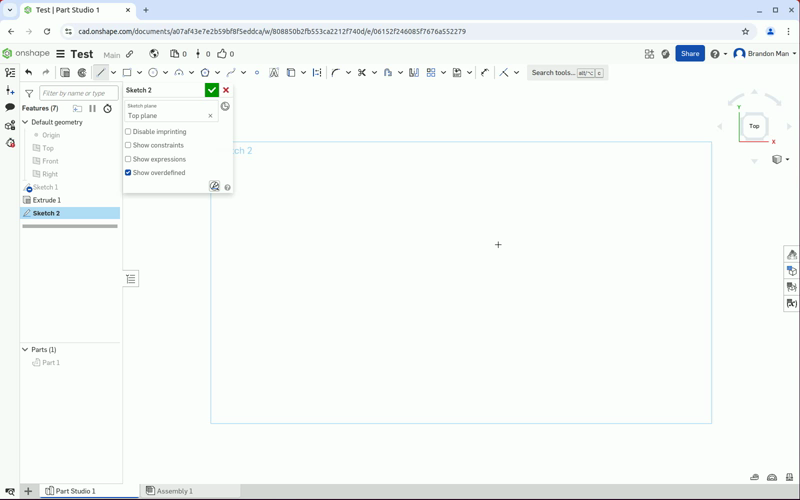
key_up(shift)
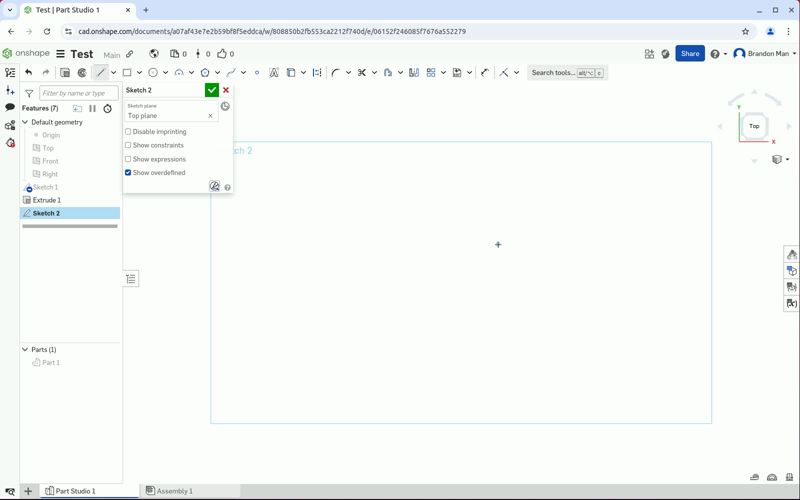
key_down(shift)
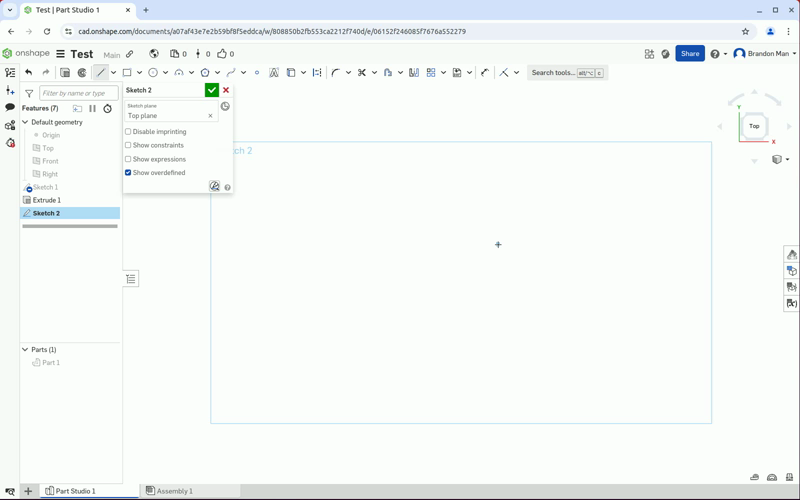
mouse_move(528, 244)
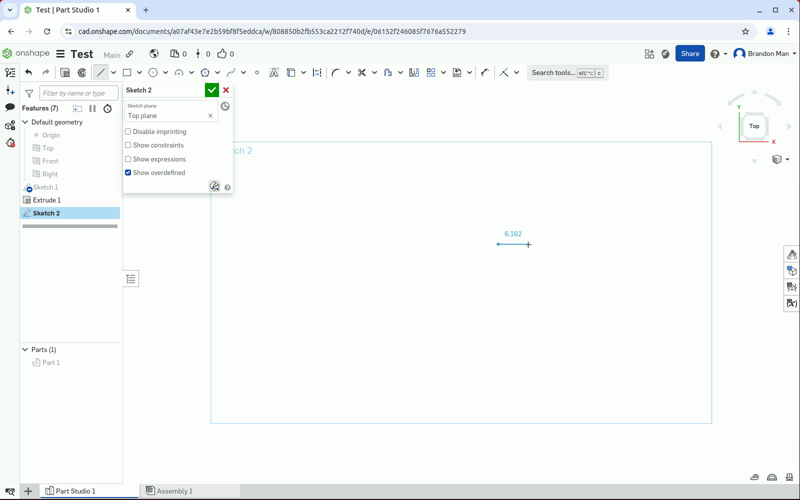
mouse_move(516, 244)
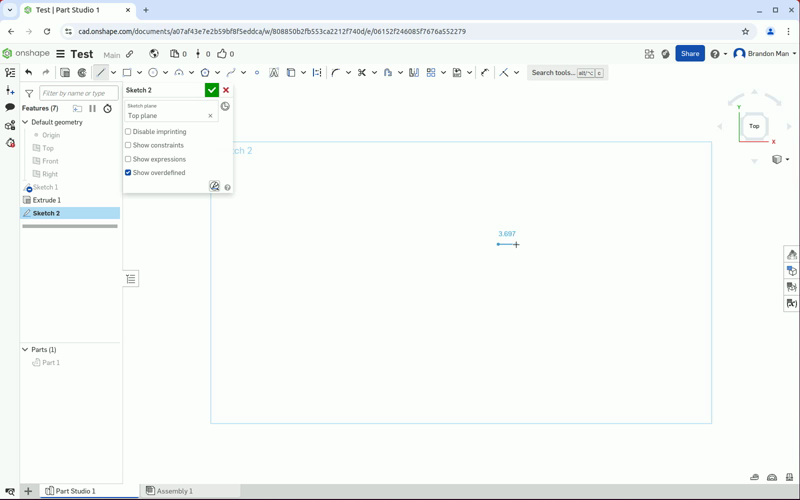
click(516, 244)
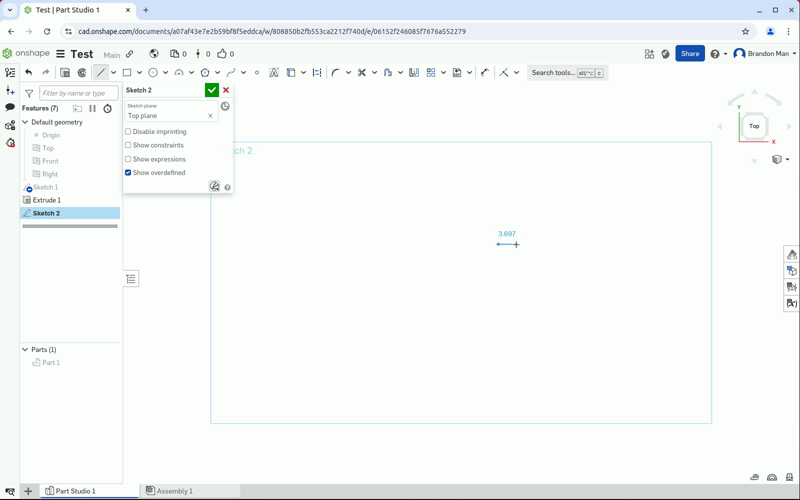
key_up(shift)
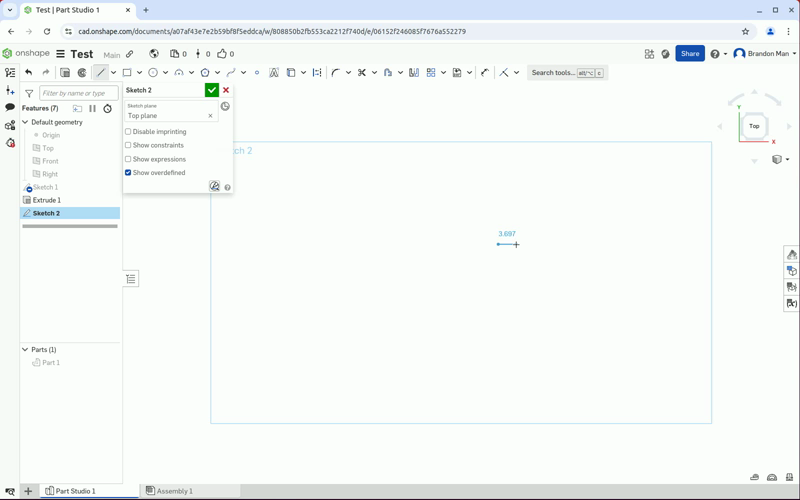
key_down(shift)
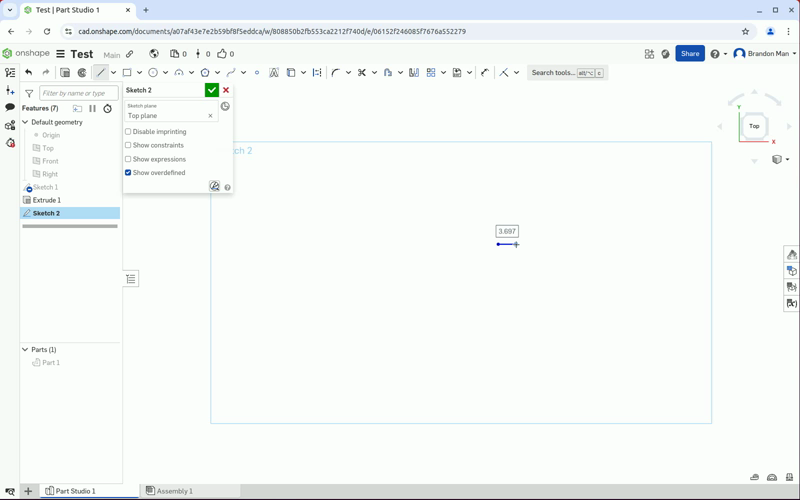
mouse_move(546, 244)
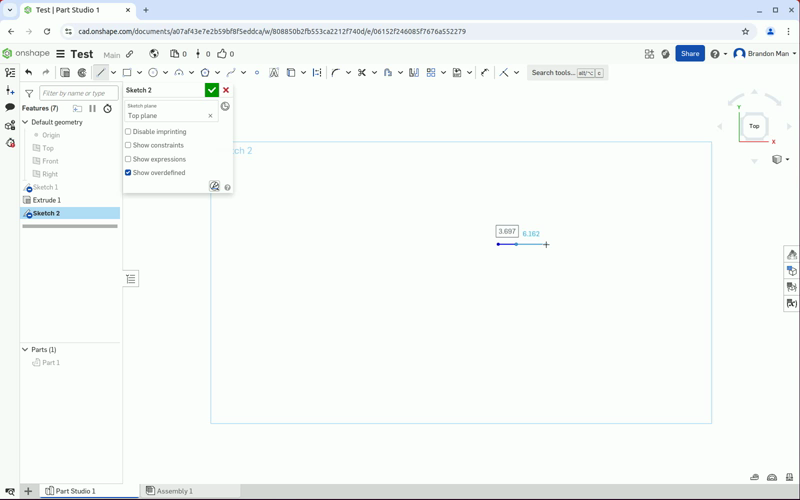
mouse_move(516, 283)
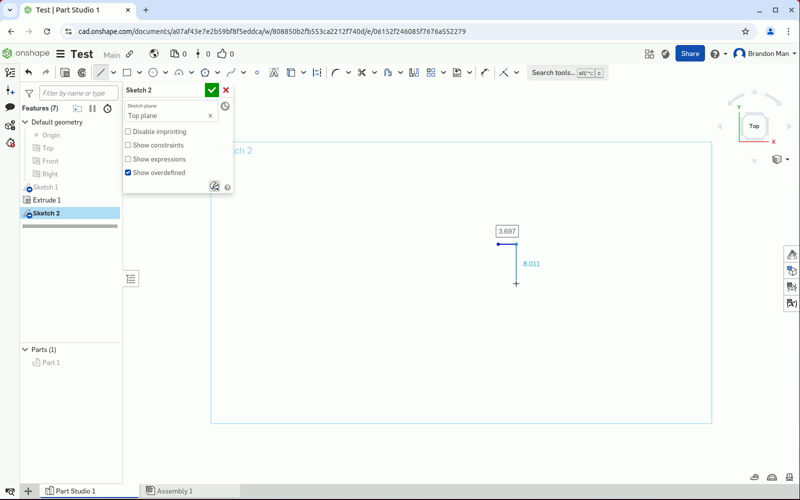
click(516, 283)
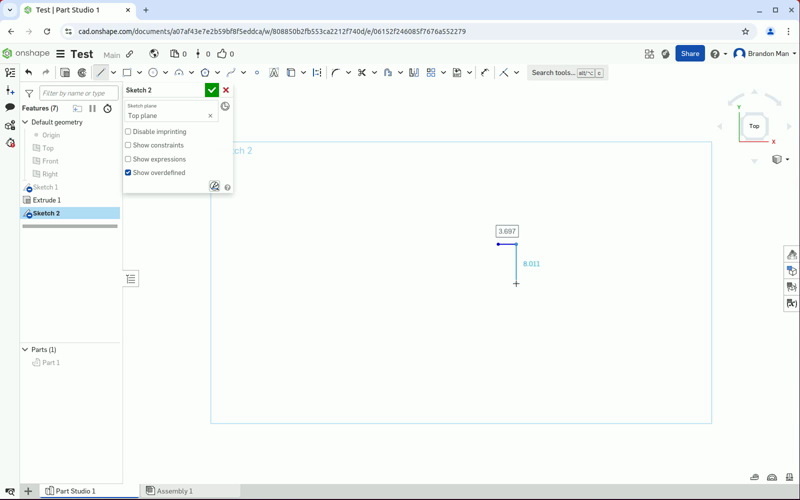
key_up(shift)
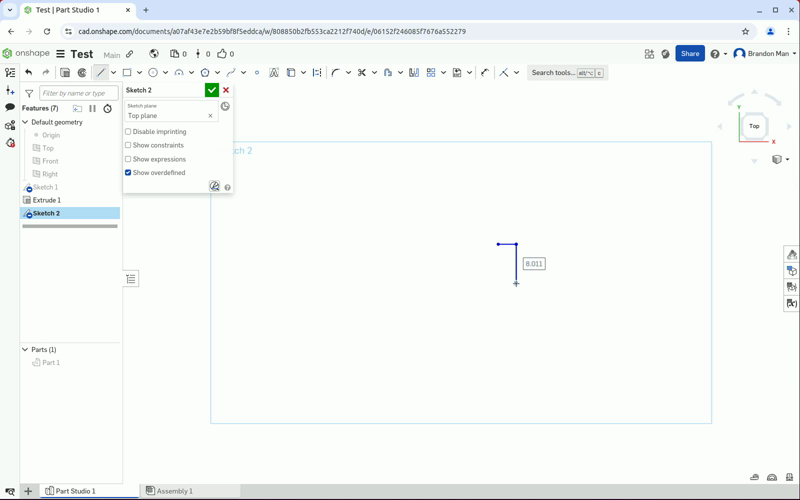
key_down(shift)
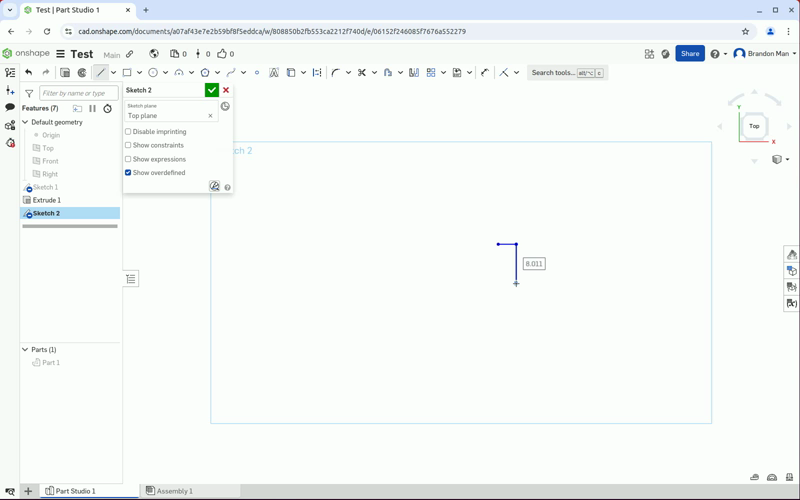
mouse_move(546, 283)
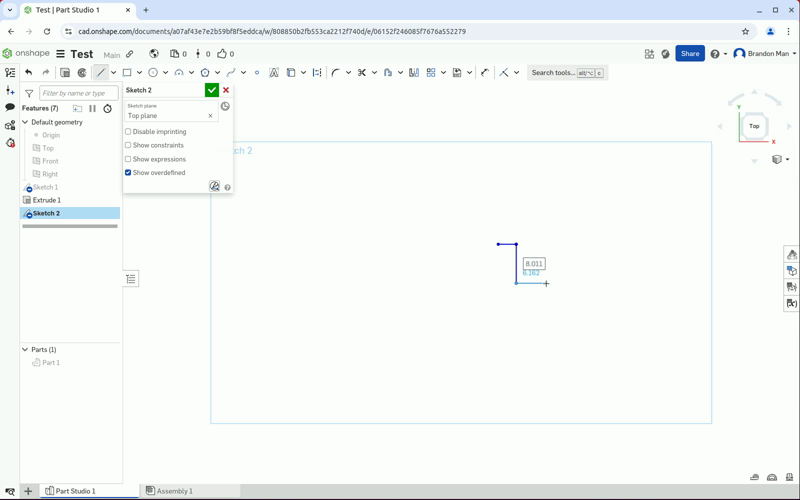
mouse_move(561, 283)
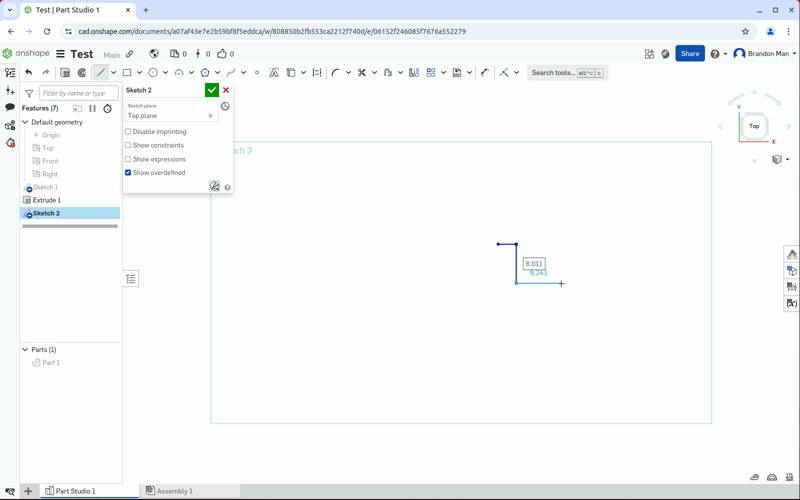
click(561, 283)
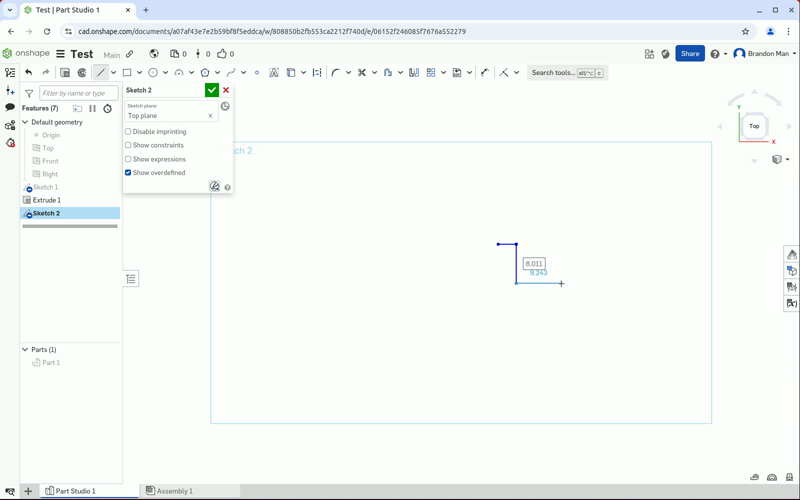
key_up(shift)
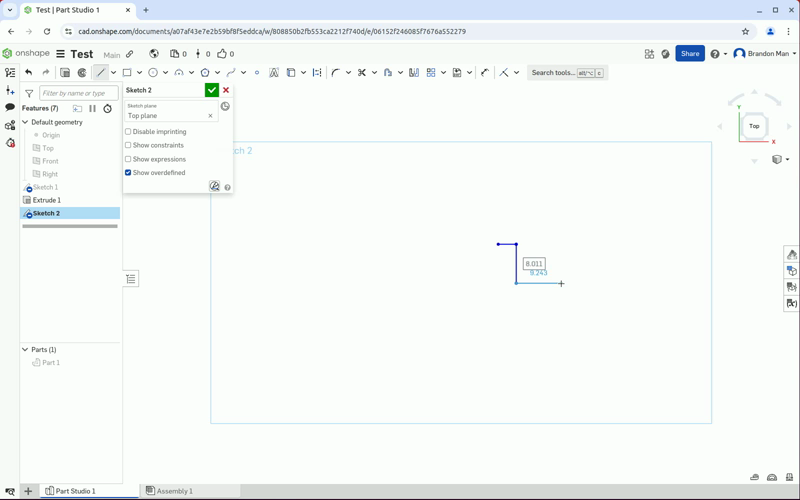
key_down(shift)
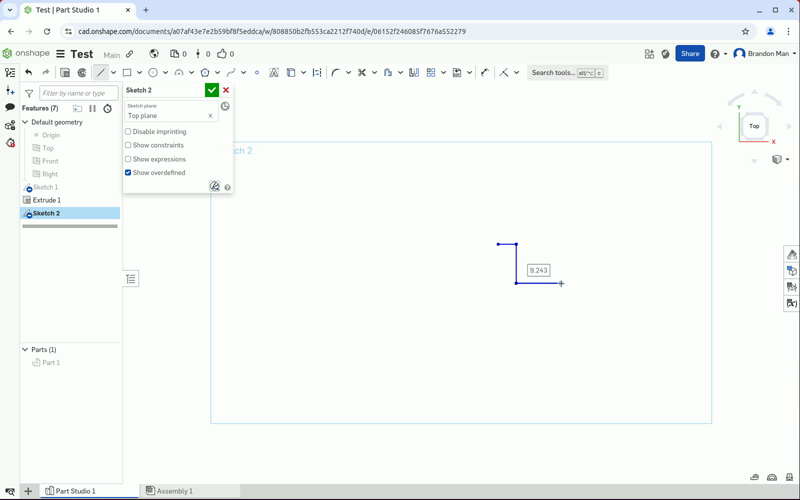
mouse_move(561, 185)
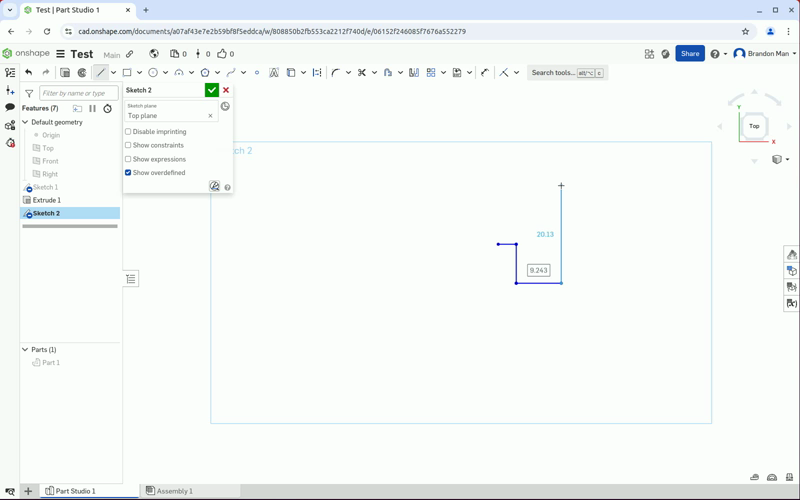
click(561, 185)
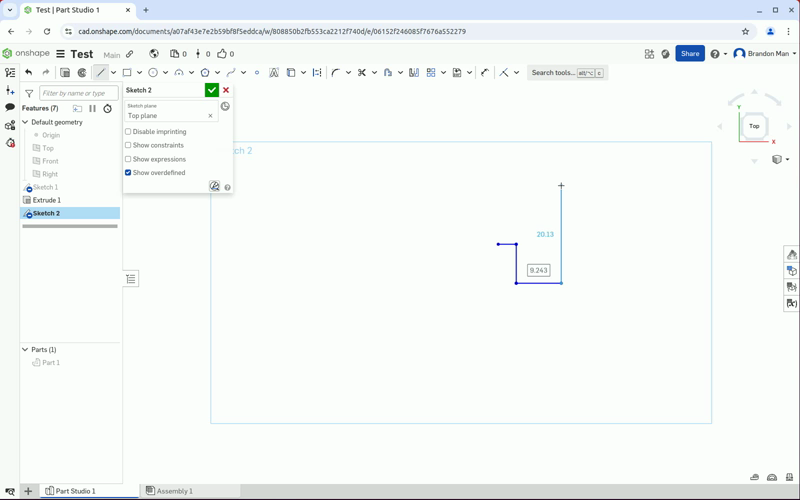
key_up(shift)
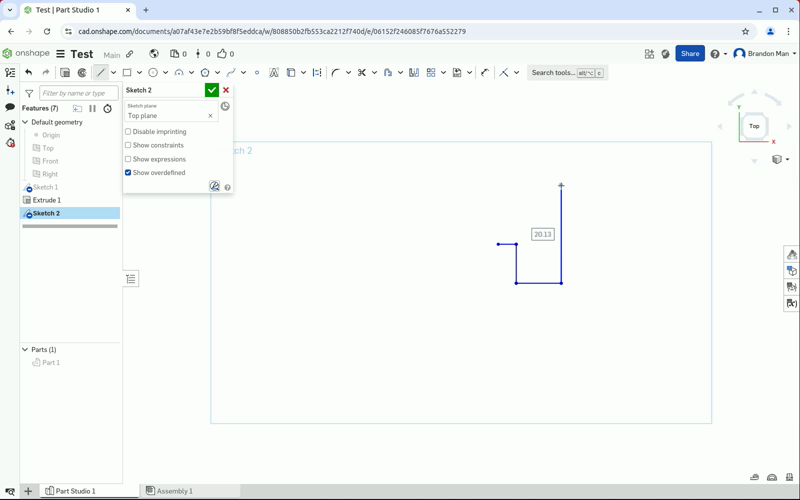
key_down(shift)
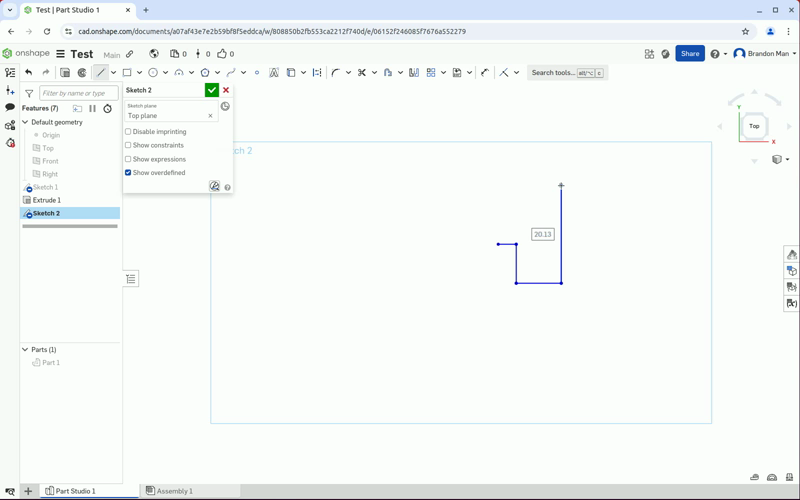
mouse_move(498, 185)
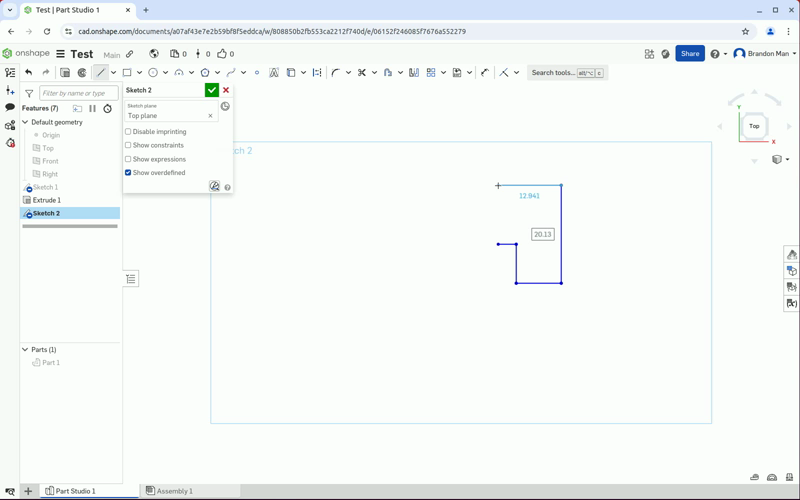
click(498, 185)
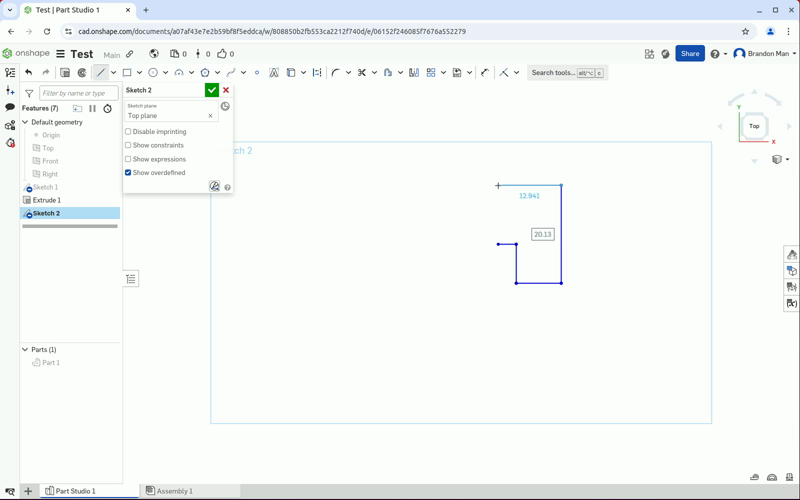
key_up(shift)
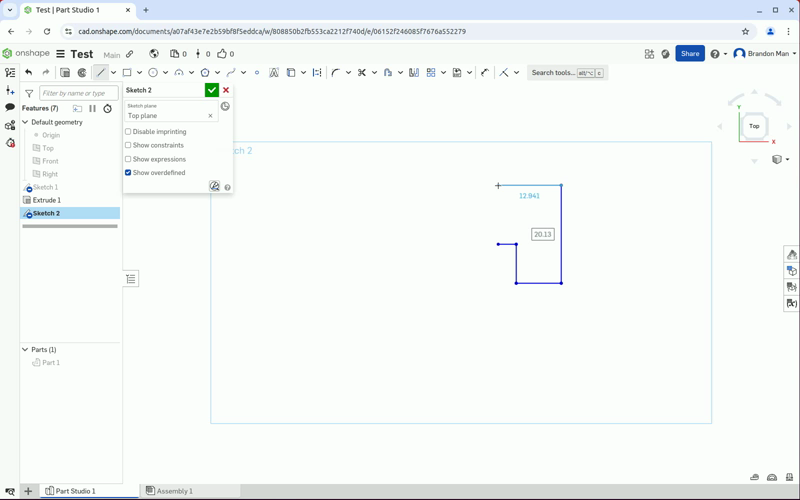
key_down(shift)
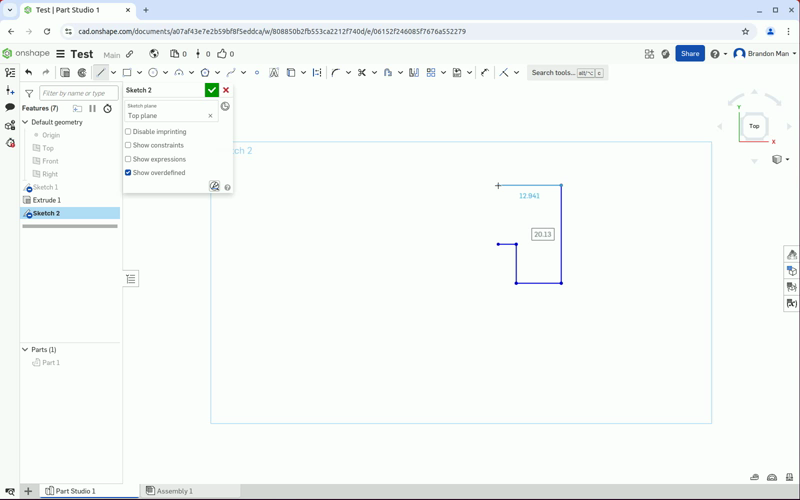
mouse_move(528, 185)
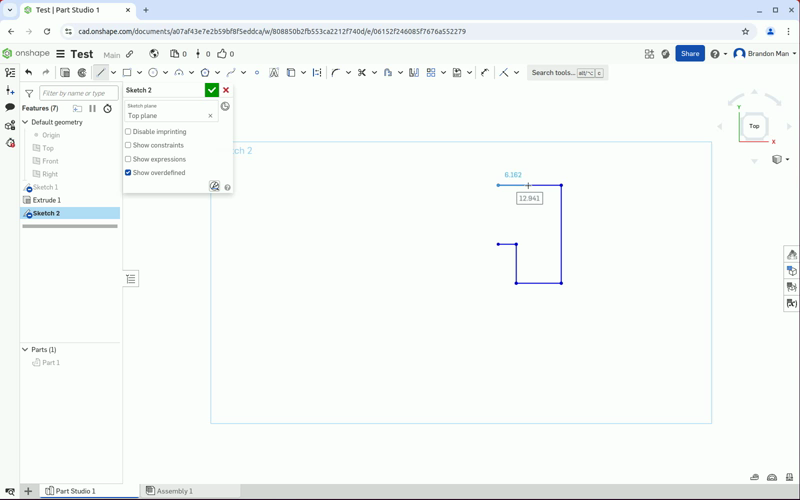
mouse_move(498, 192)
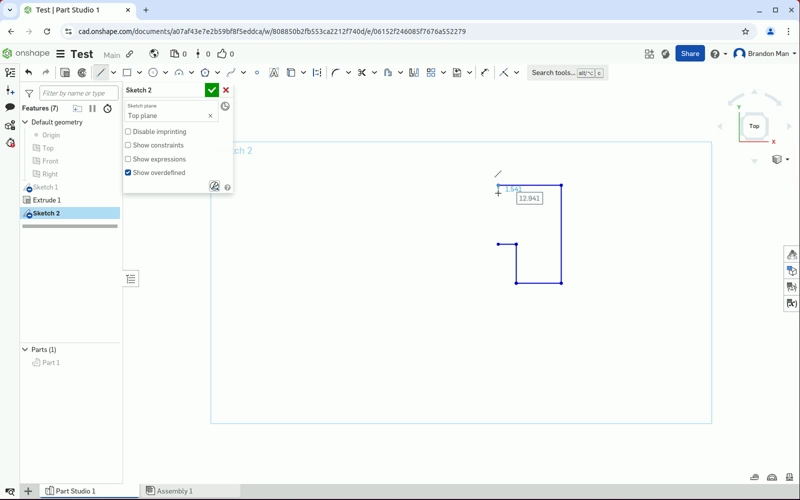
click(498, 192)
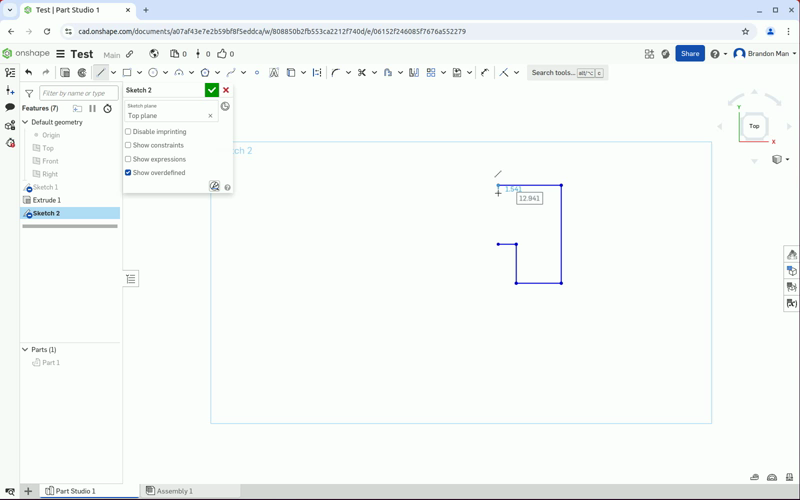
key_up(shift)
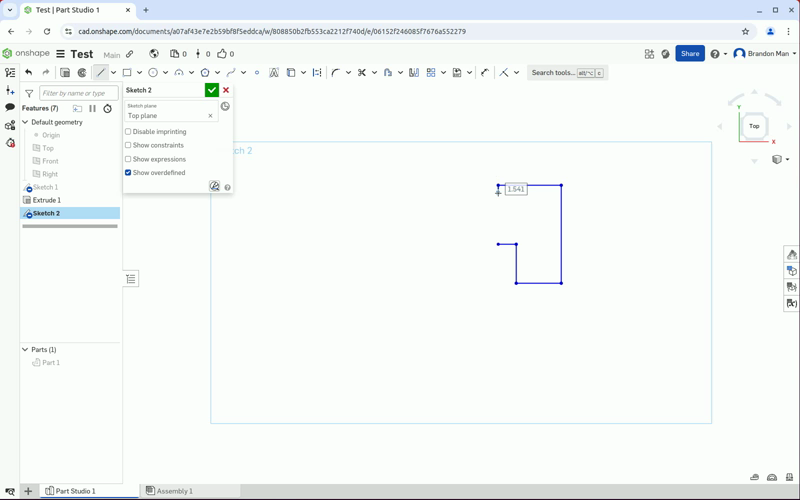
mouse_move(528, 192)
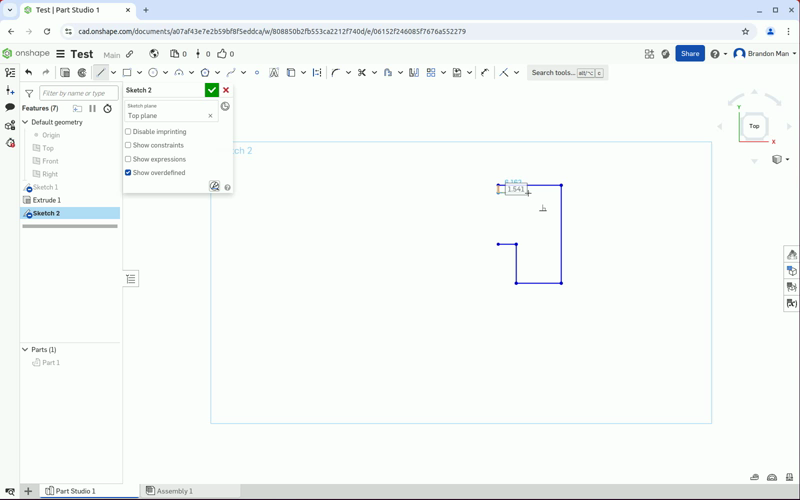
key_down(shift)
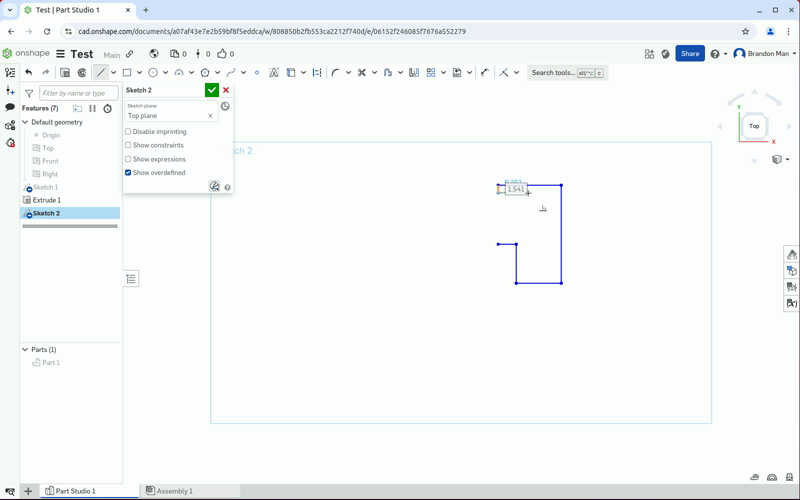
mouse_move(498, 244)
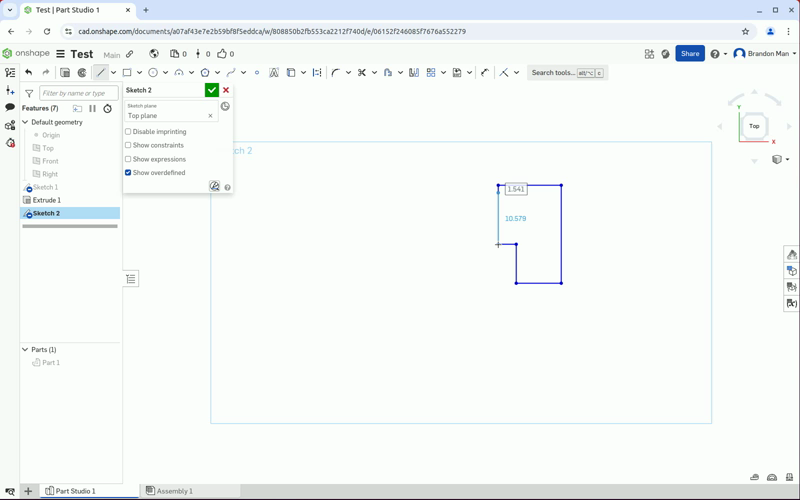
key_up(shift)
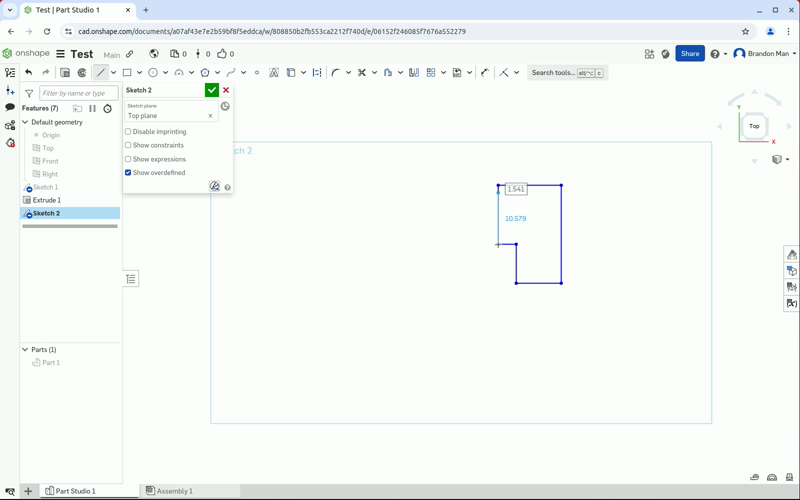
click(498, 244)
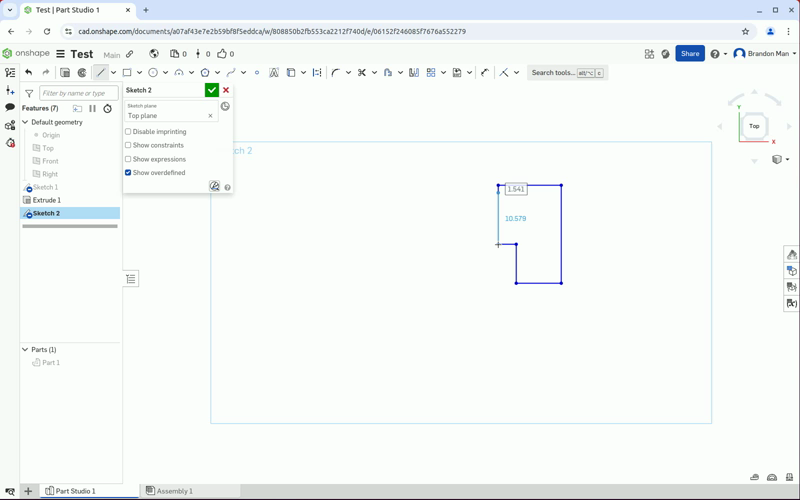
key(esc)
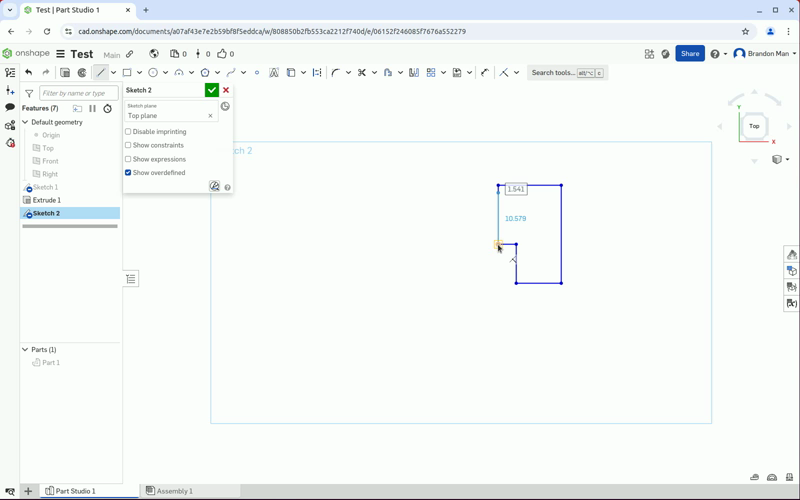
mouse_move(521, 277)
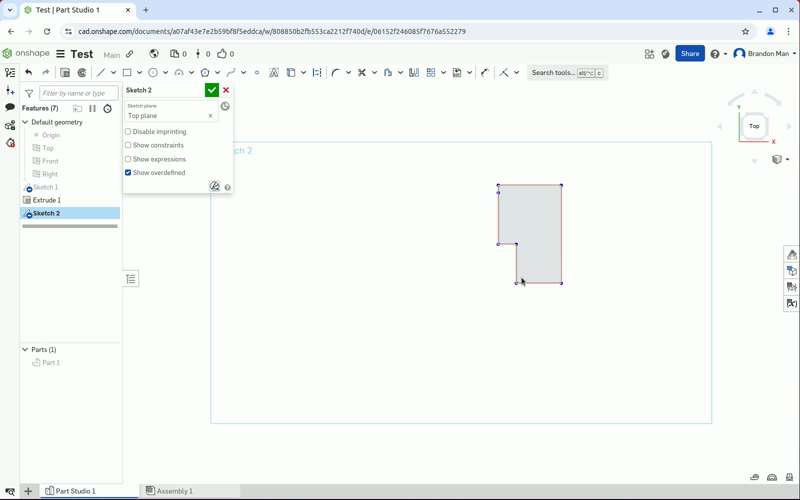
click(521, 277)
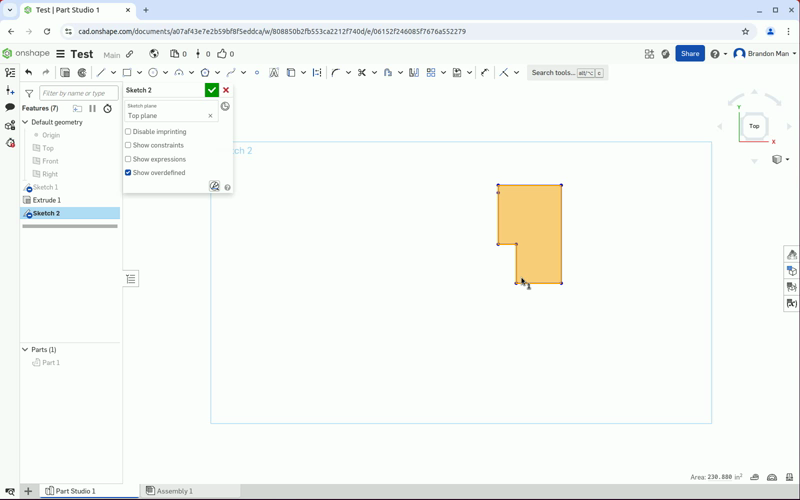
mouse_move(73, 352)
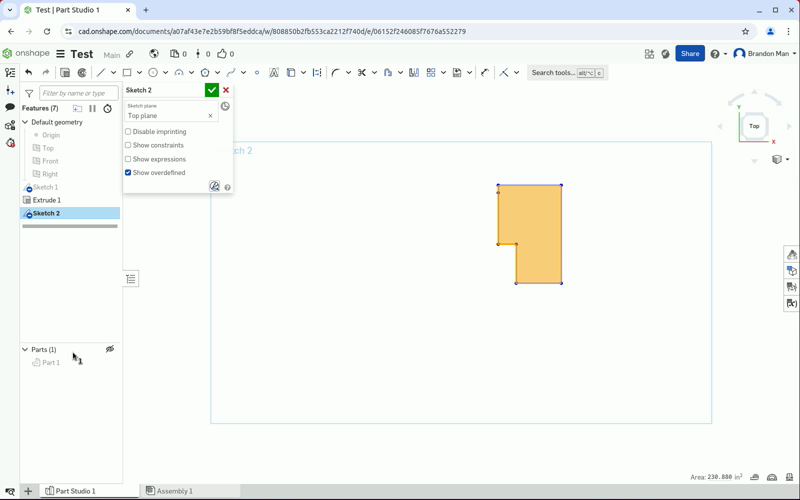
key(shift+y)
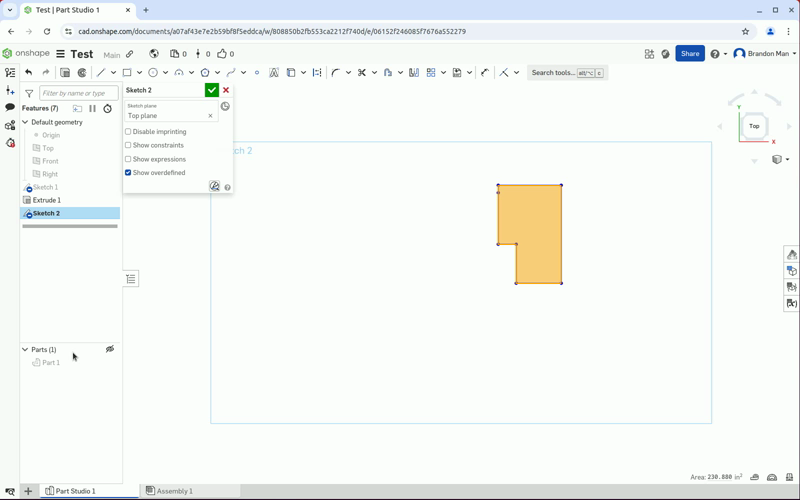
key(shift+e)
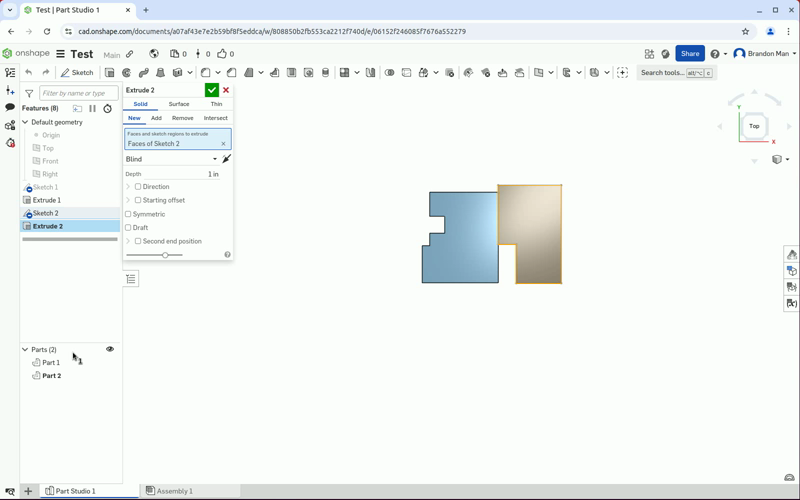
mouse_move(143, 106)
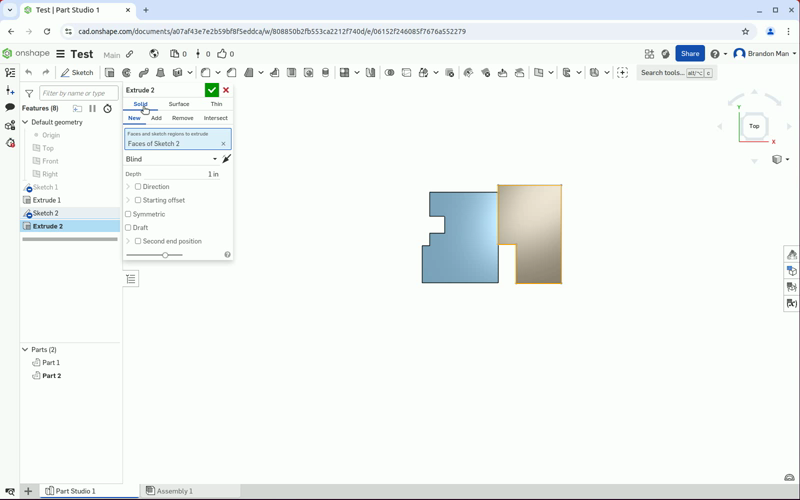
click(143, 106)
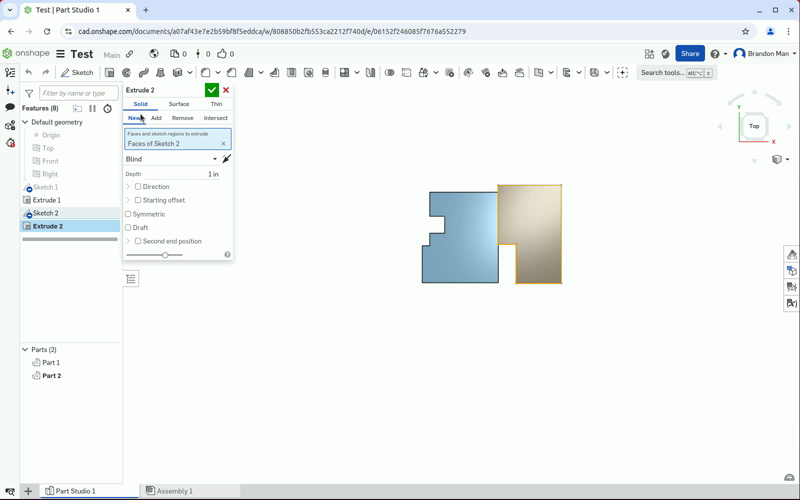
mouse_move(137, 120)
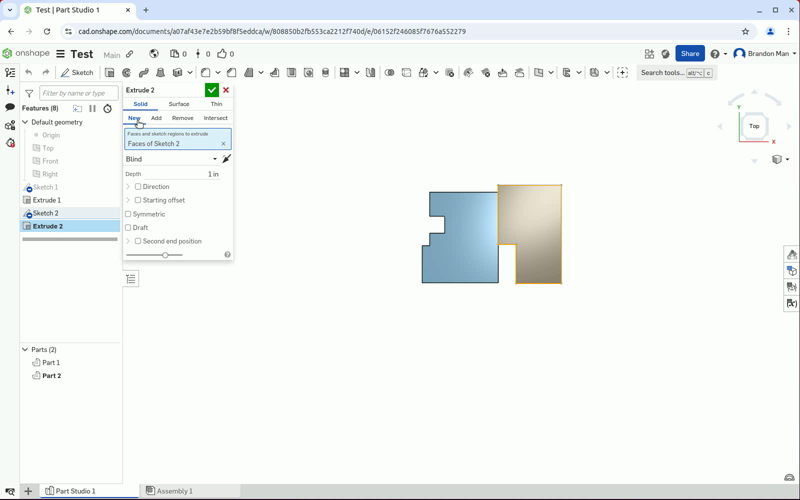
click(137, 120)
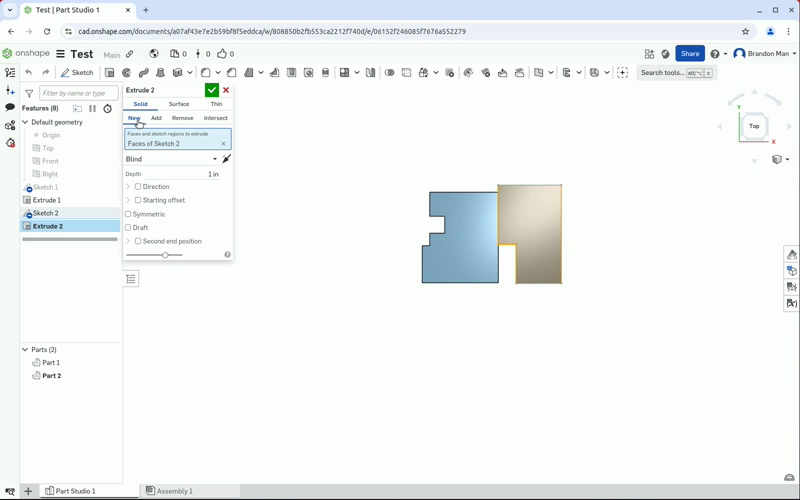
key(tab, 4)
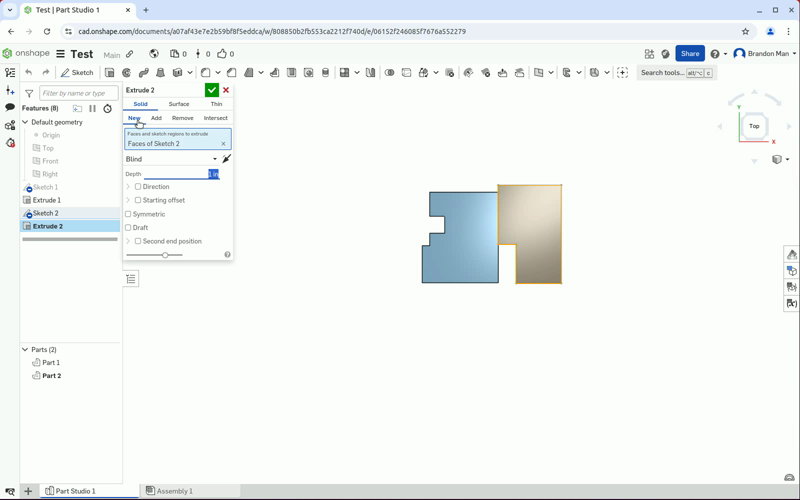
text(-0.241)
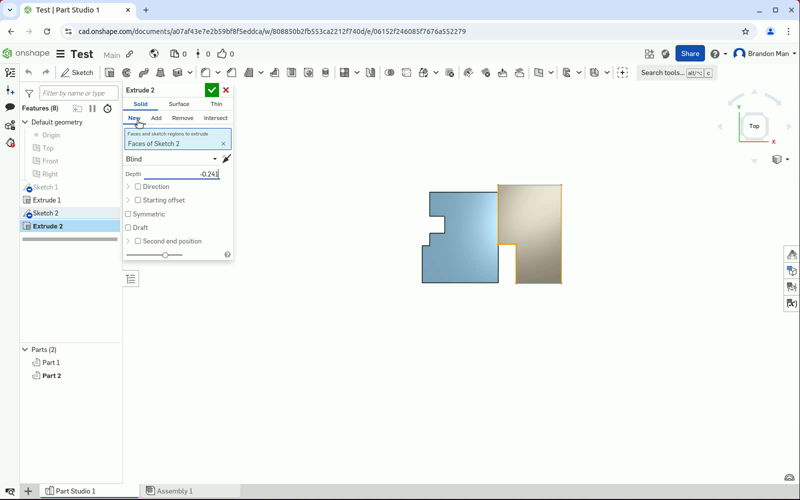
key(enter)
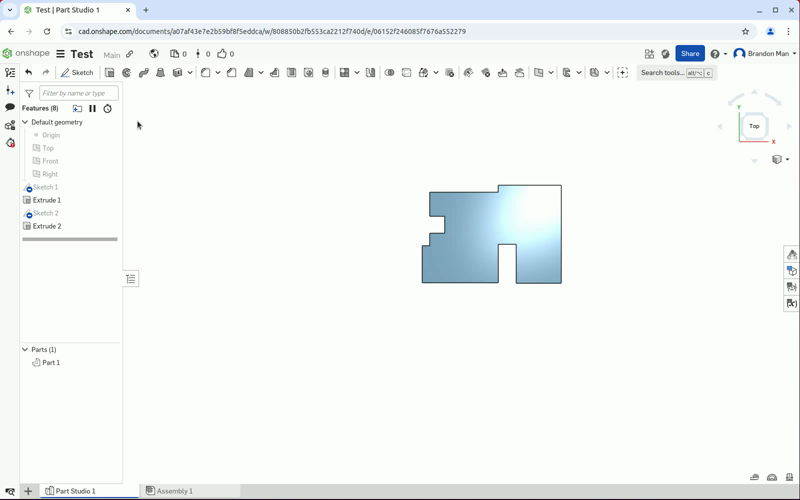
key(shift+h)
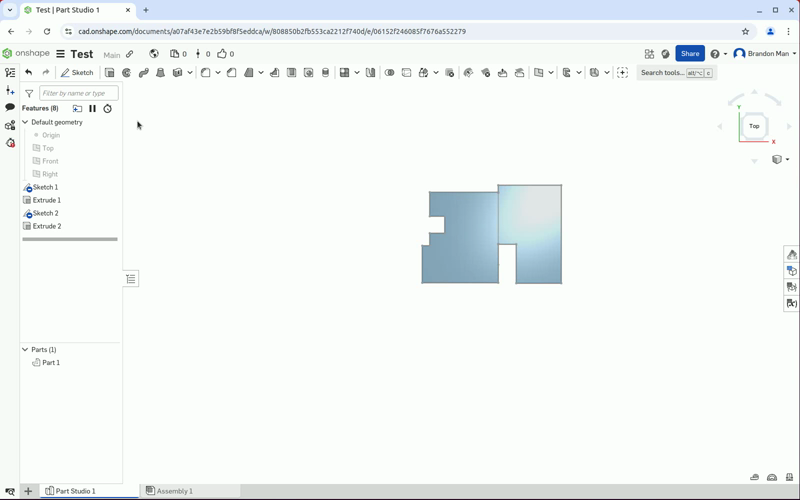
key(shift+h)
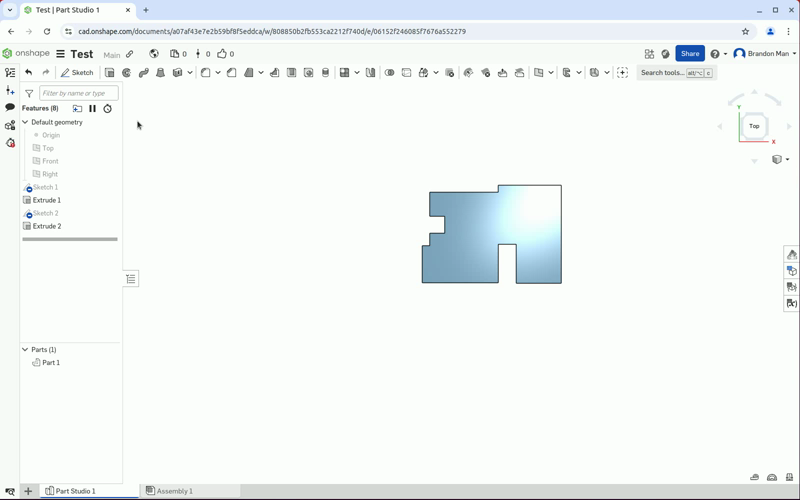
mouse_move(73, 189)
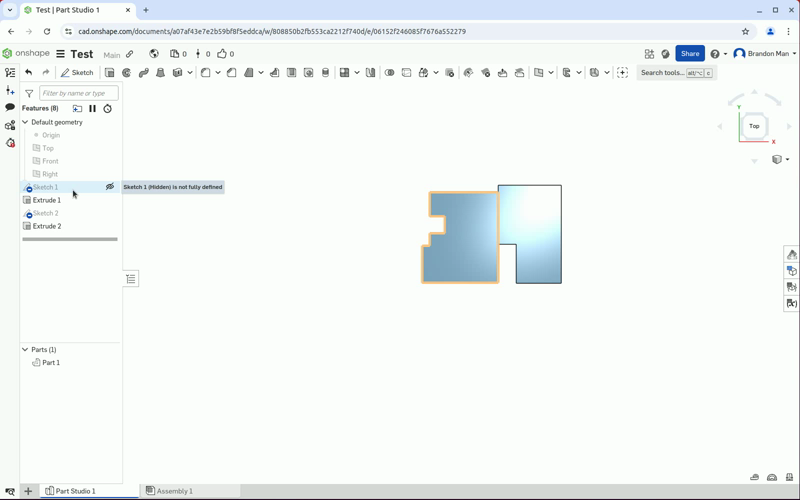
click(73, 189)
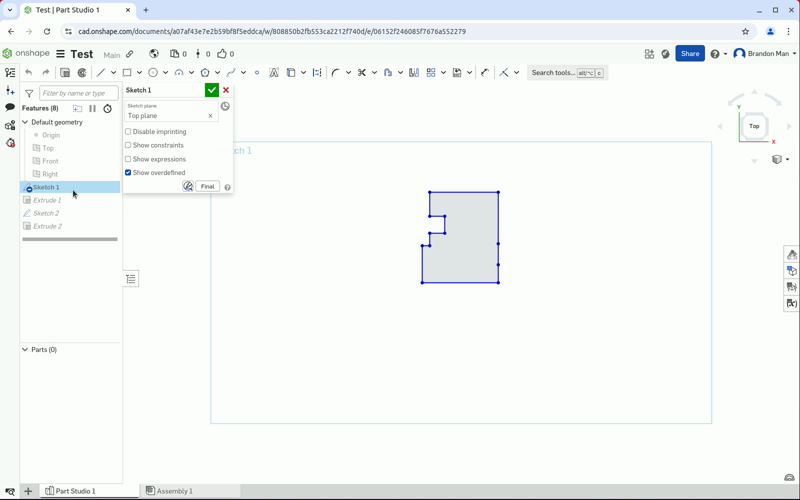
mouse_move(229, 92)
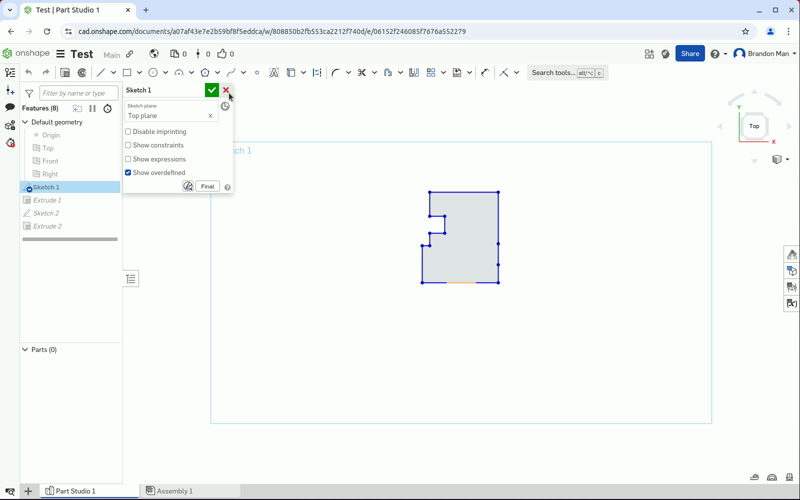
click(229, 92)
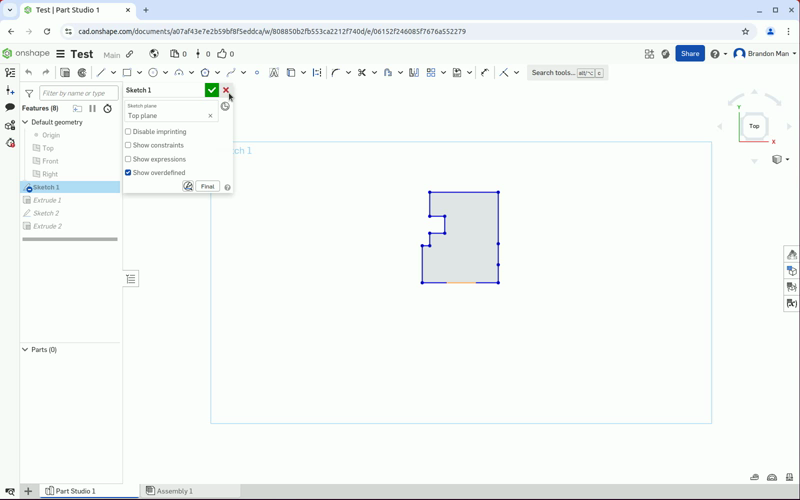
key(shift+s)
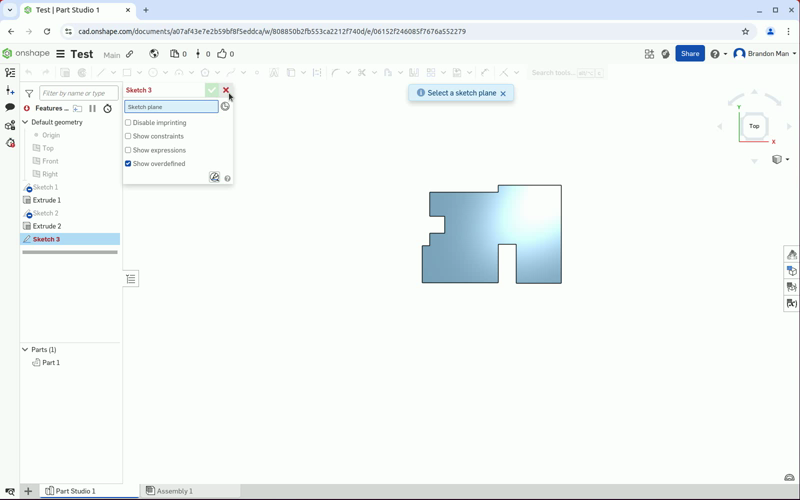
mouse_move(73, 150)
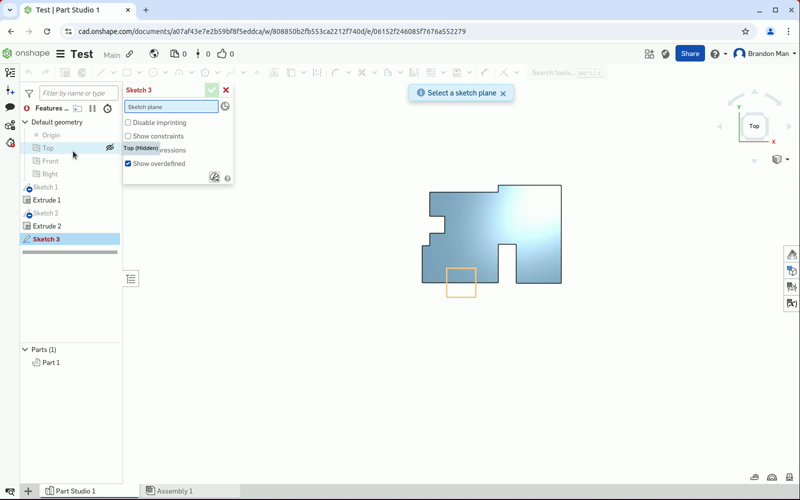
click(73, 150)
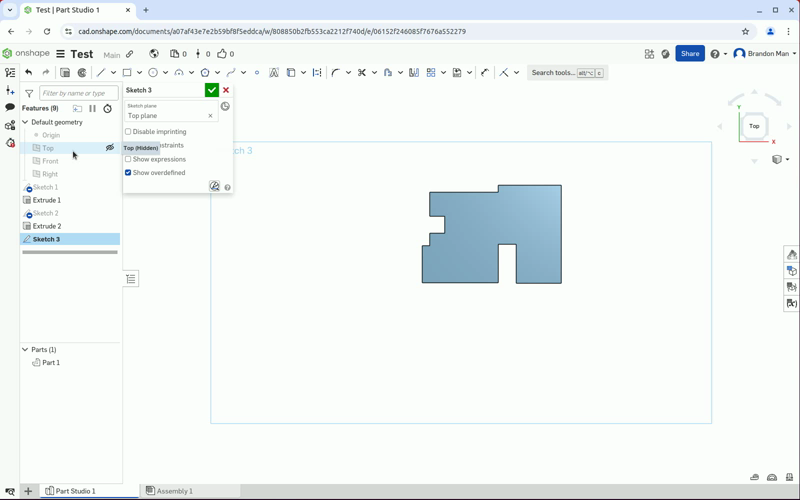
mouse_move(73, 352)
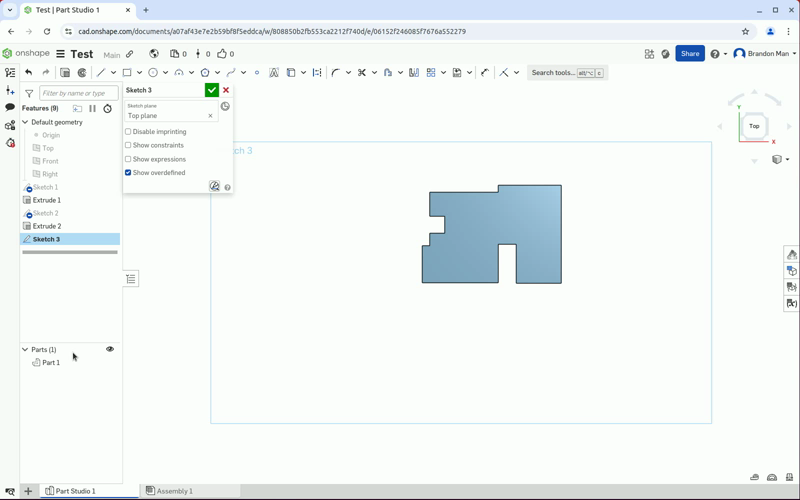
key(y)
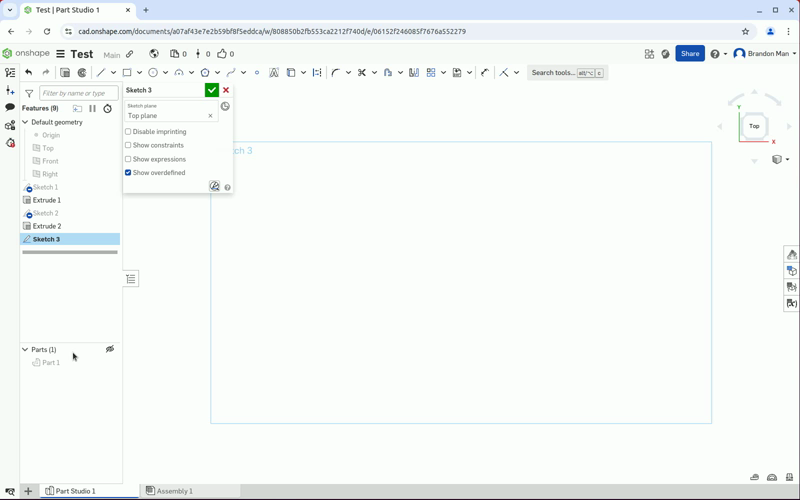
key(l)
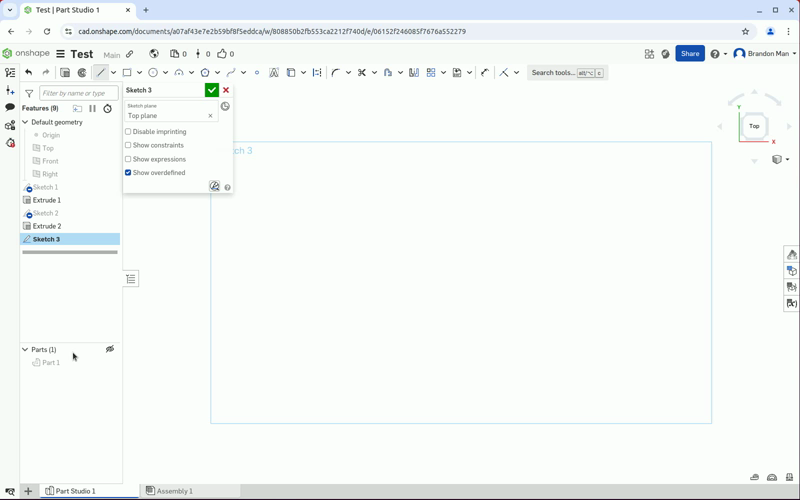
key_down(shift)
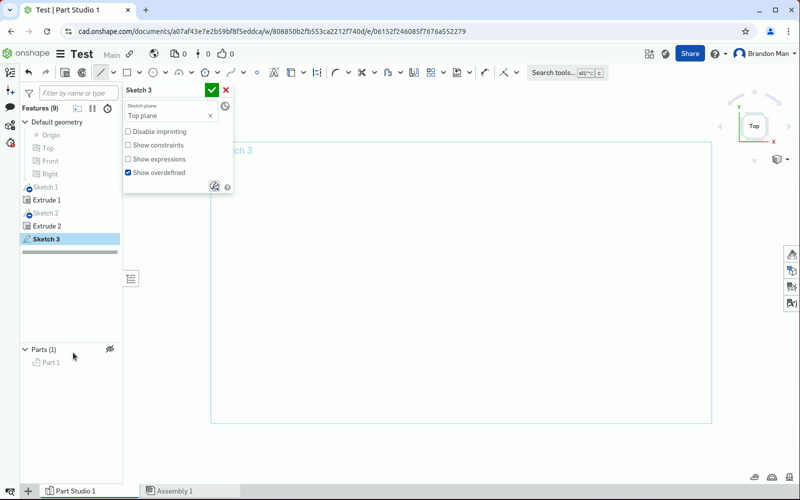
mouse_move(422, 282)
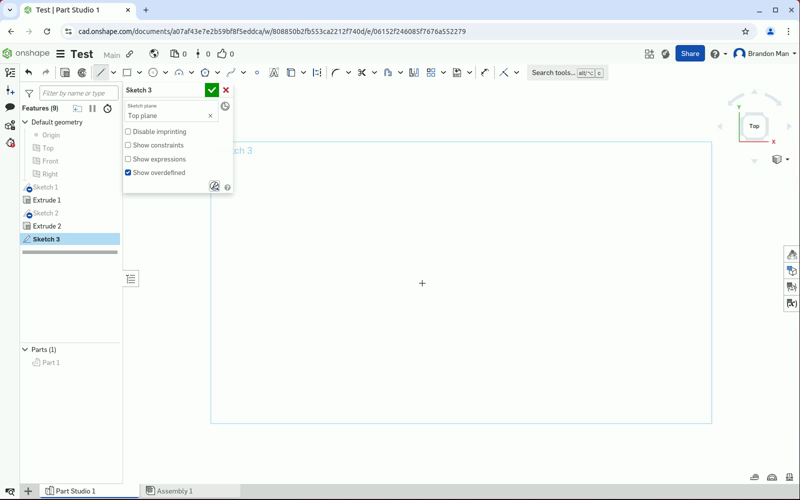
click(422, 282)
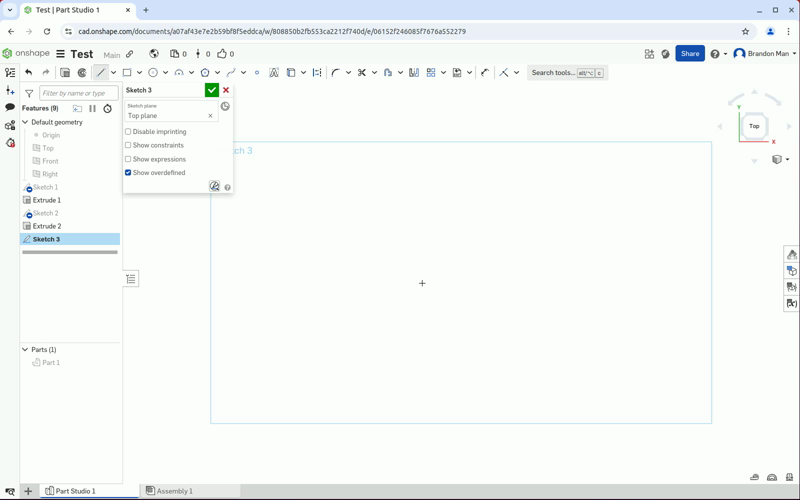
key_up(shift)
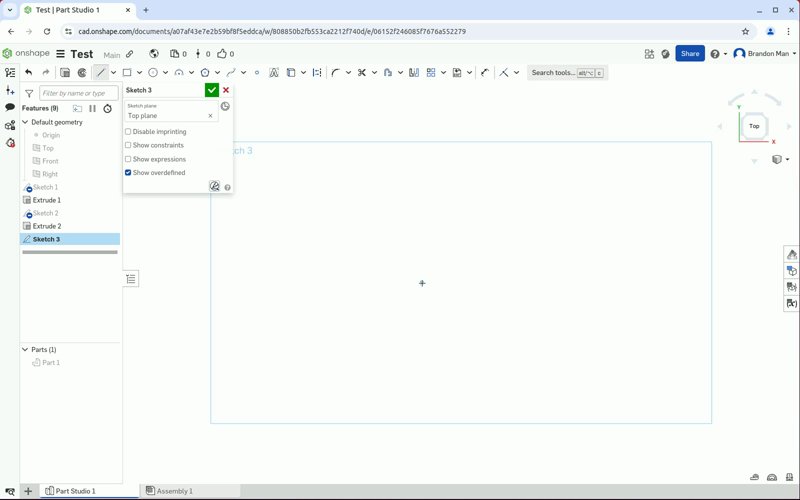
key_down(shift)
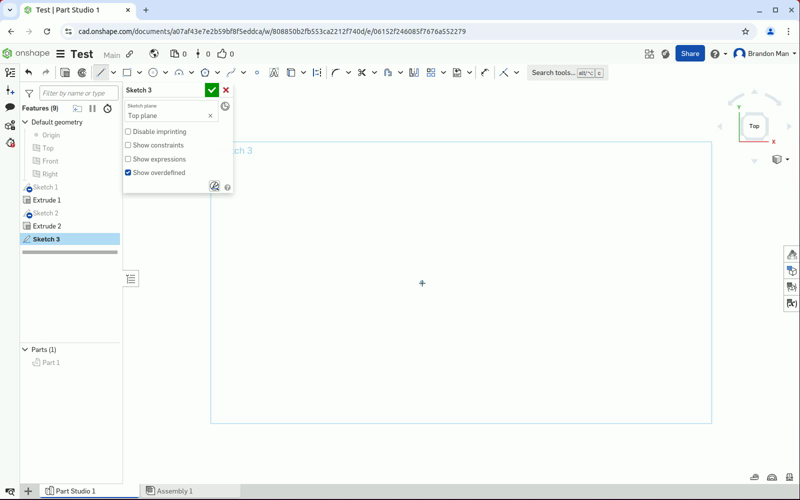
mouse_move(498, 282)
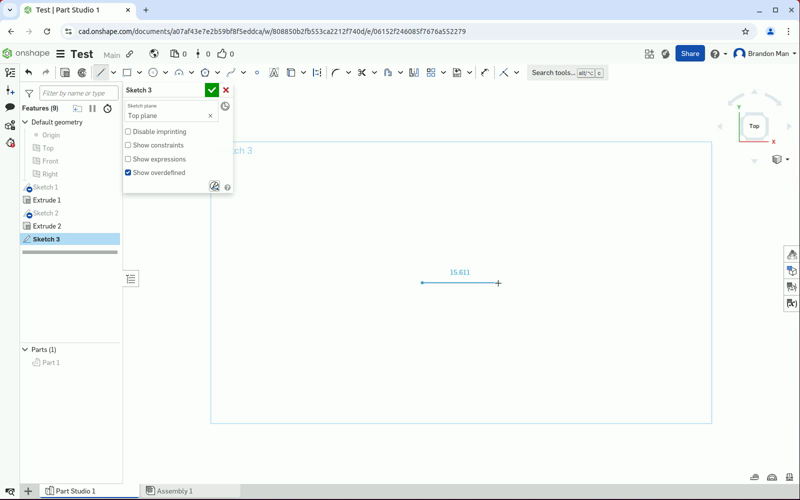
click(498, 282)
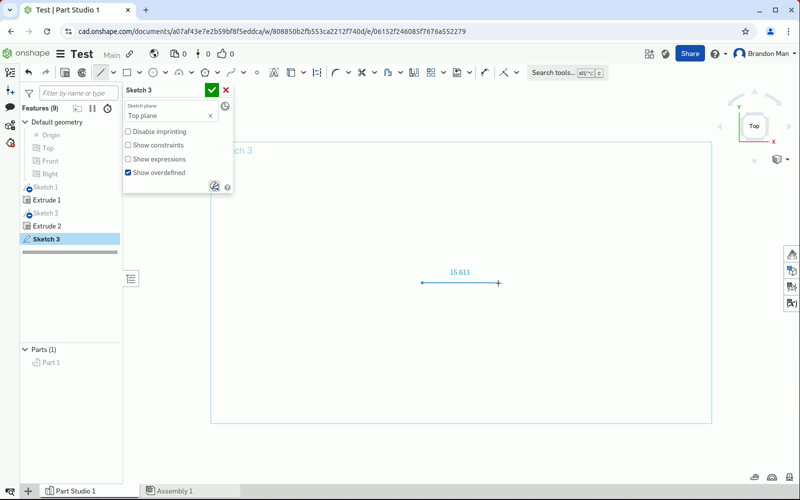
key_up(shift)
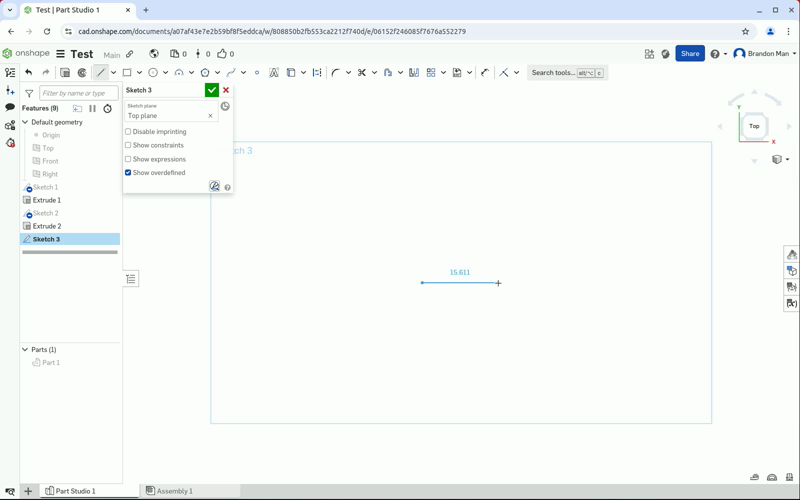
key_down(shift)
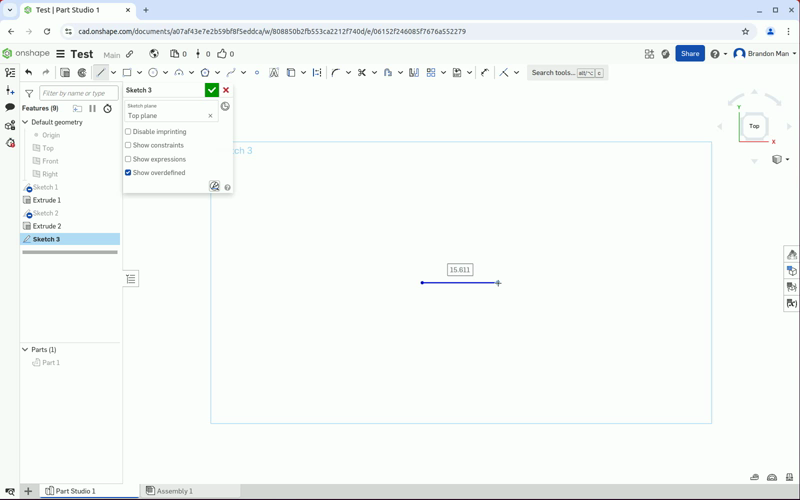
mouse_move(528, 282)
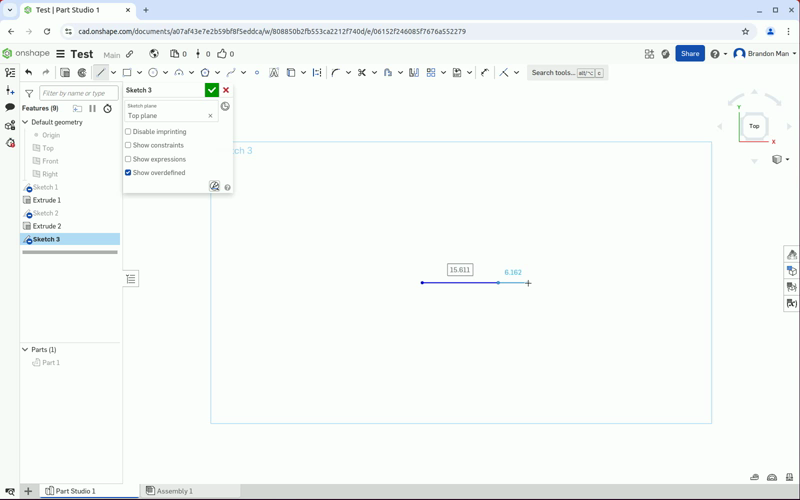
mouse_move(498, 264)
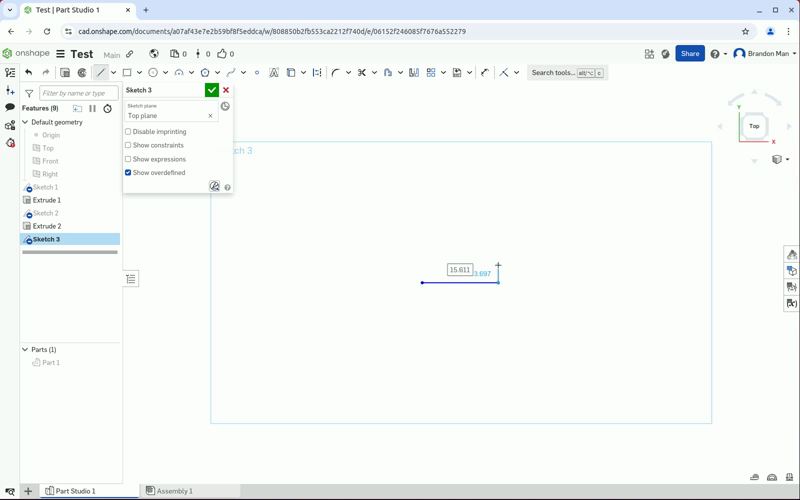
click(498, 264)
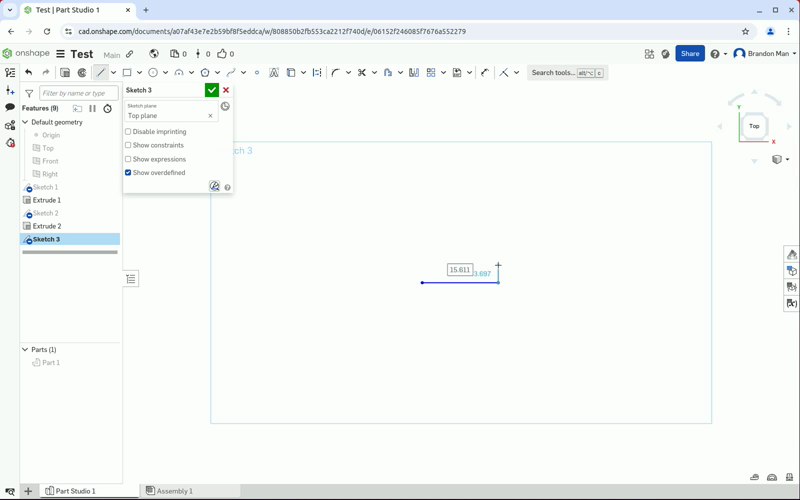
key_up(shift)
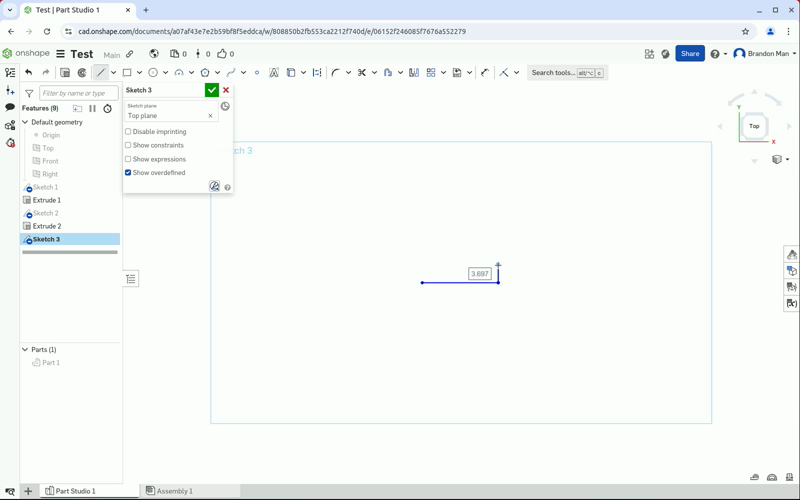
key_down(shift)
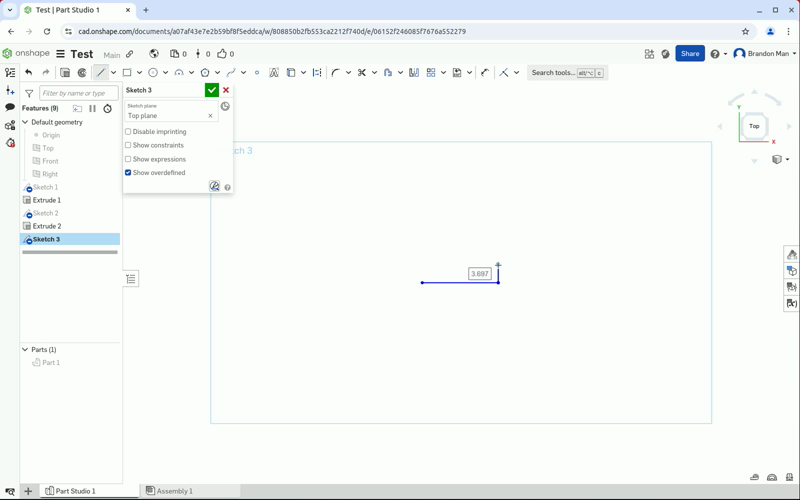
mouse_move(528, 264)
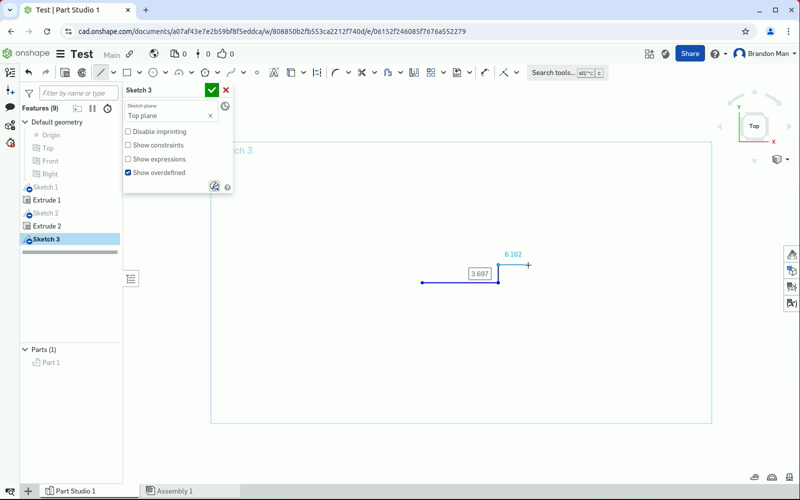
mouse_move(498, 243)
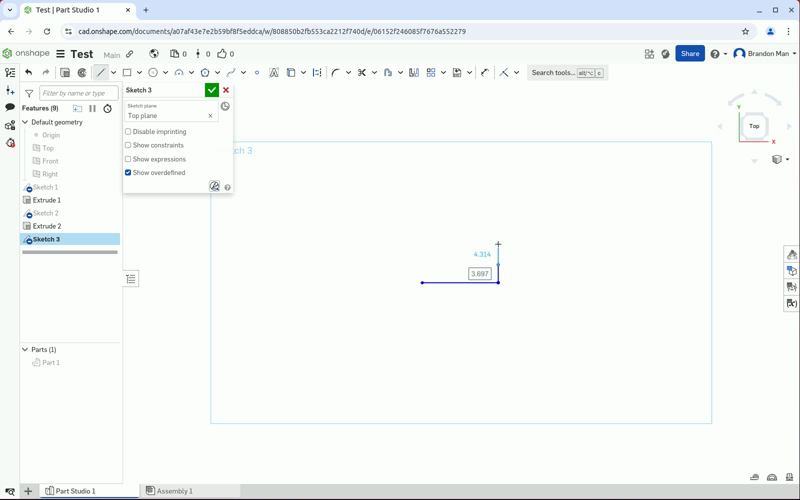
click(498, 243)
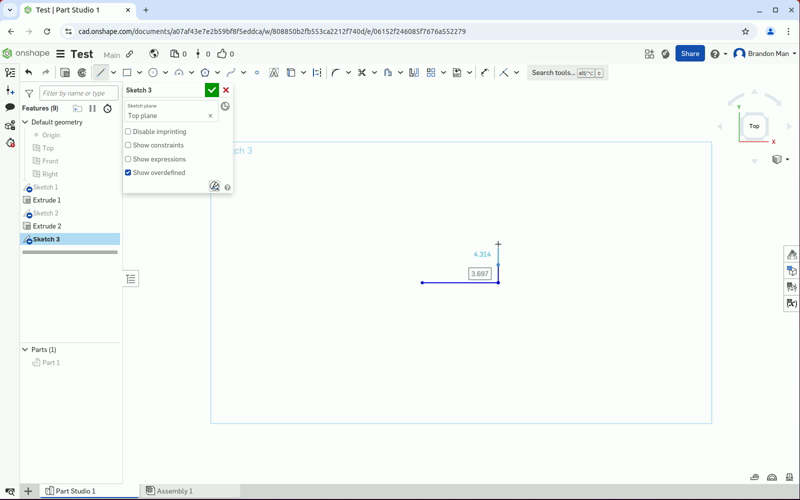
key_up(shift)
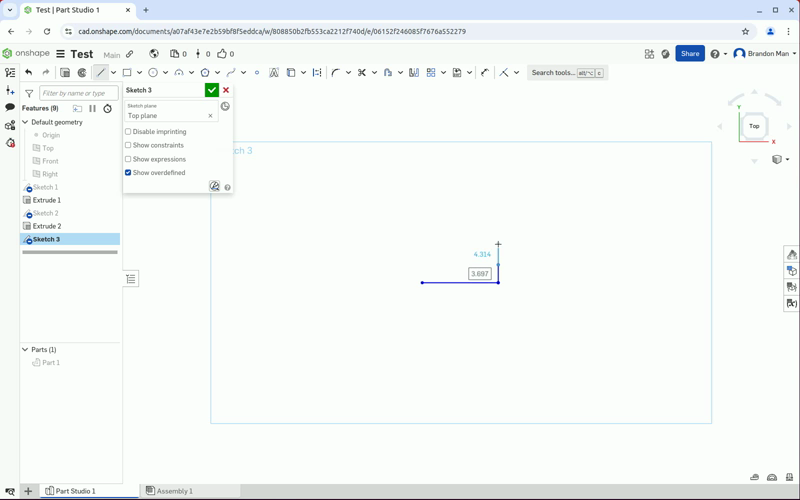
key_down(shift)
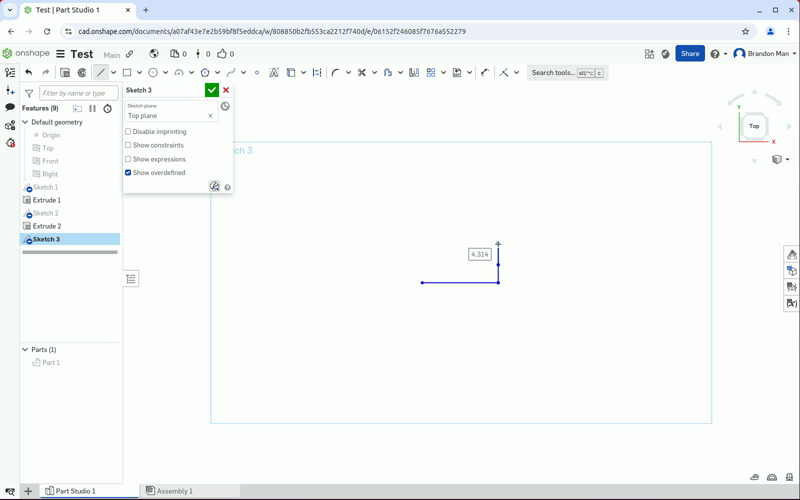
mouse_move(528, 243)
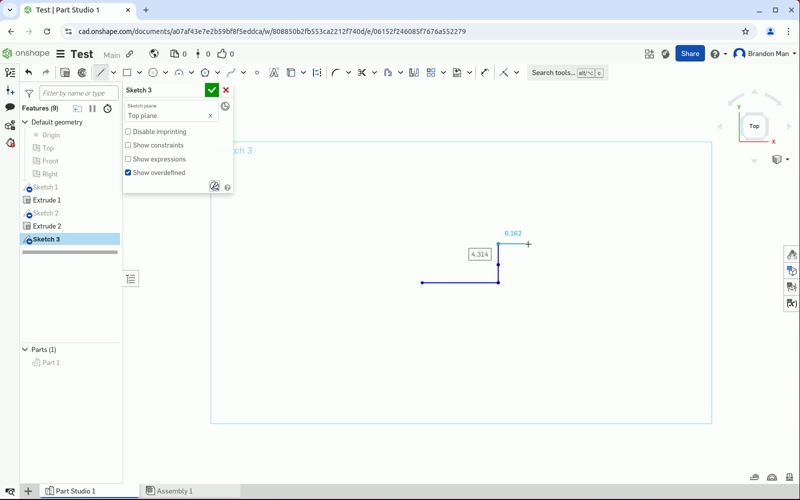
mouse_move(498, 192)
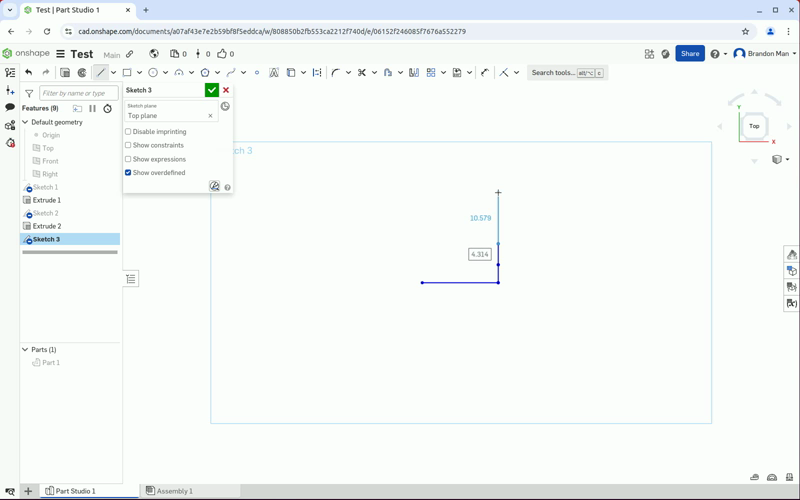
click(498, 192)
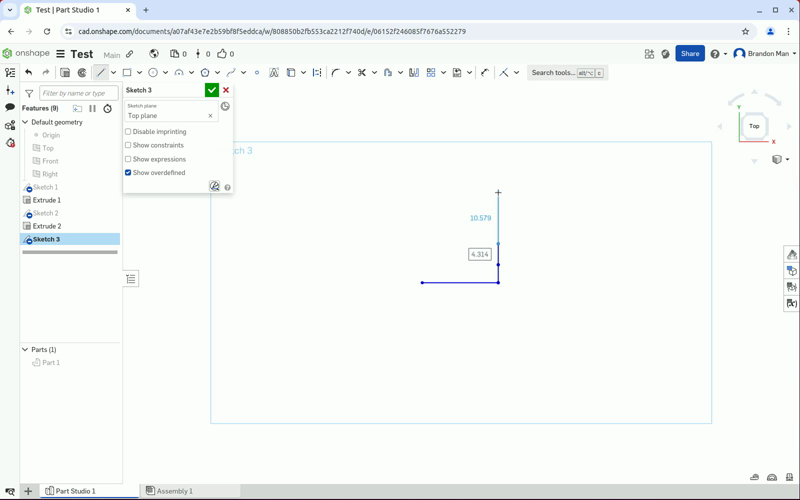
key_up(shift)
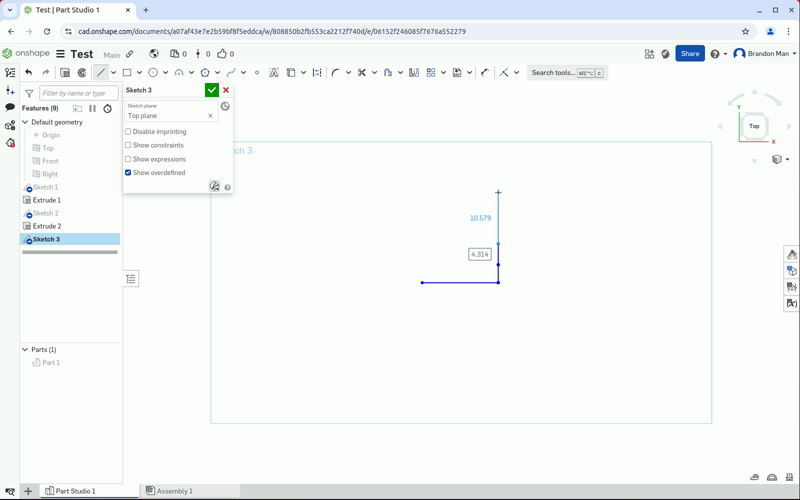
key_down(shift)
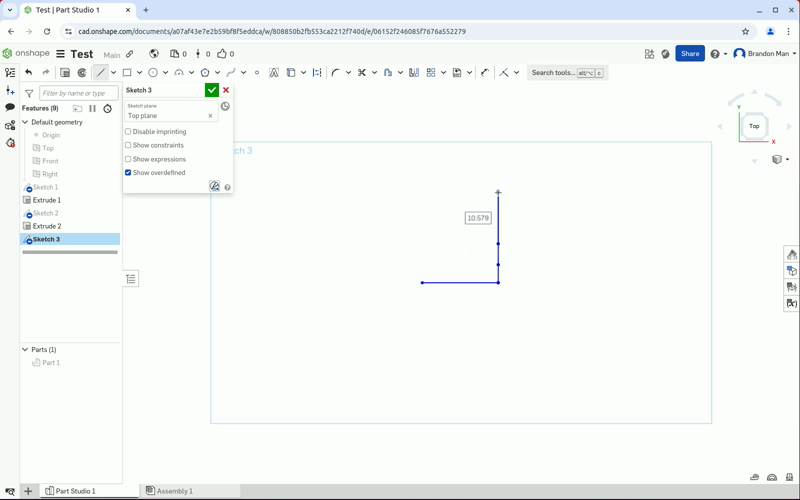
mouse_move(429, 192)
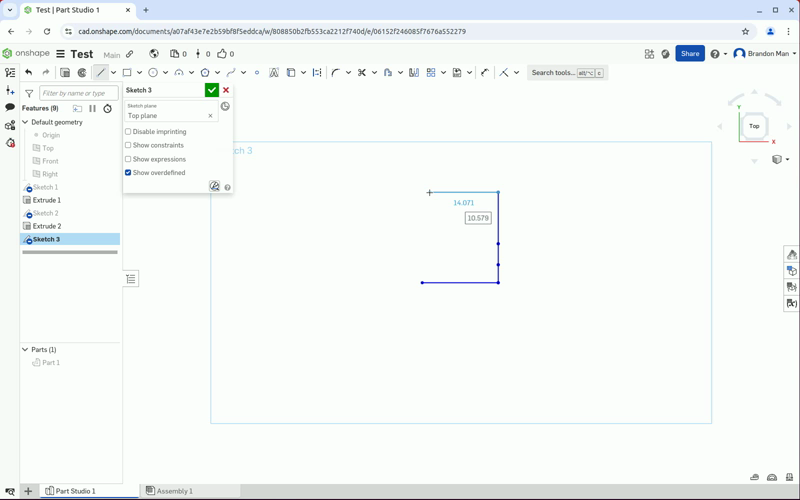
click(429, 192)
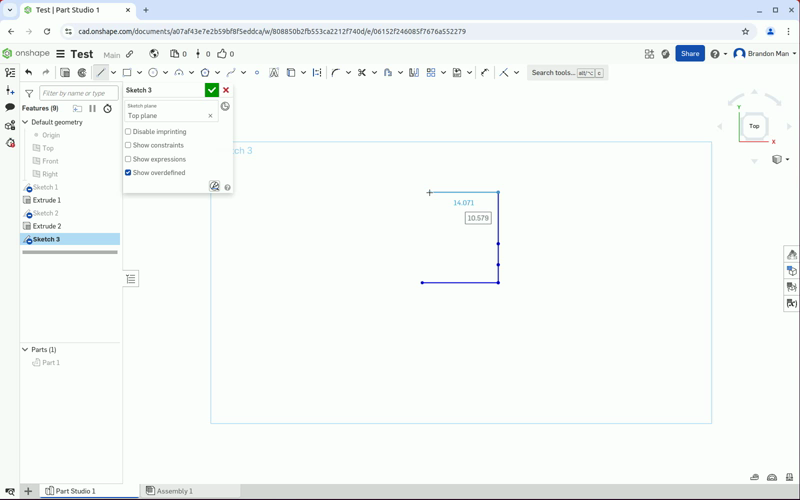
key_up(shift)
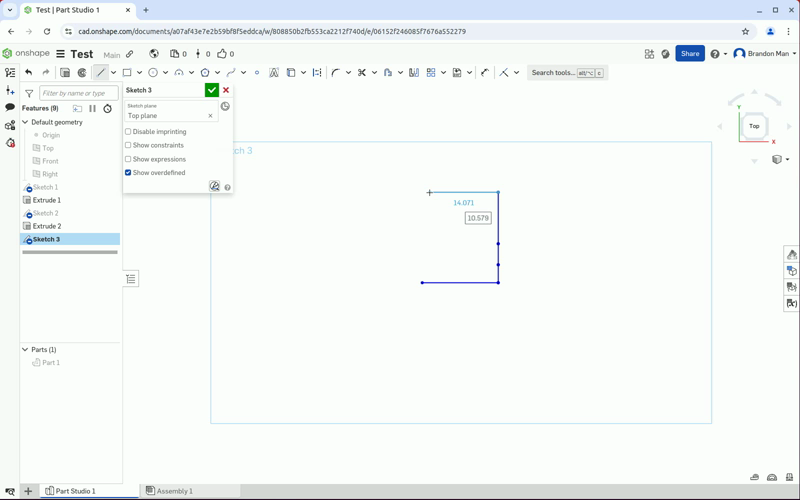
key_down(shift)
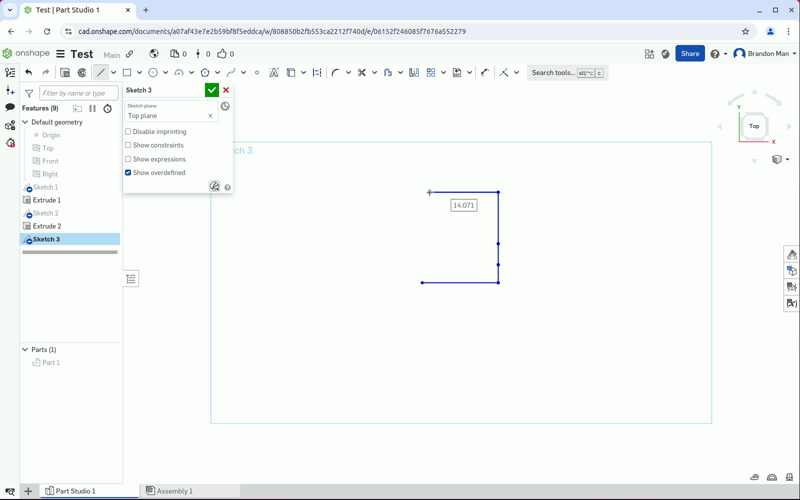
mouse_move(459, 192)
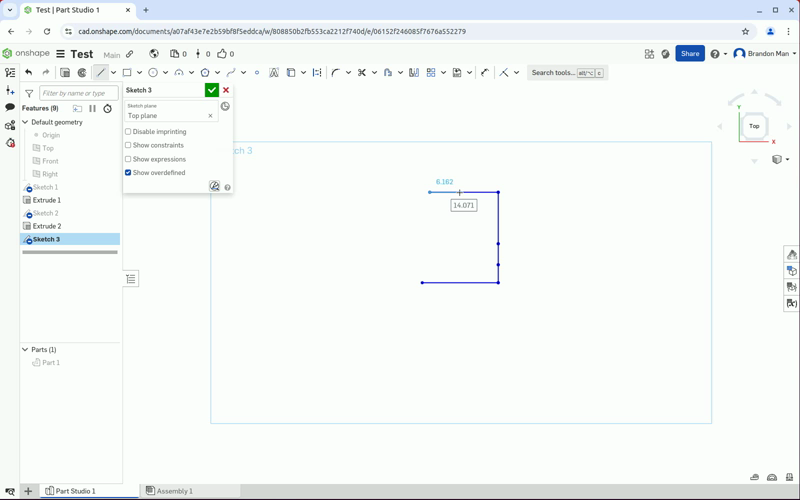
mouse_move(429, 216)
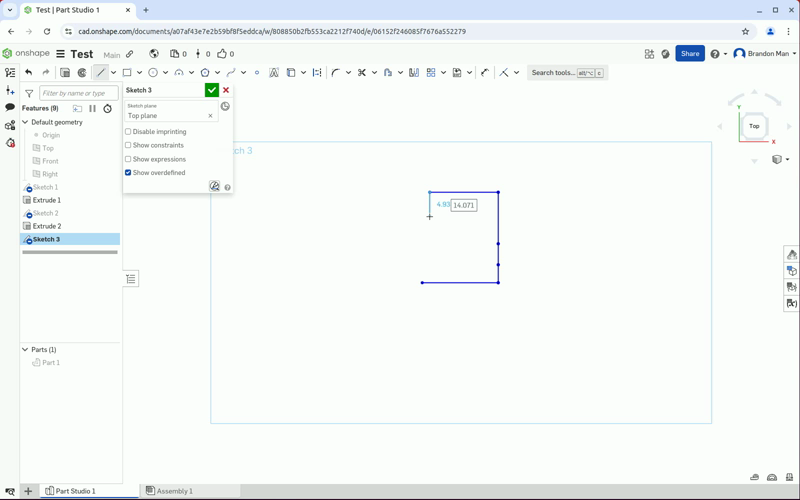
click(429, 216)
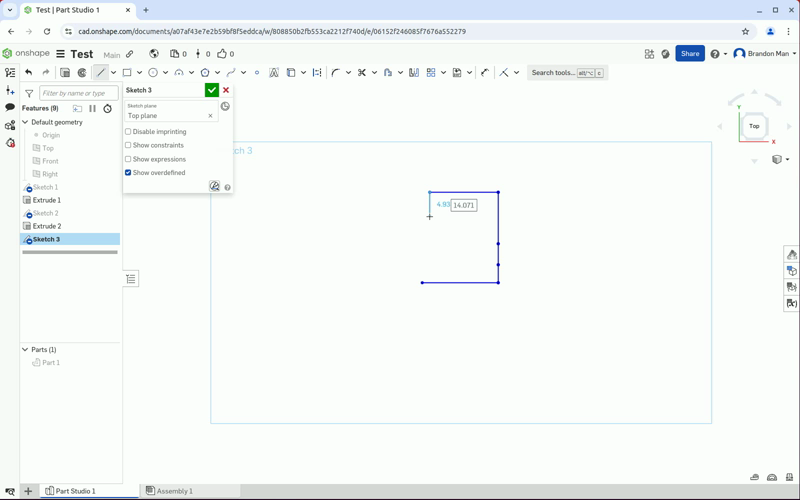
key_up(shift)
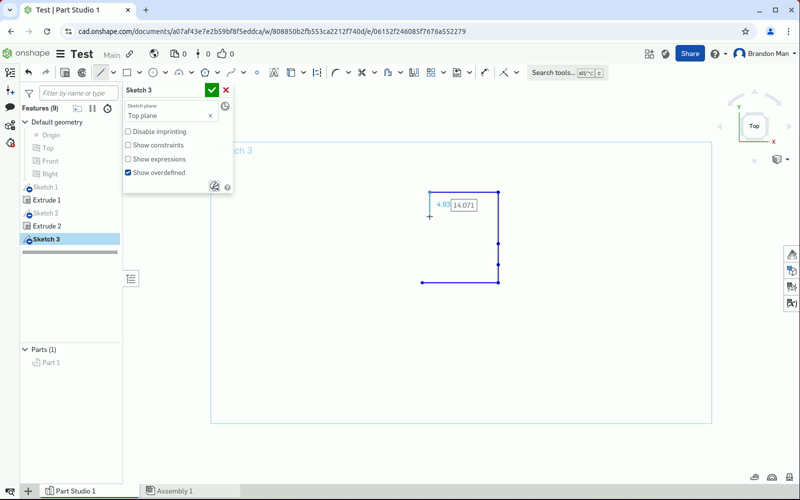
key_down(shift)
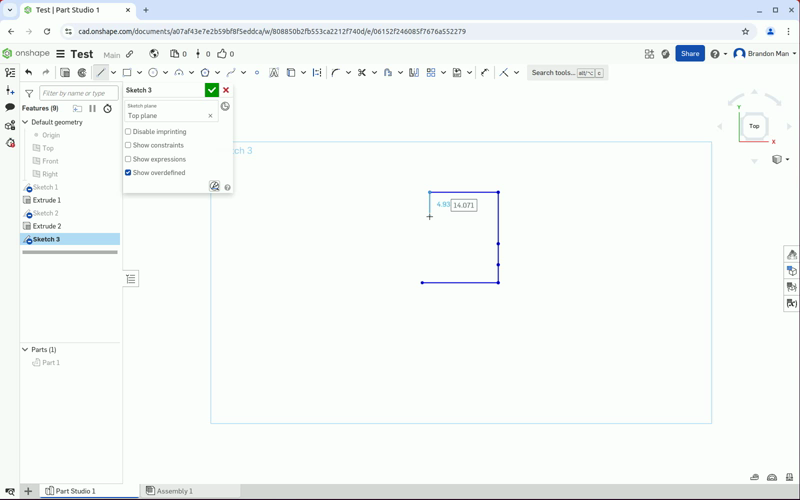
mouse_move(459, 216)
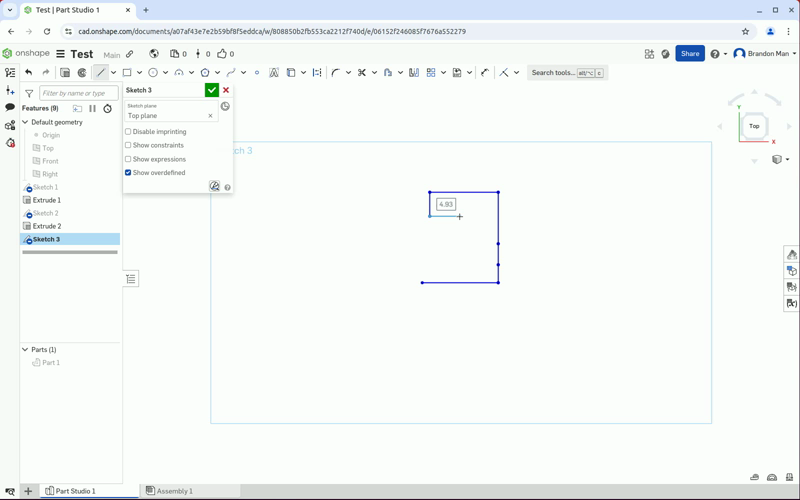
mouse_move(444, 216)
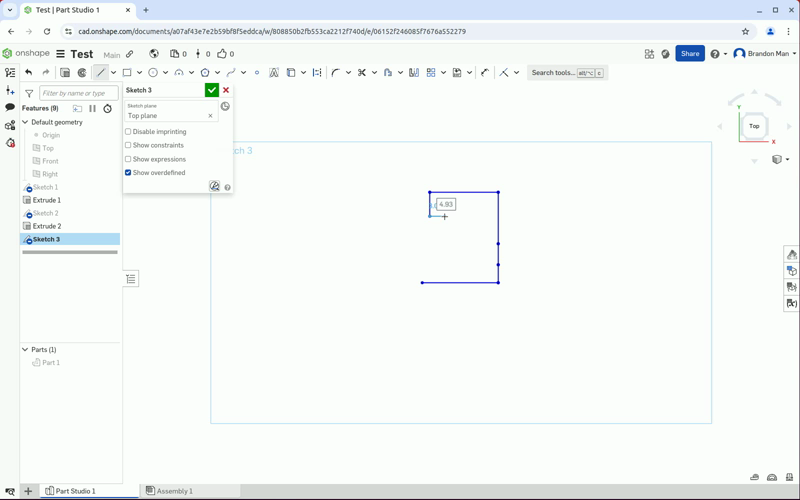
click(444, 216)
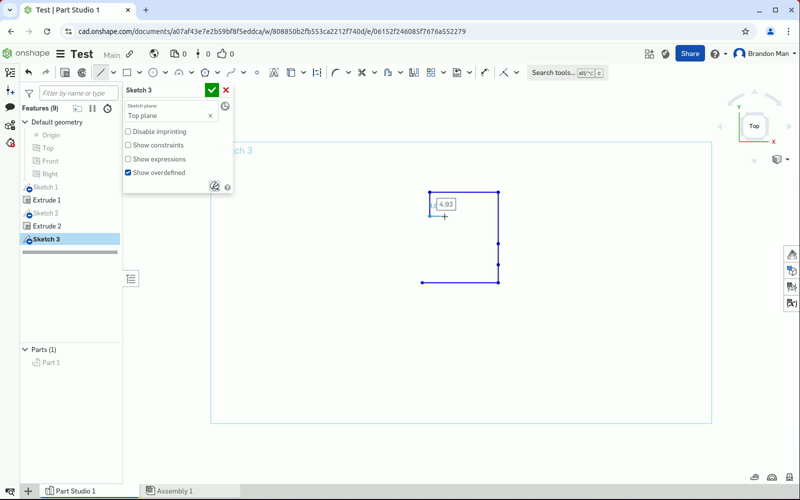
key_up(shift)
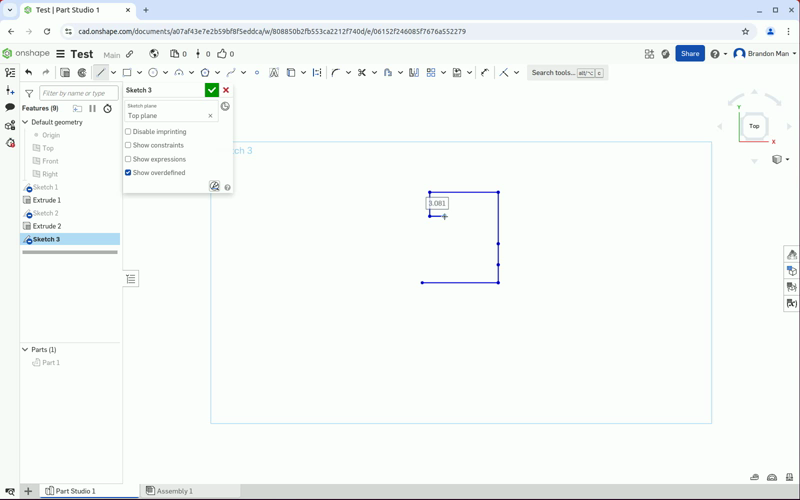
key_down(shift)
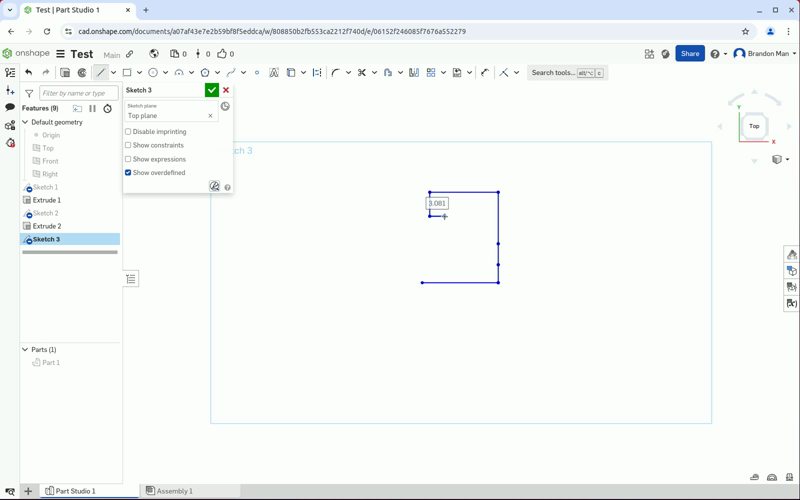
mouse_move(474, 216)
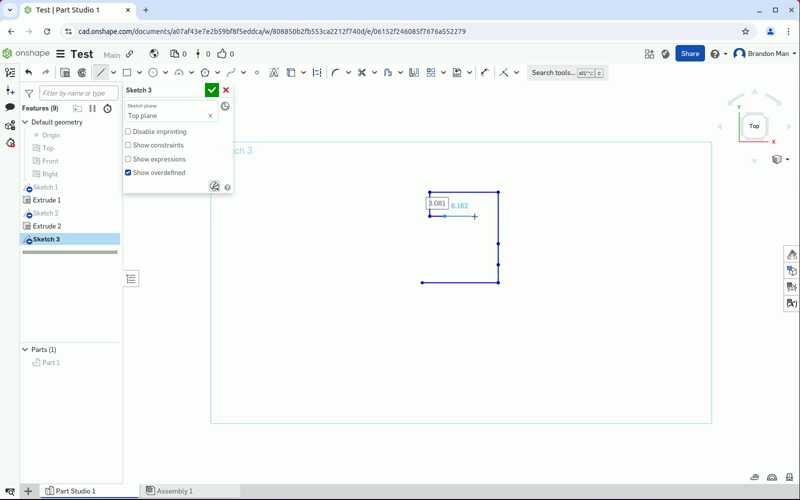
mouse_move(444, 233)
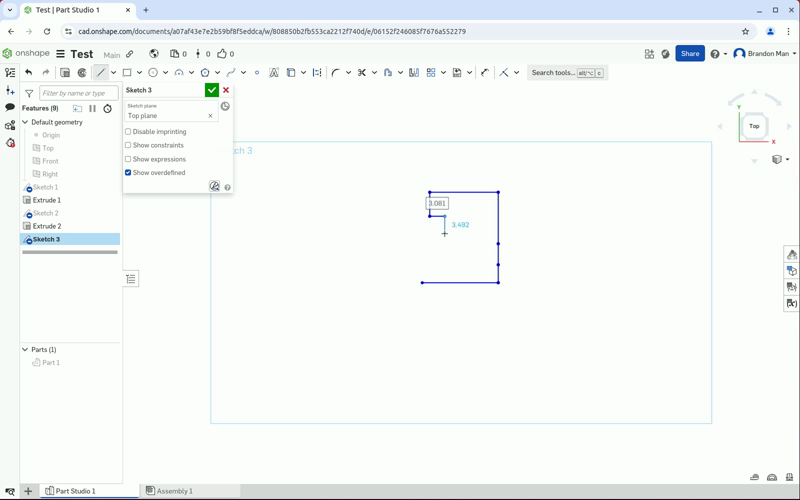
click(444, 233)
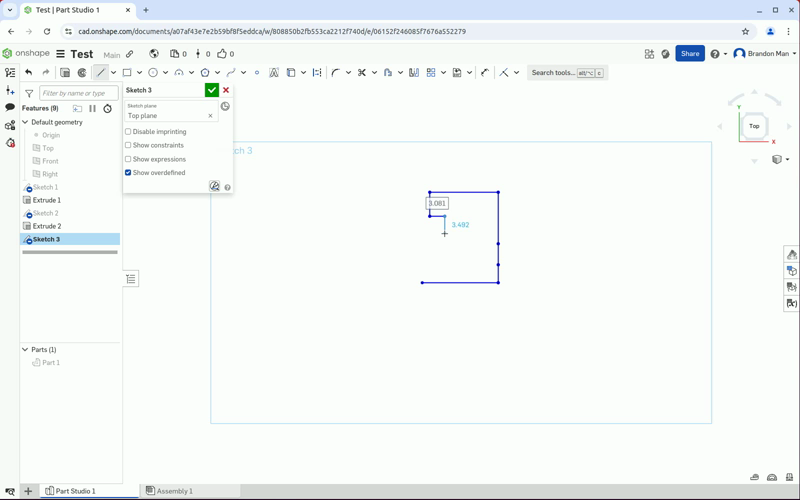
key_up(shift)
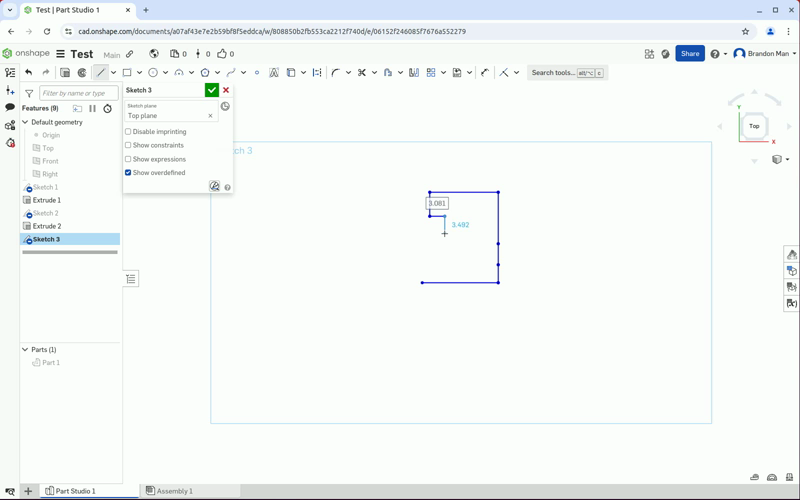
key_down(shift)
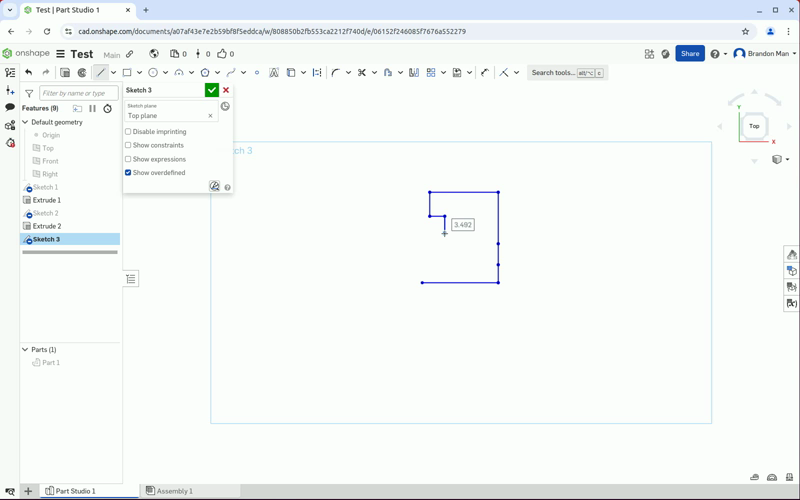
mouse_move(474, 233)
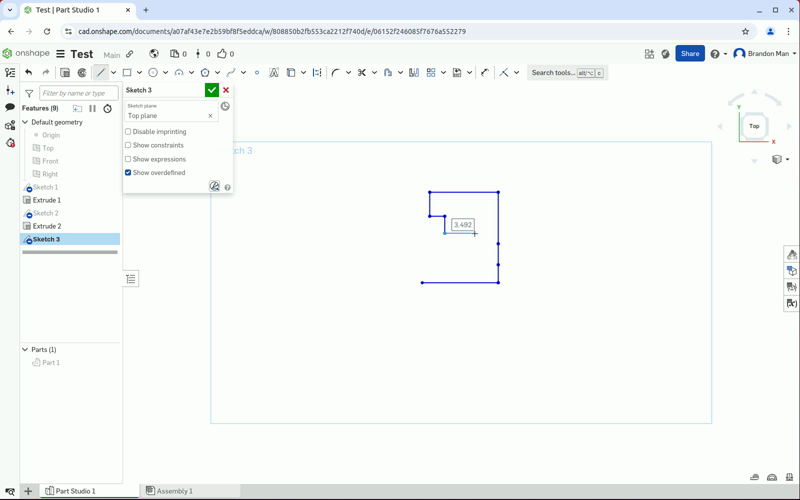
mouse_move(429, 233)
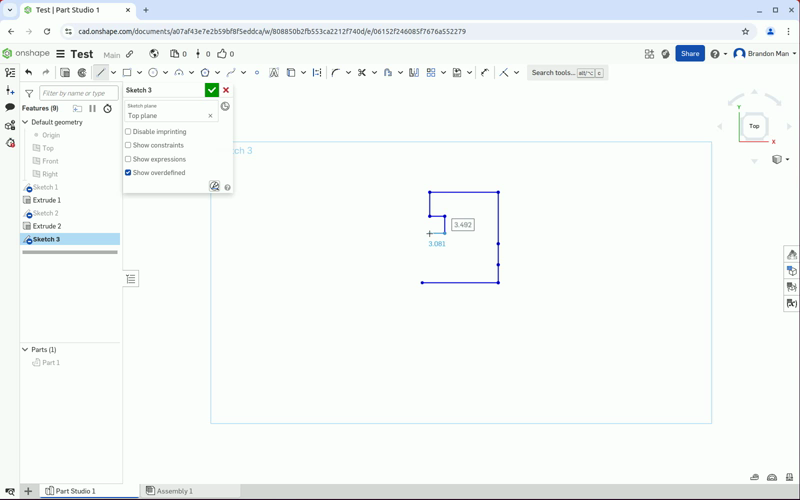
click(429, 233)
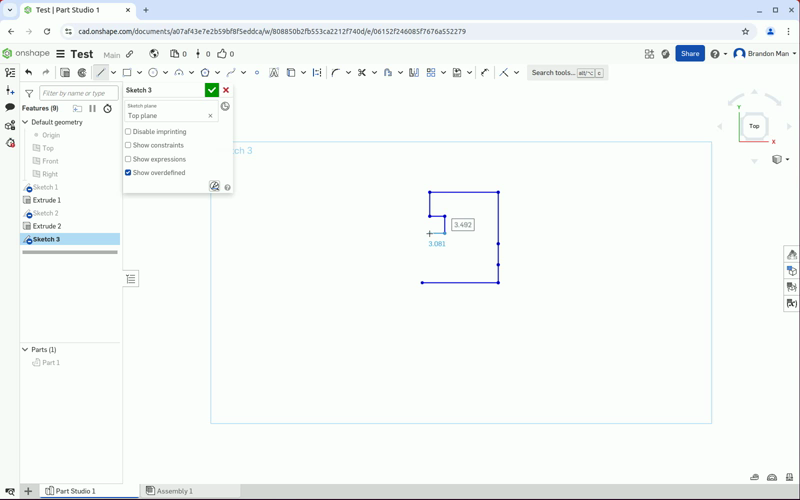
key_up(shift)
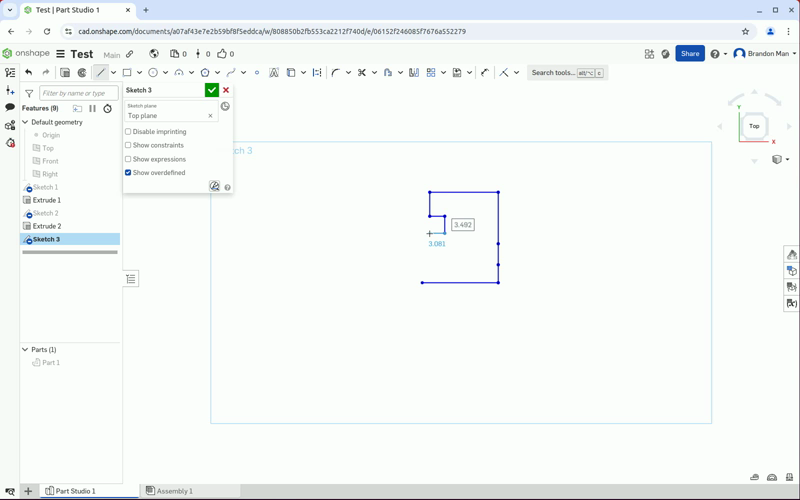
key_down(shift)
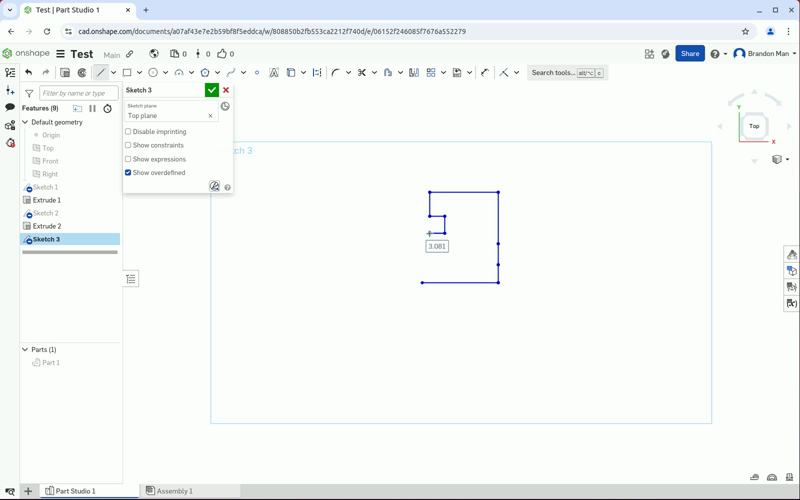
mouse_move(459, 233)
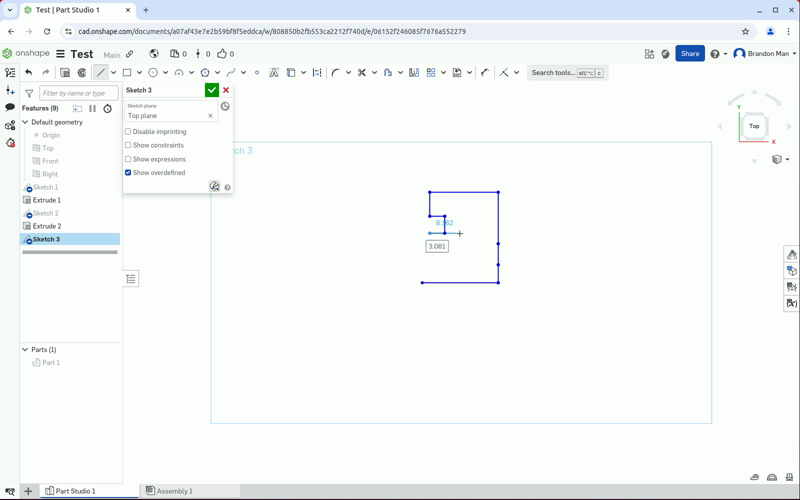
mouse_move(429, 245)
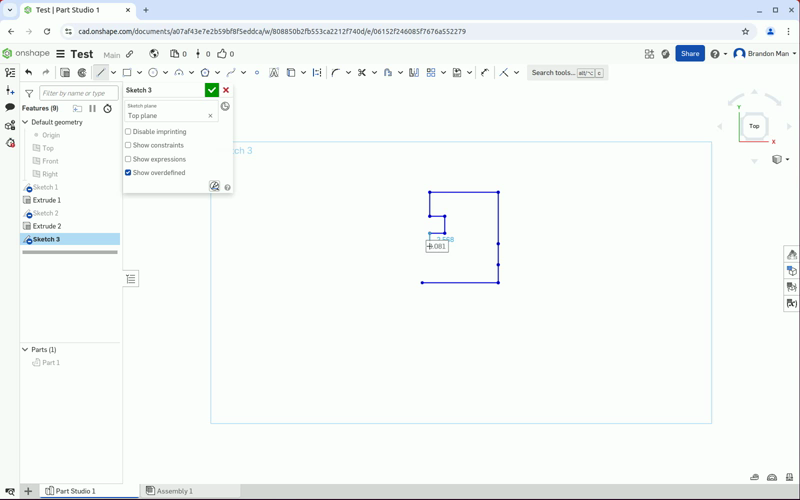
click(429, 245)
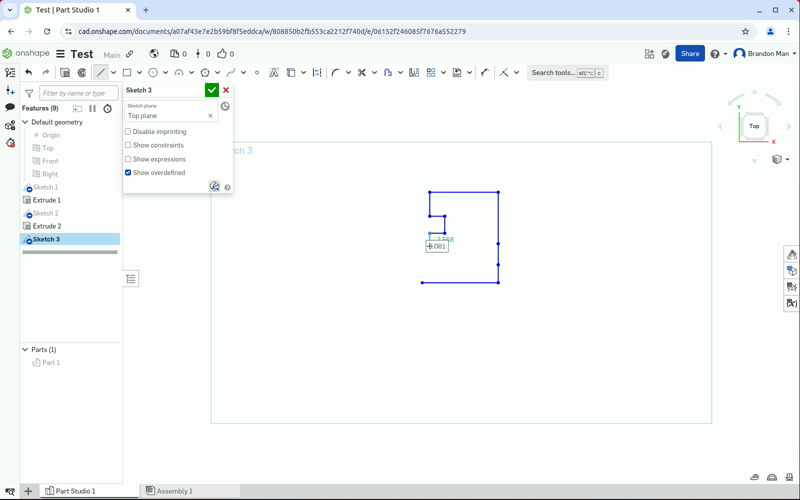
key_up(shift)
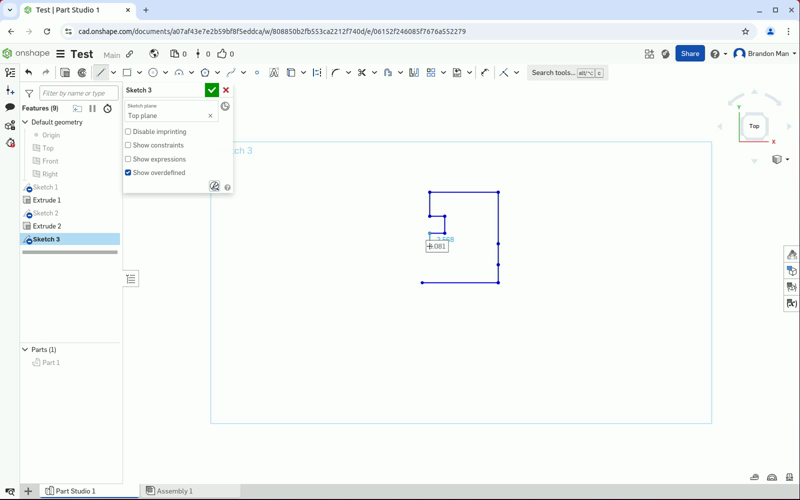
key_down(shift)
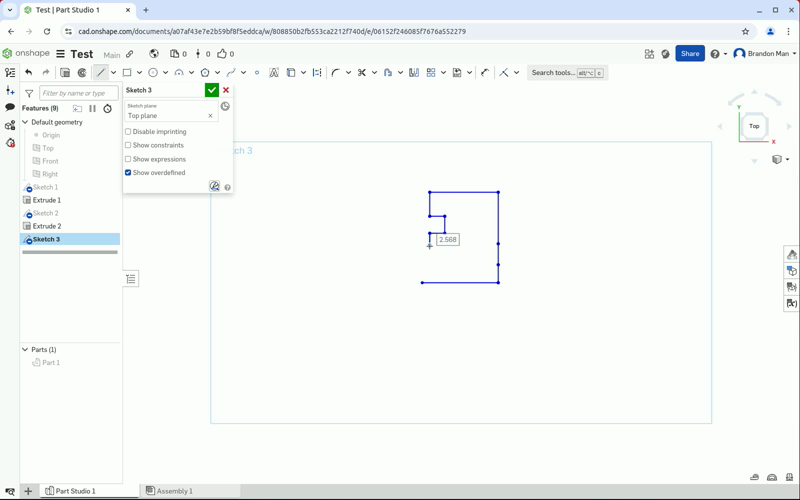
mouse_move(459, 245)
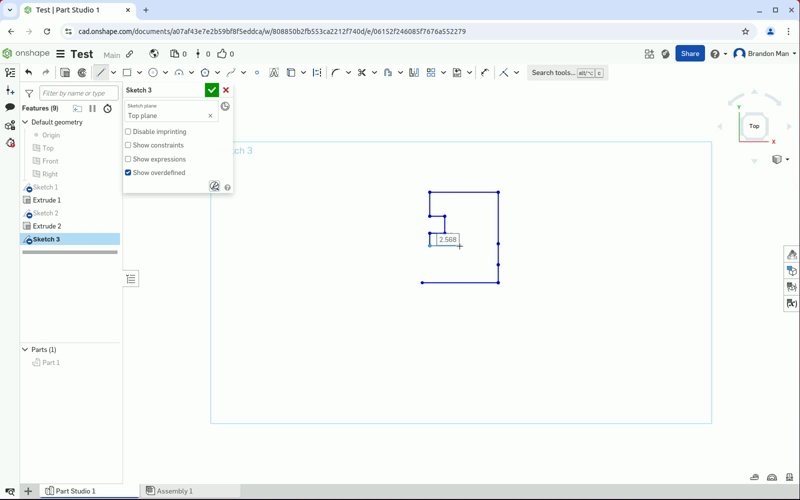
mouse_move(422, 245)
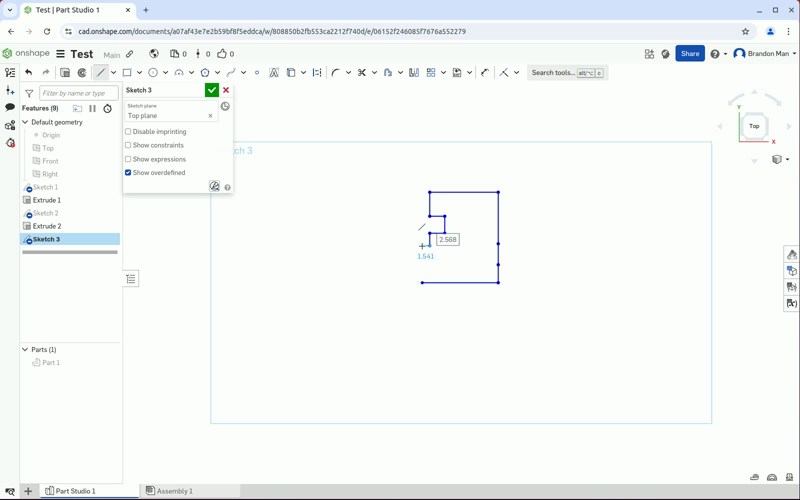
click(422, 245)
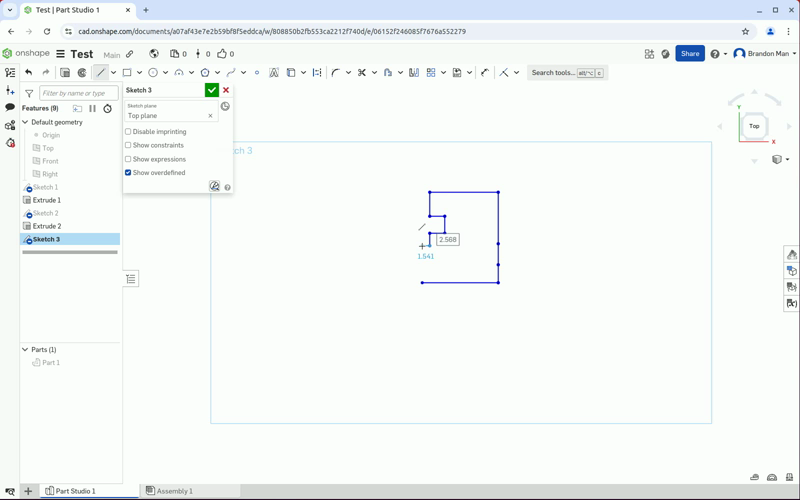
key_up(shift)
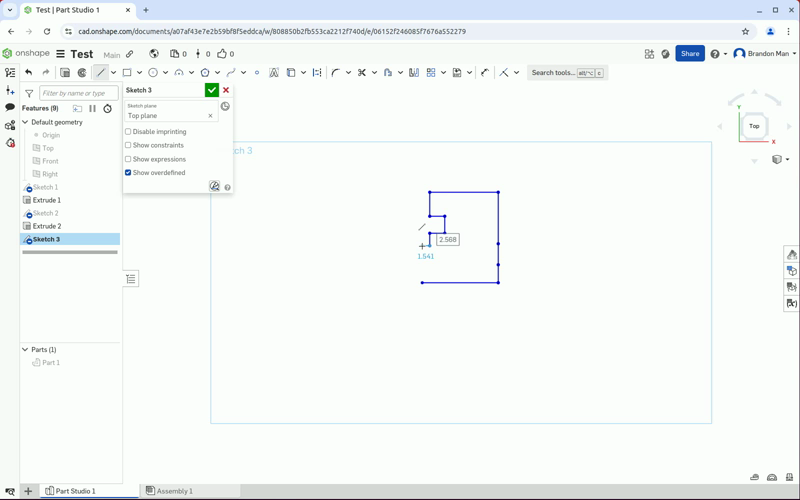
mouse_move(452, 245)
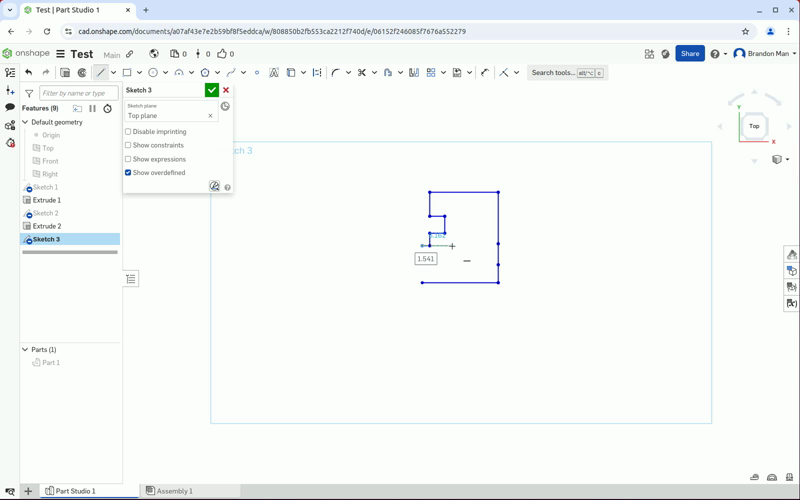
key_down(shift)
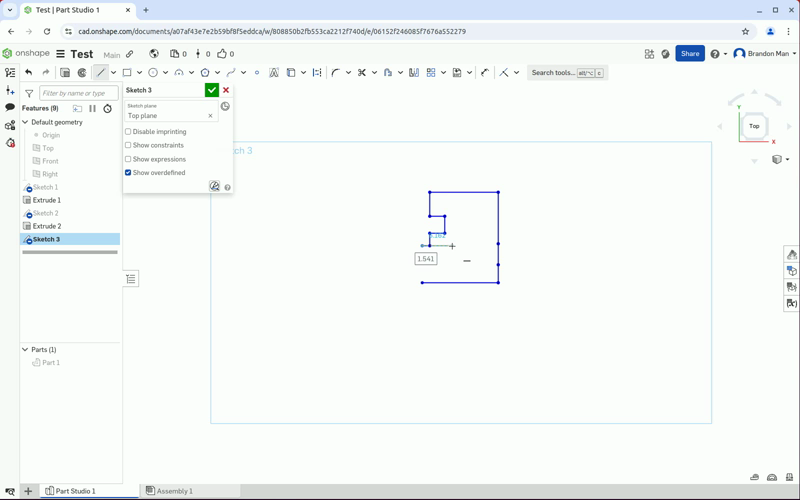
mouse_move(422, 282)
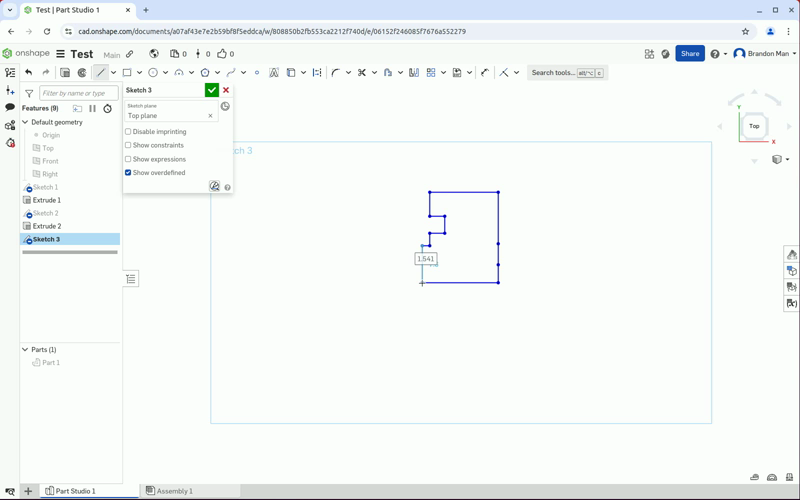
key_up(shift)
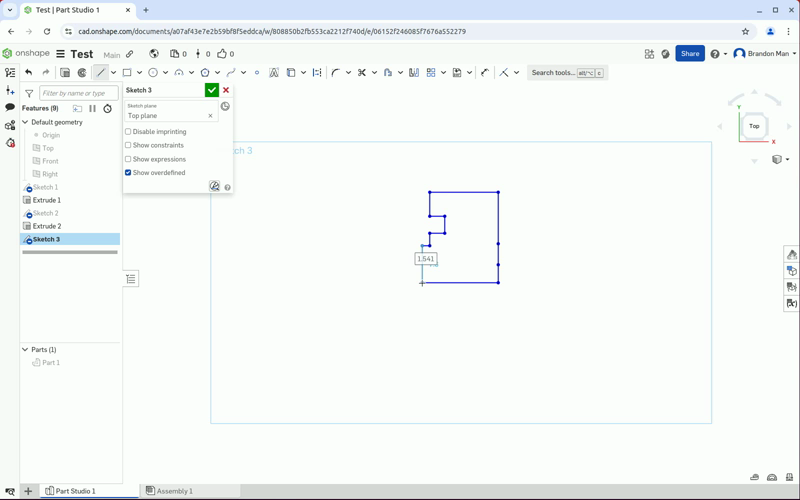
click(422, 282)
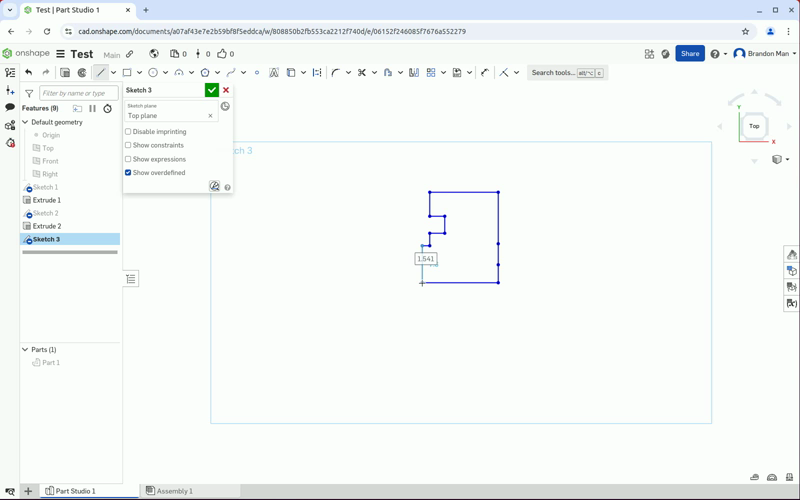
key(esc)
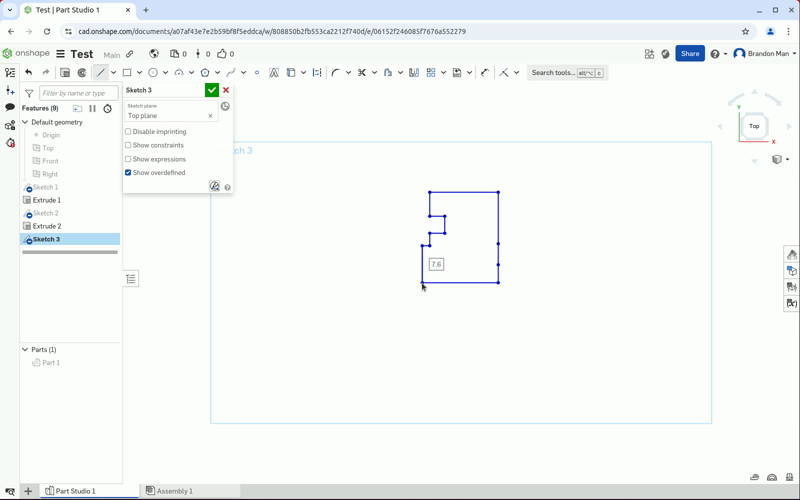
mouse_move(472, 252)
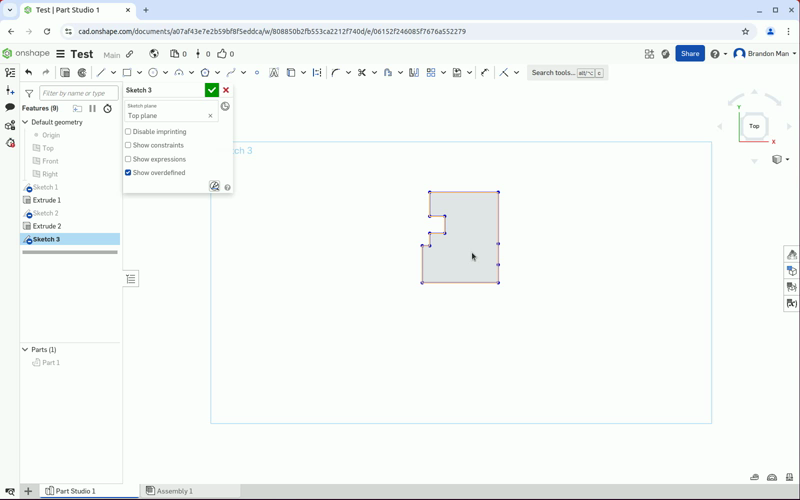
click(472, 252)
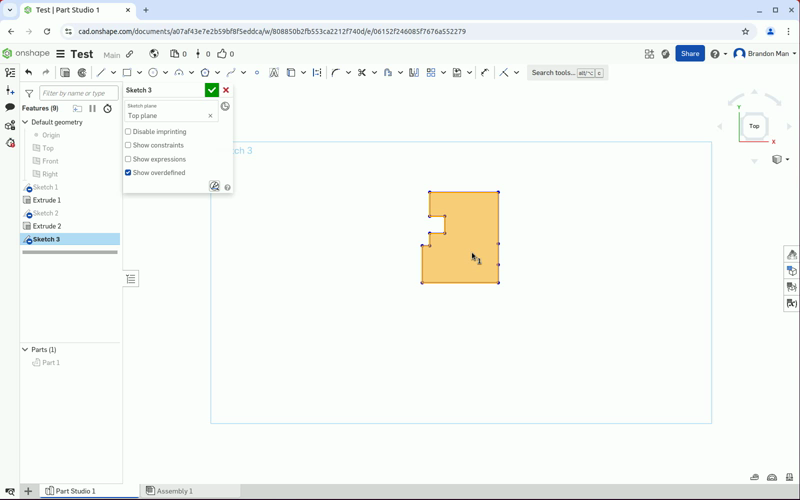
mouse_move(73, 352)
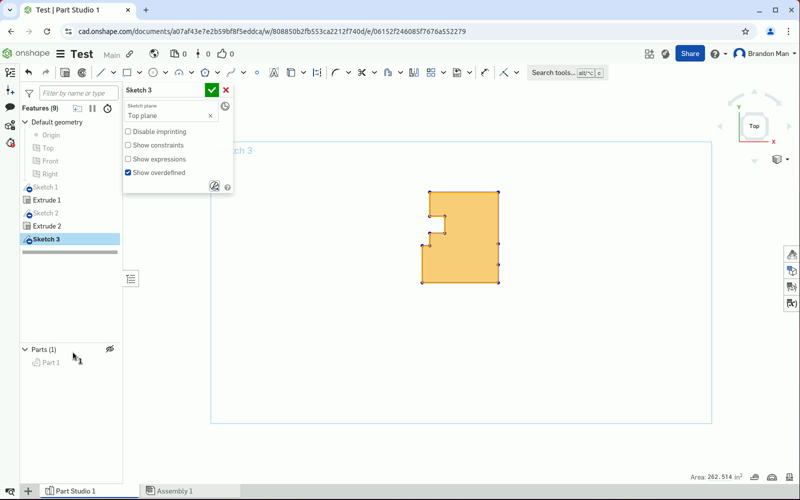
key(shift+y)
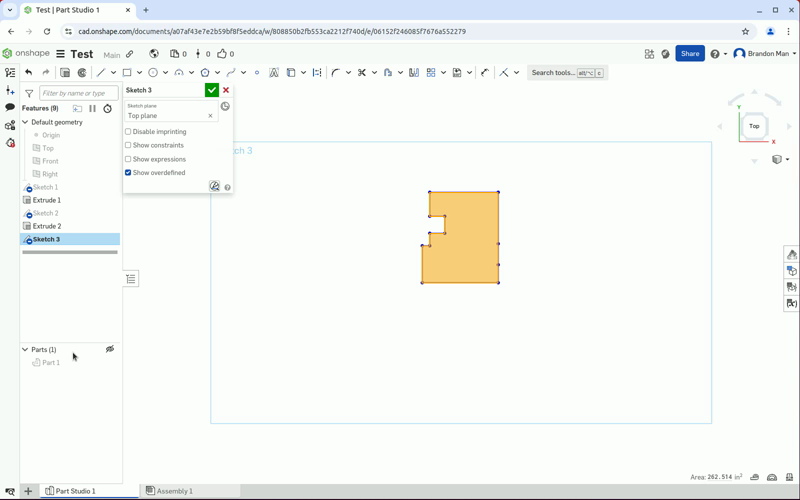
key(shift+e)
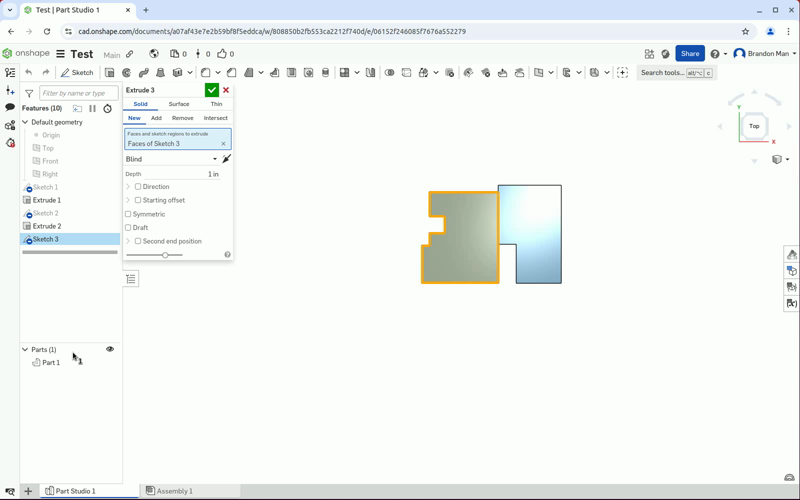
mouse_move(143, 106)
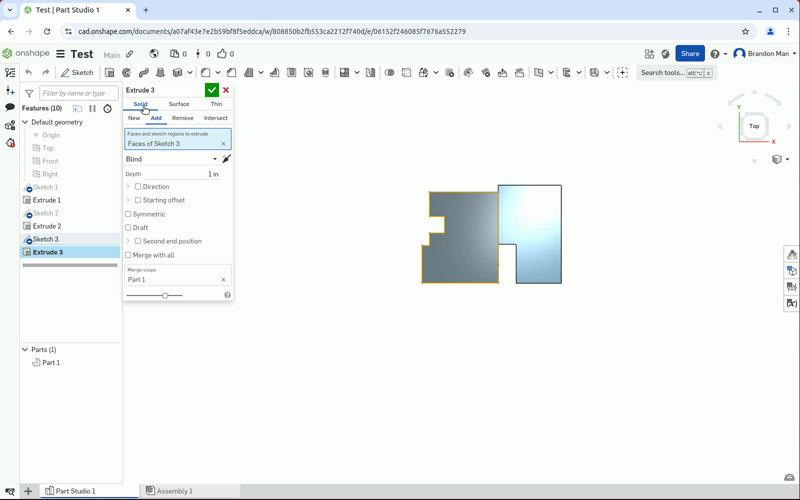
click(143, 106)
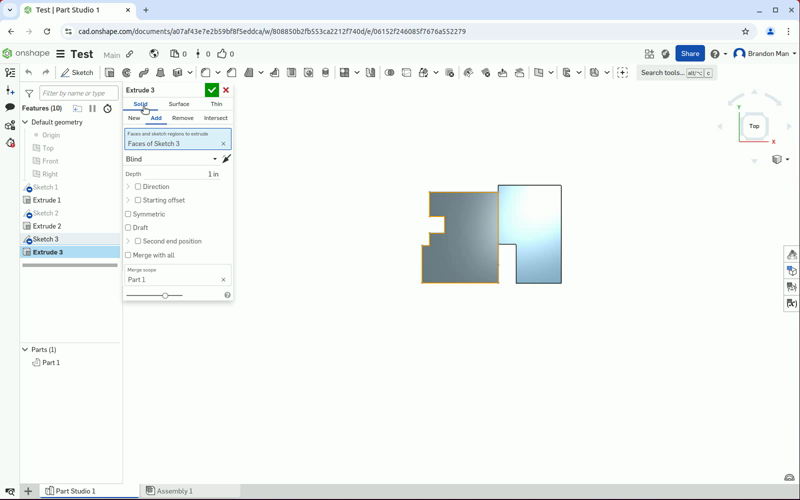
mouse_move(137, 120)
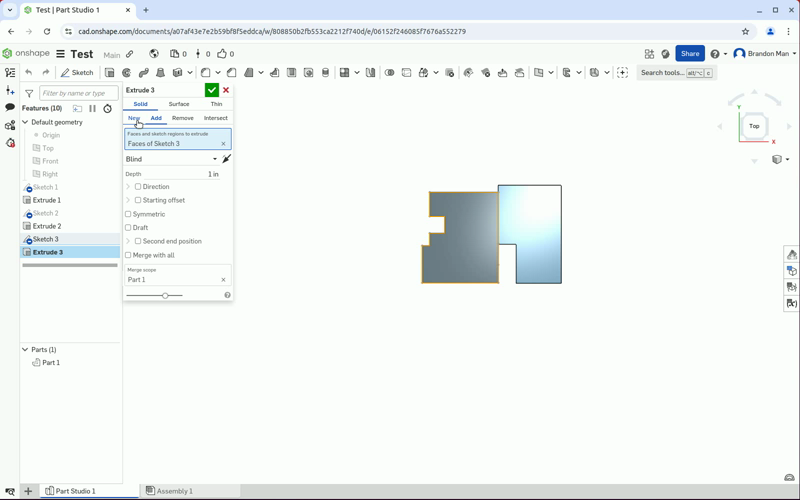
click(137, 120)
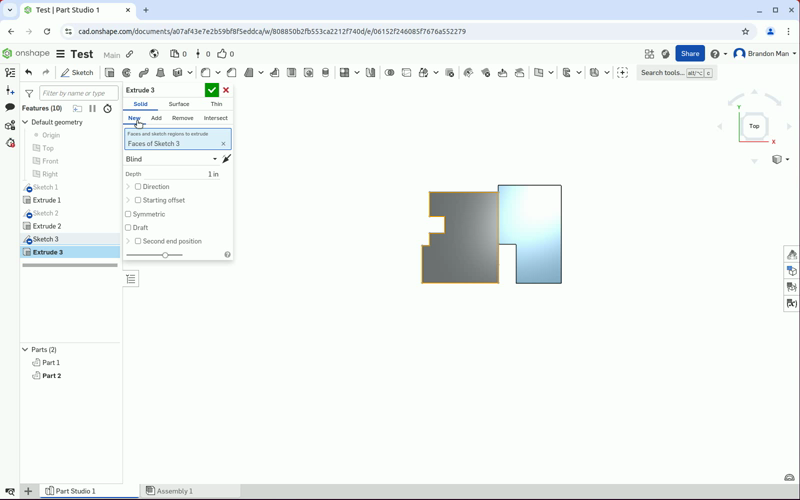
key(tab, 4)
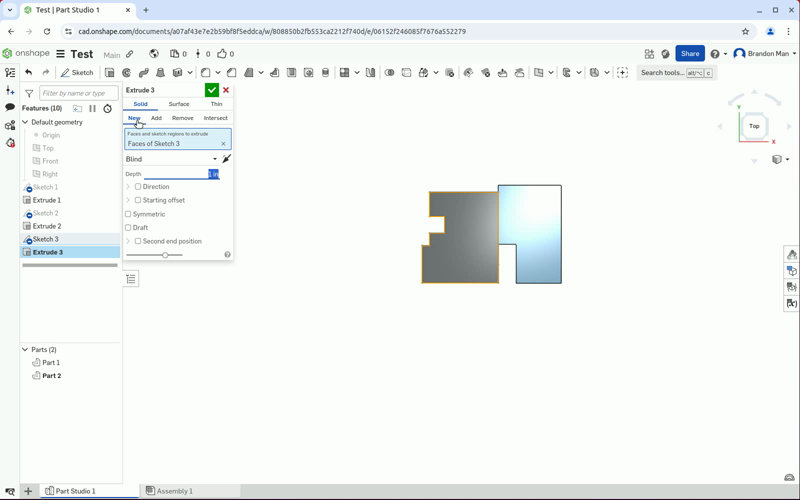
text(-0.241)
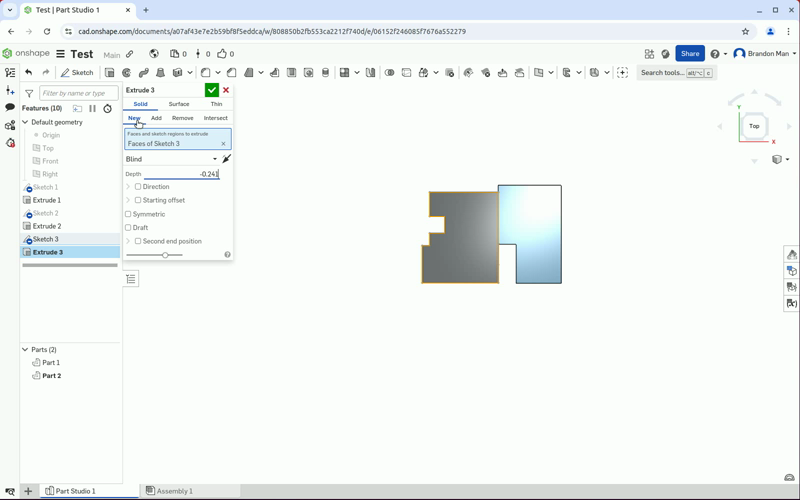
key(enter)
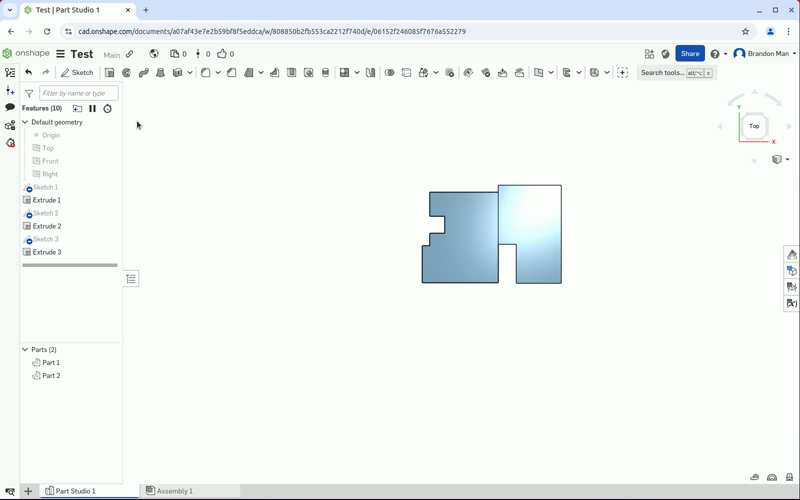
key(shift+h)
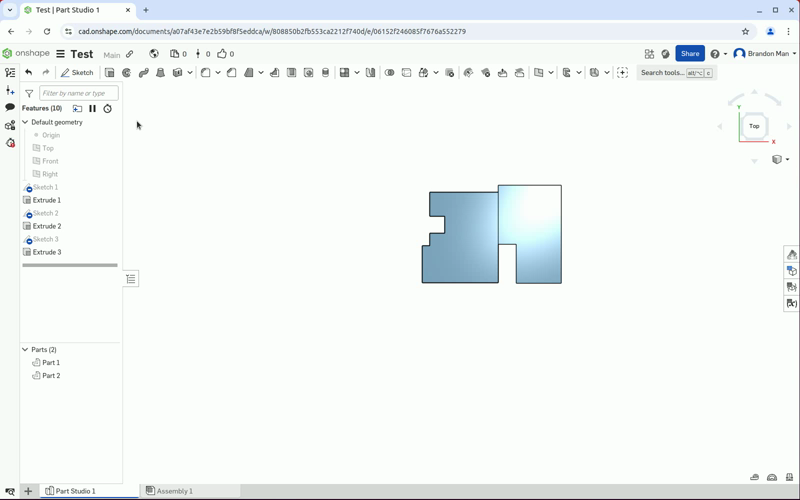
key(shift+h)
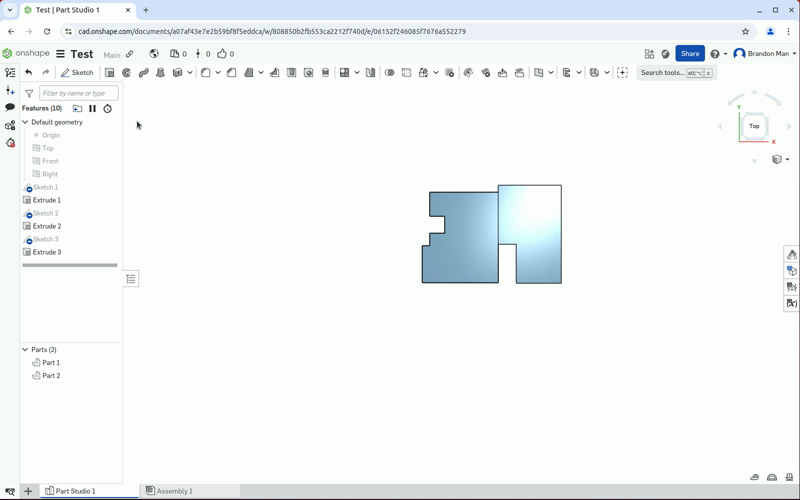
mouse_move(73, 189)
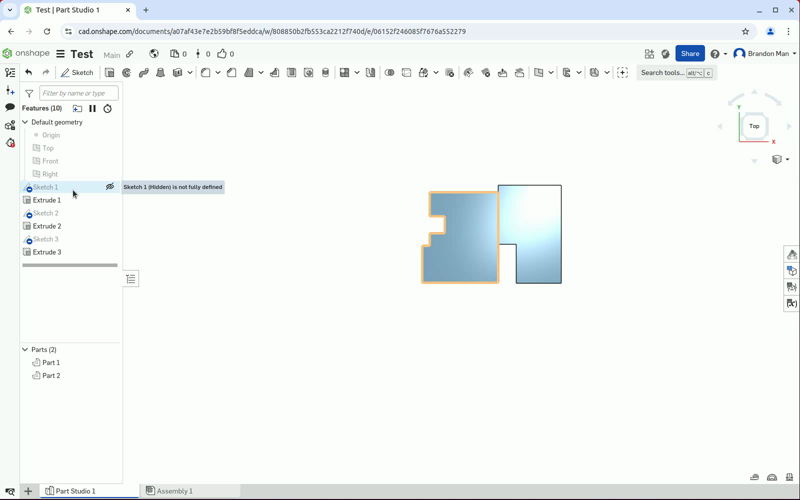
click(73, 189)
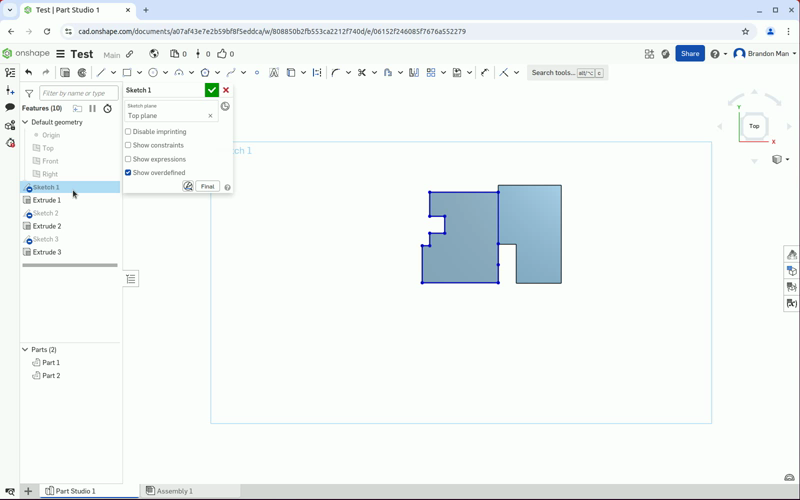
mouse_move(229, 92)
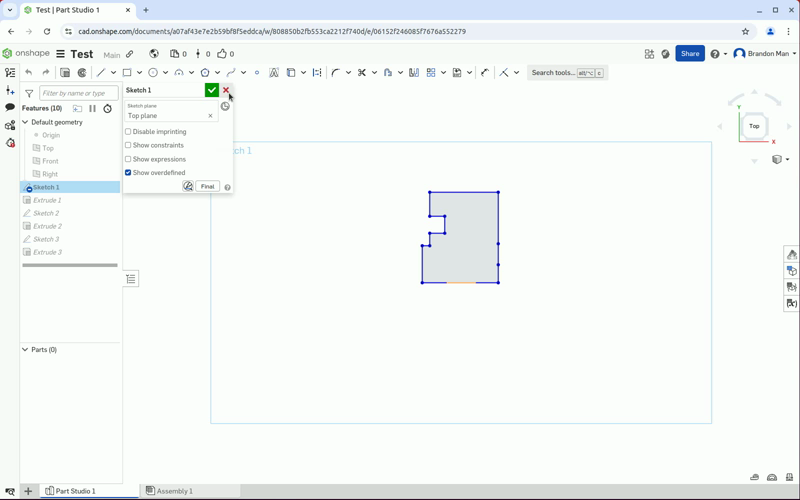
click(229, 92)
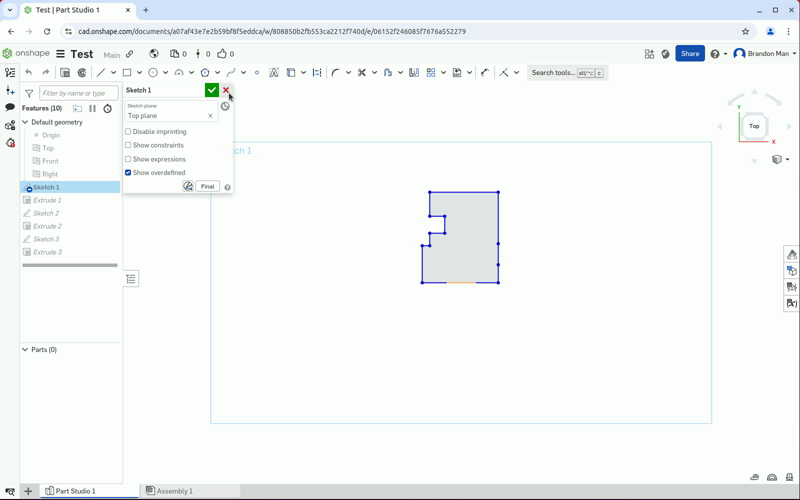
key(shift+s)
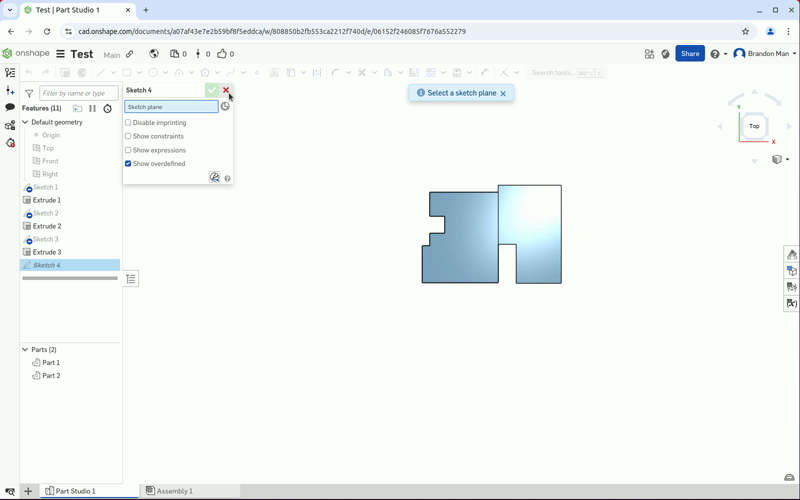
mouse_move(73, 150)
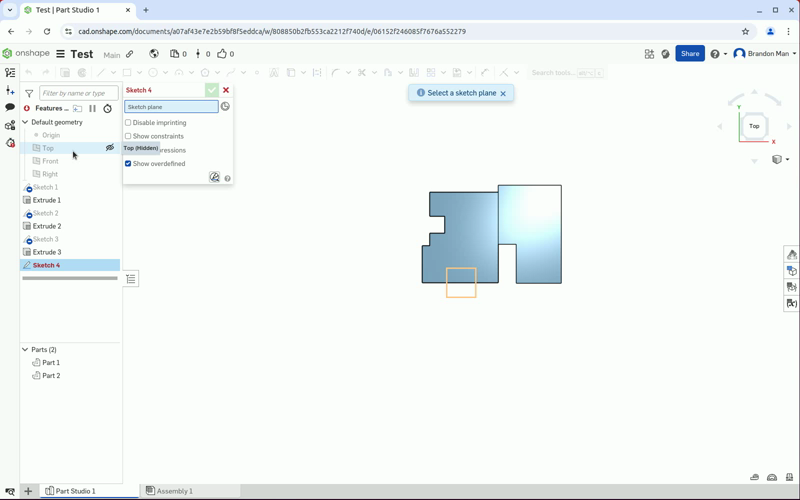
click(73, 150)
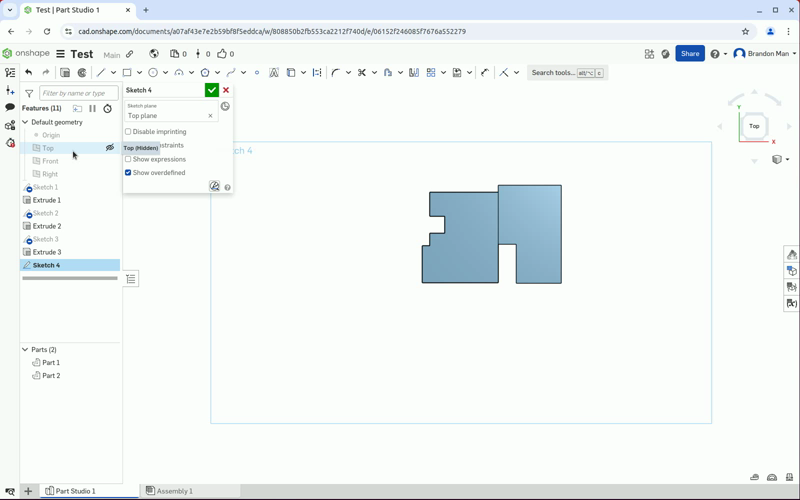
mouse_move(73, 352)
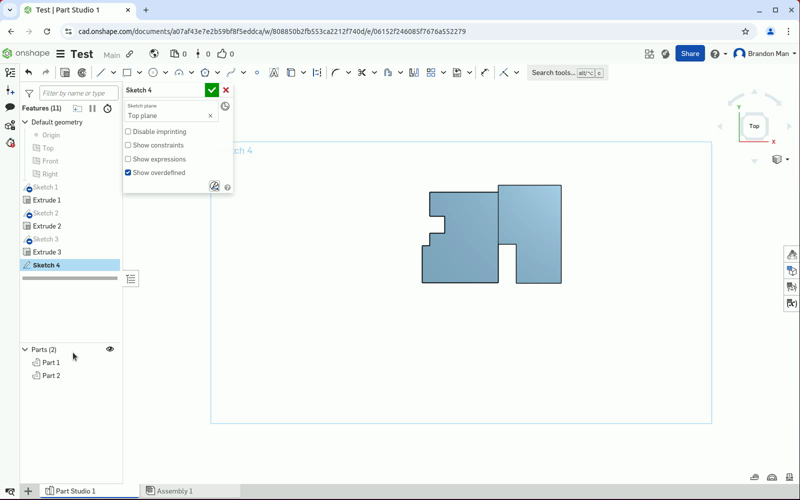
key(y)
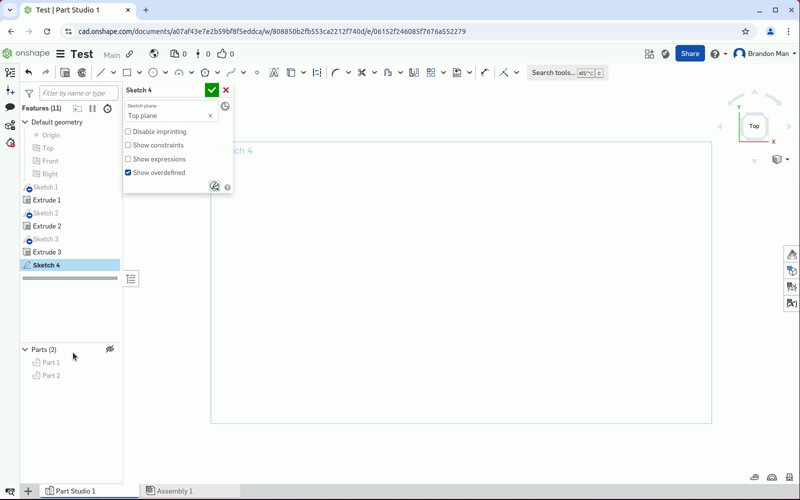
key(l)
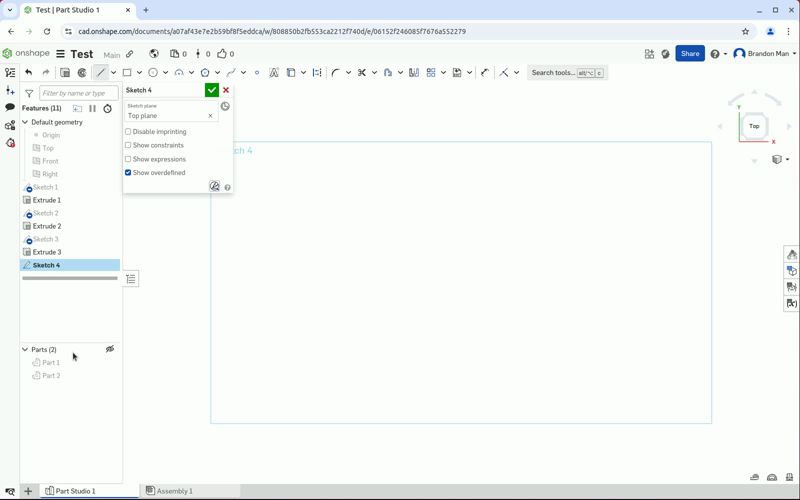
key_down(shift)
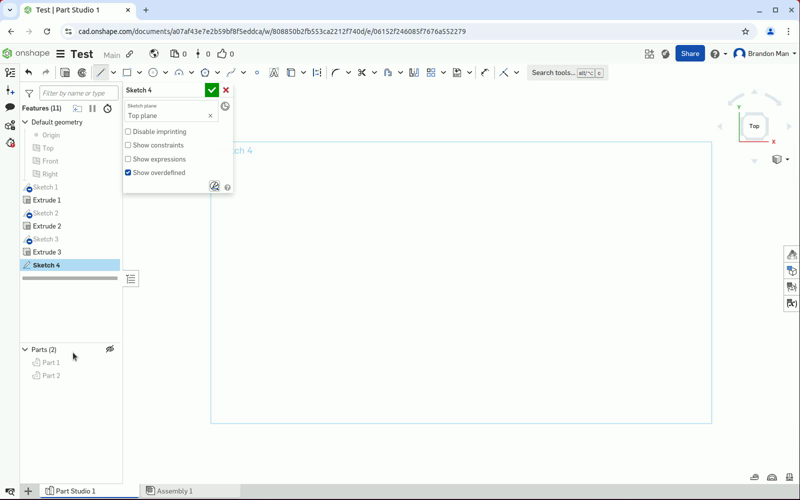
mouse_move(498, 244)
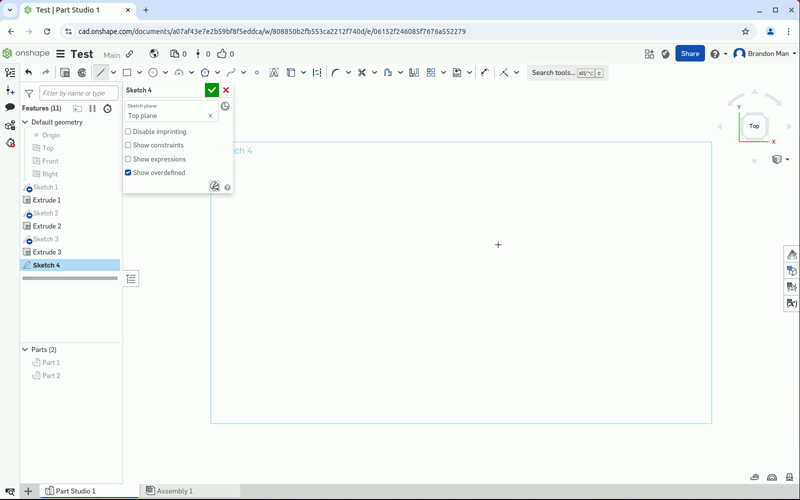
click(498, 244)
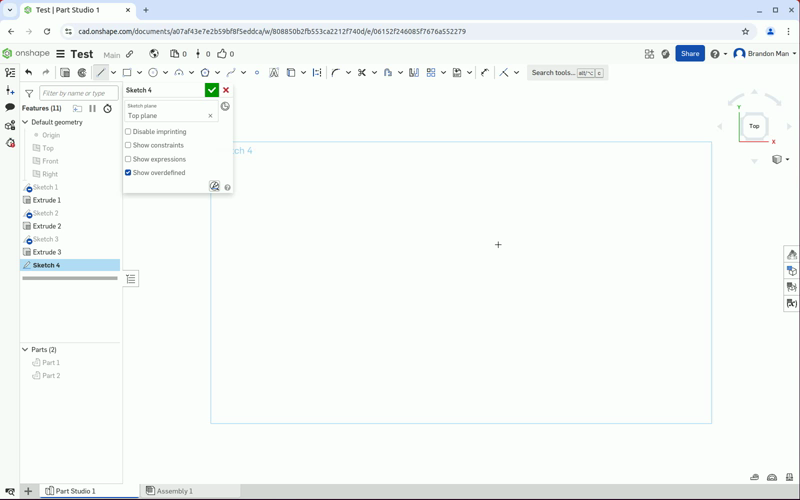
key_up(shift)
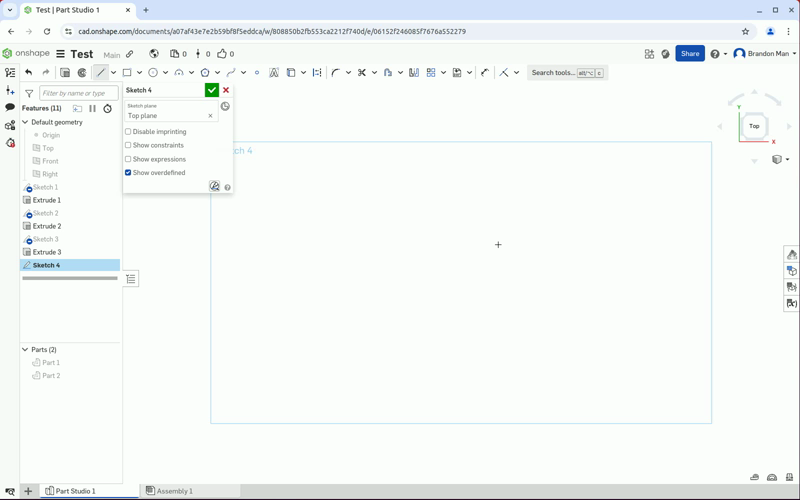
key_down(shift)
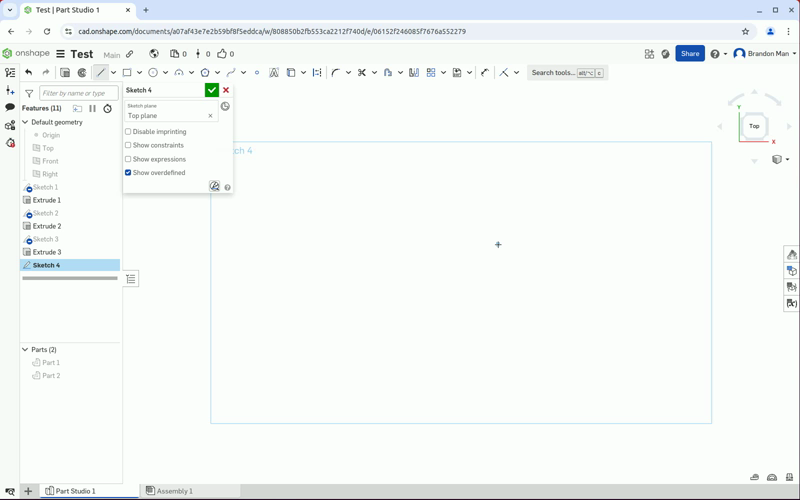
mouse_move(528, 244)
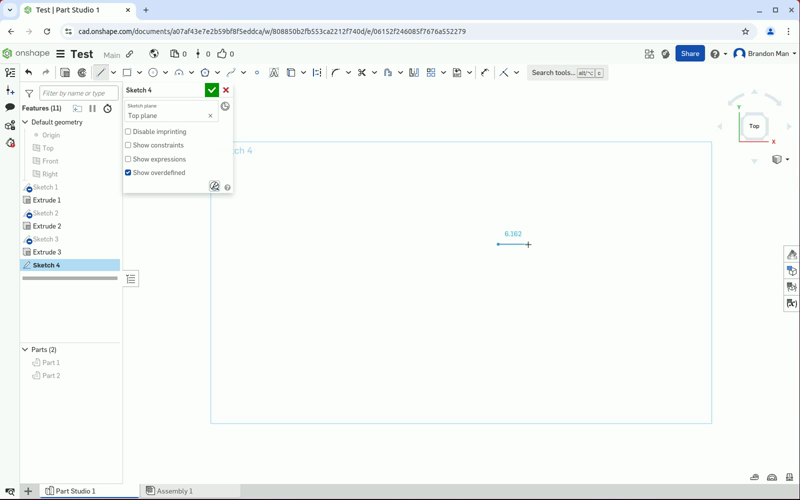
mouse_move(516, 244)
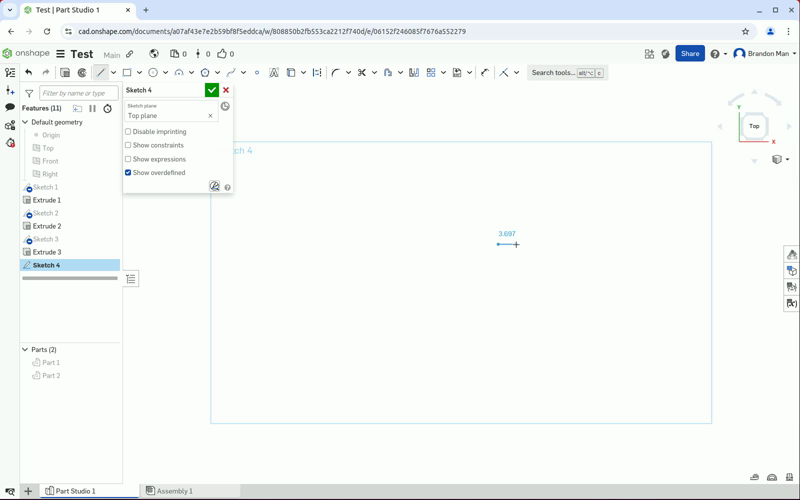
click(516, 244)
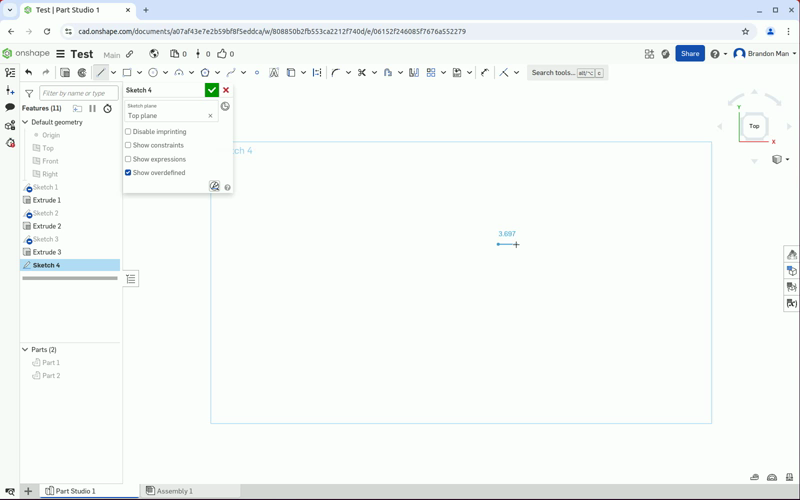
key_up(shift)
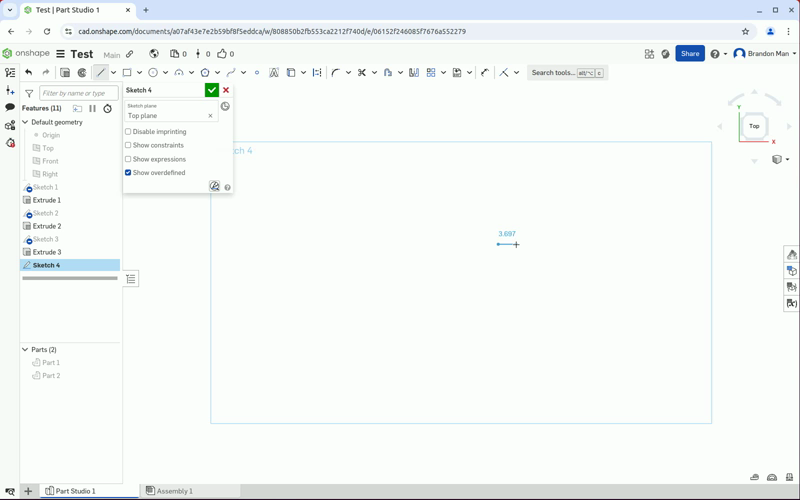
key_down(shift)
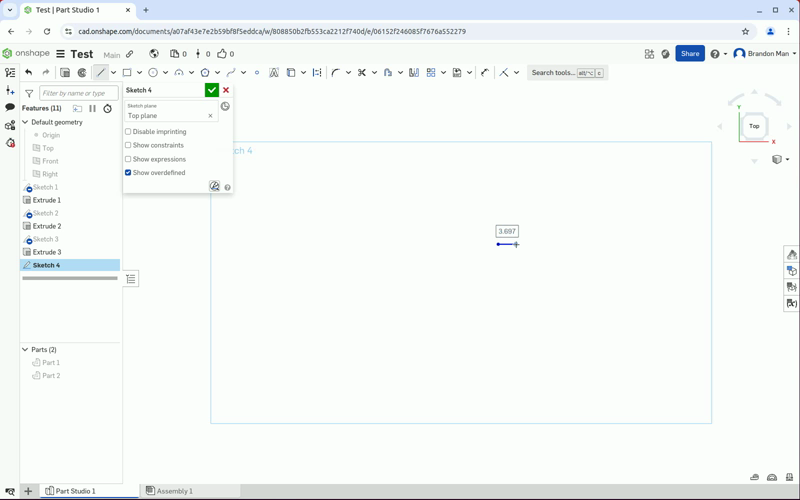
mouse_move(546, 244)
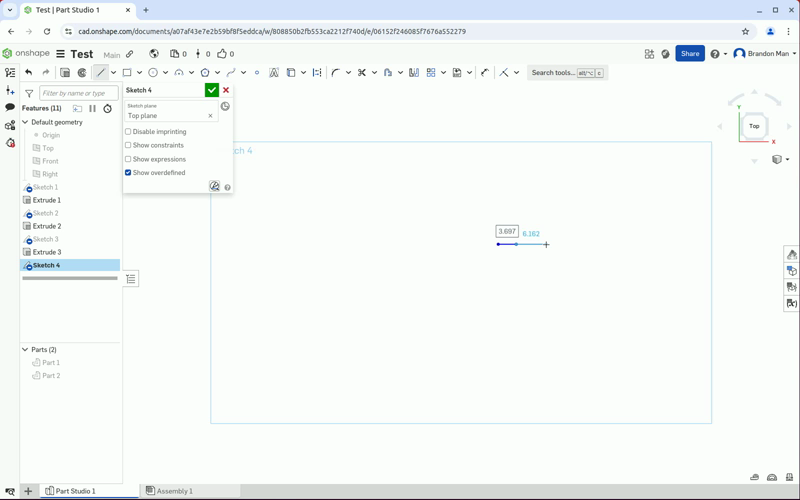
mouse_move(516, 283)
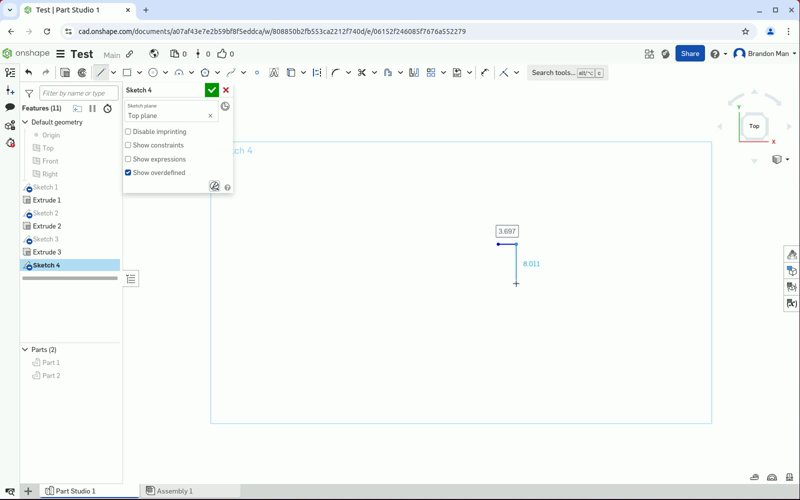
click(516, 283)
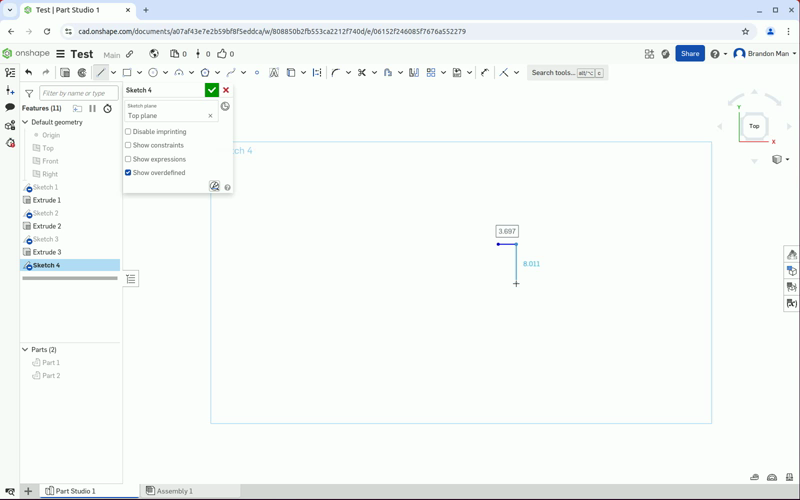
key_up(shift)
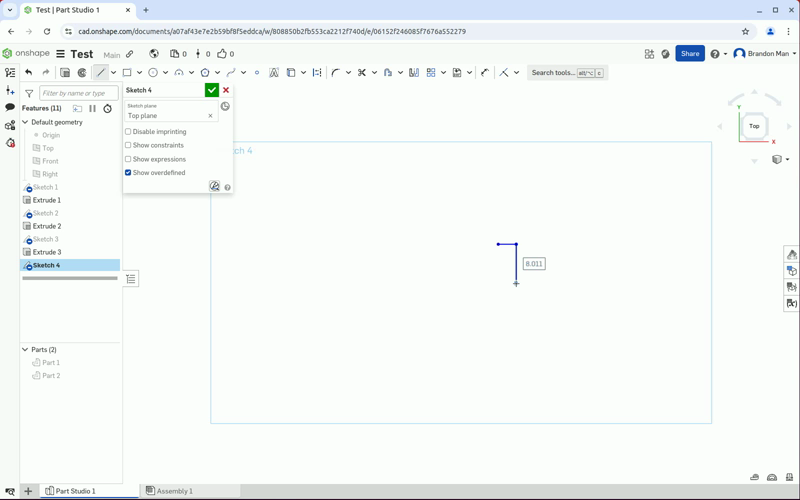
key_down(shift)
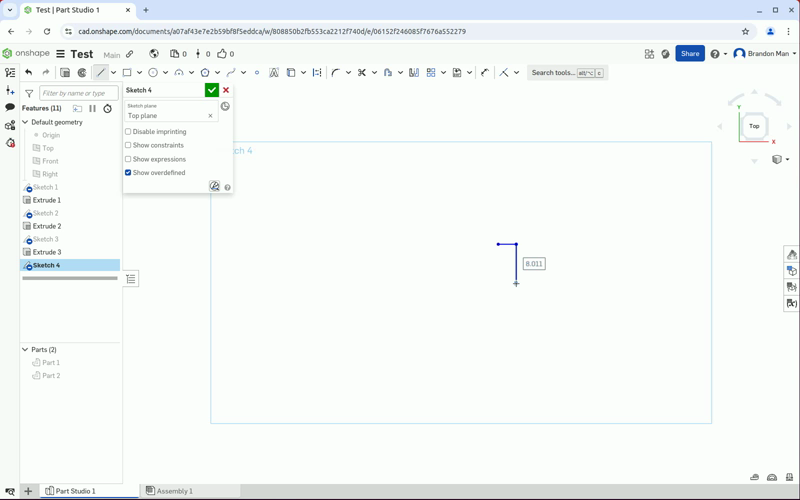
mouse_move(546, 283)
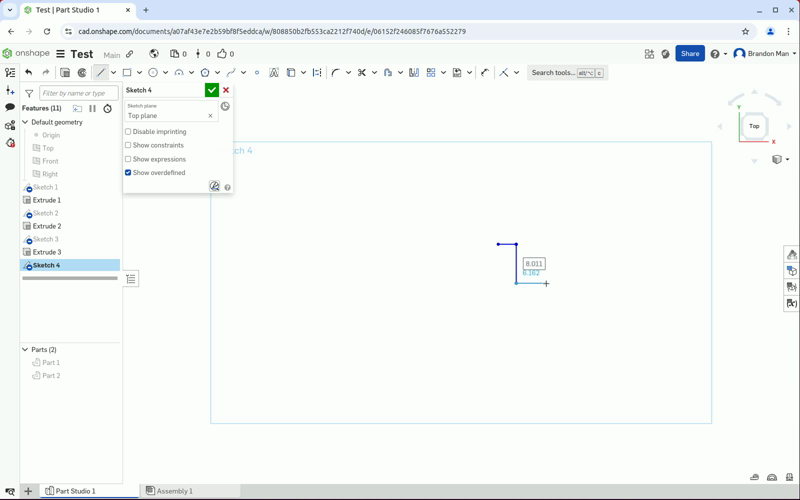
mouse_move(561, 283)
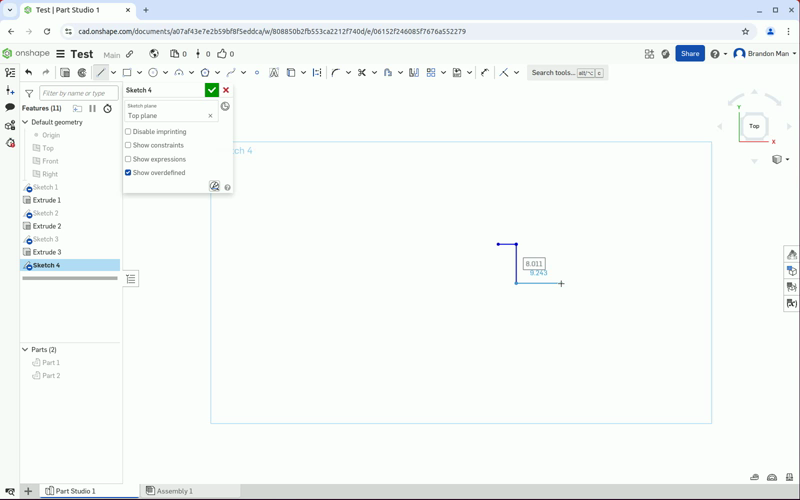
click(561, 283)
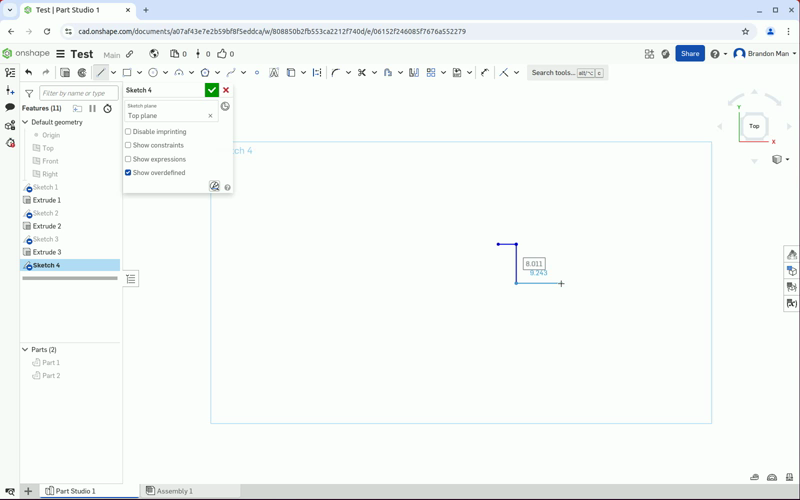
key_up(shift)
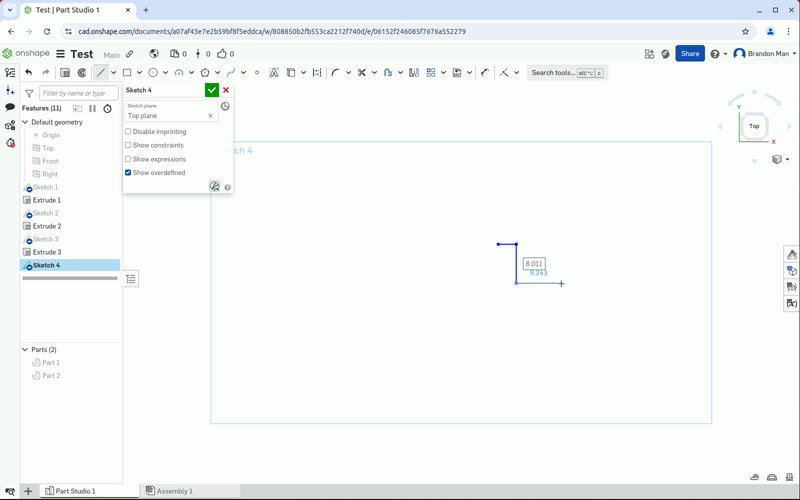
key_down(shift)
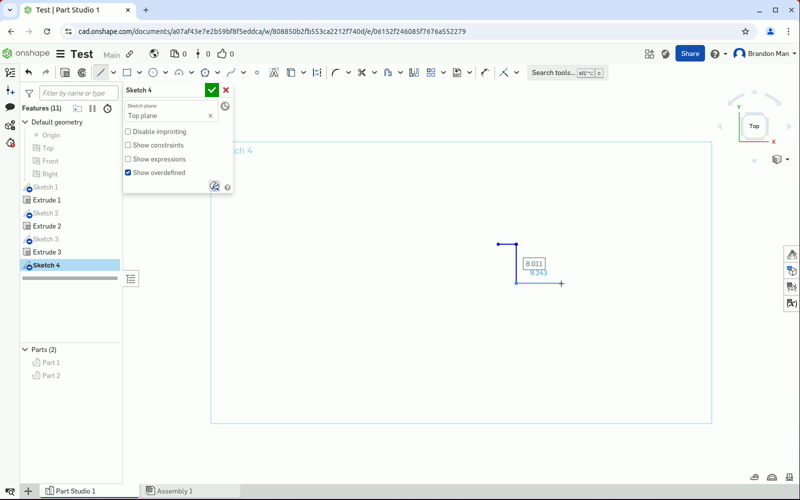
mouse_move(561, 185)
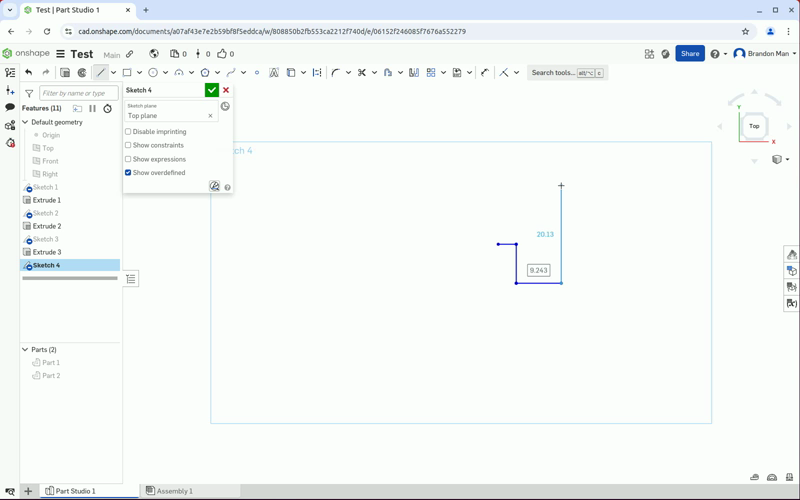
click(561, 185)
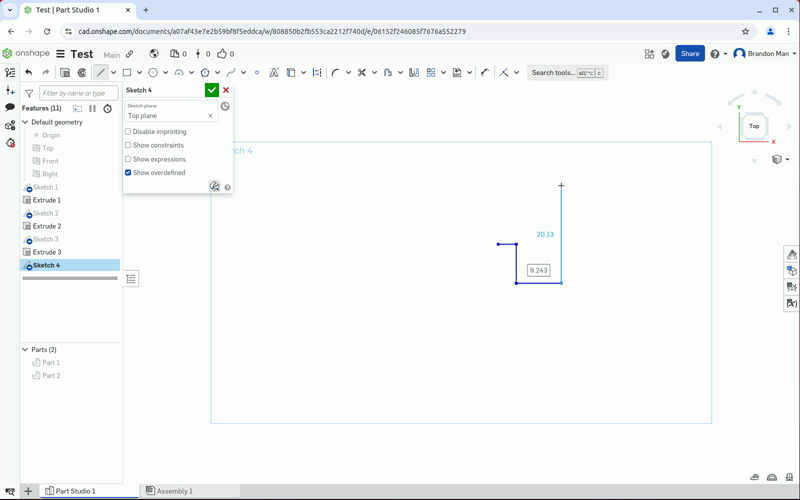
key_up(shift)
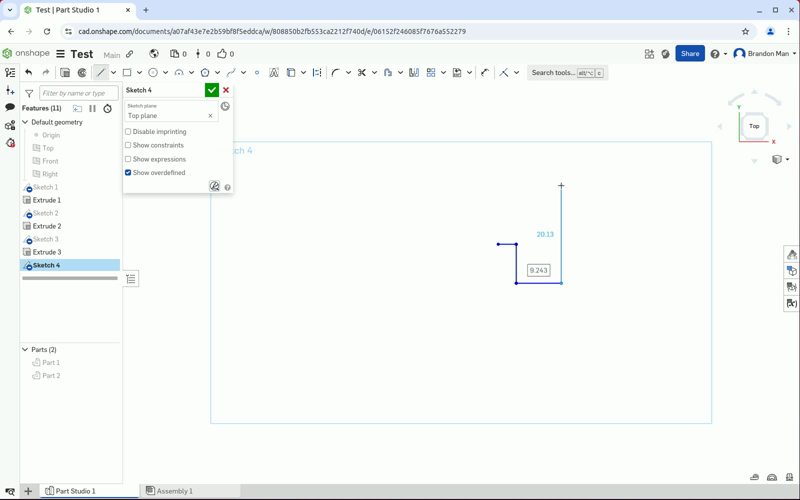
key_down(shift)
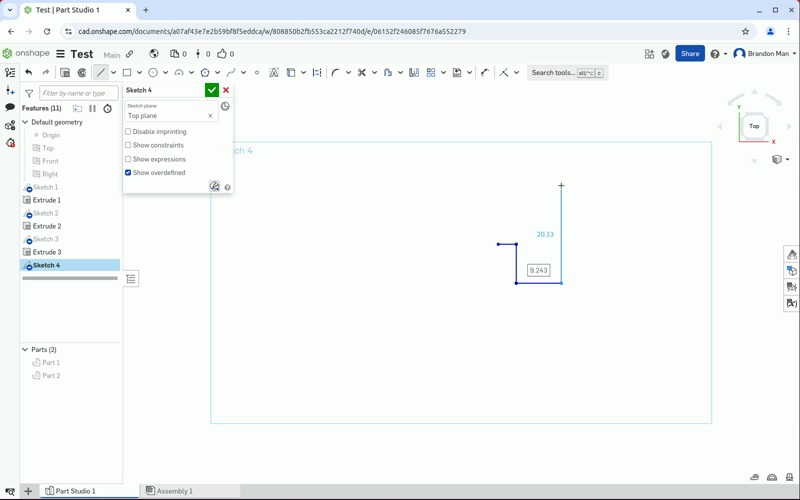
mouse_move(498, 185)
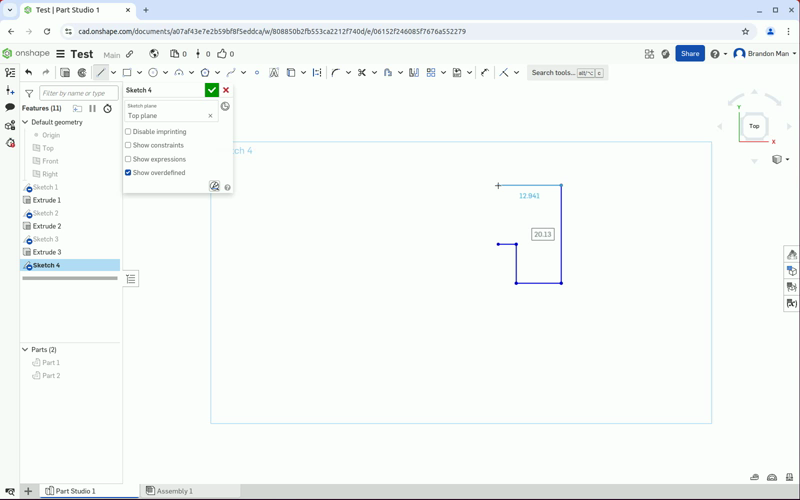
click(498, 185)
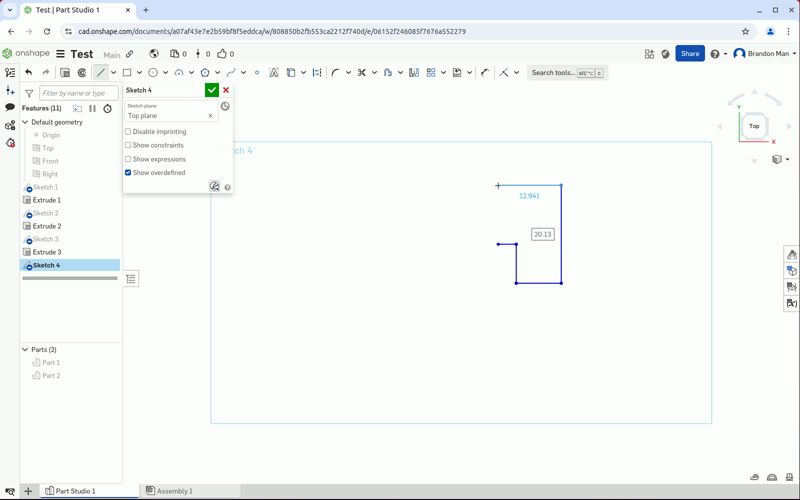
key_up(shift)
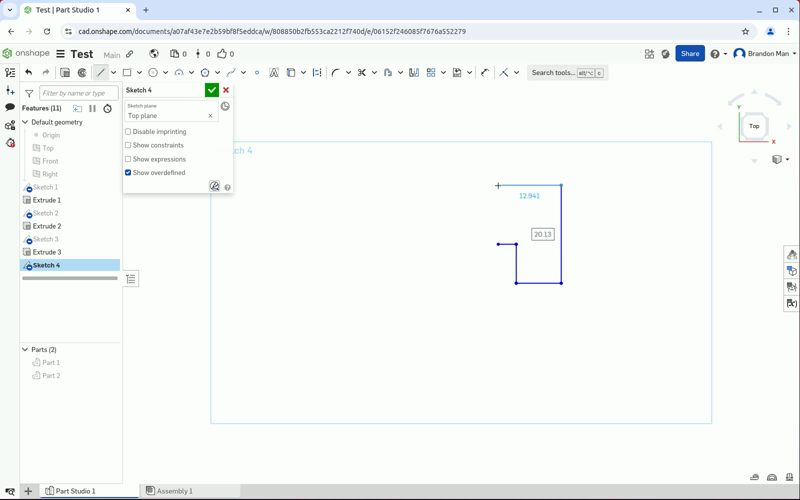
key_down(shift)
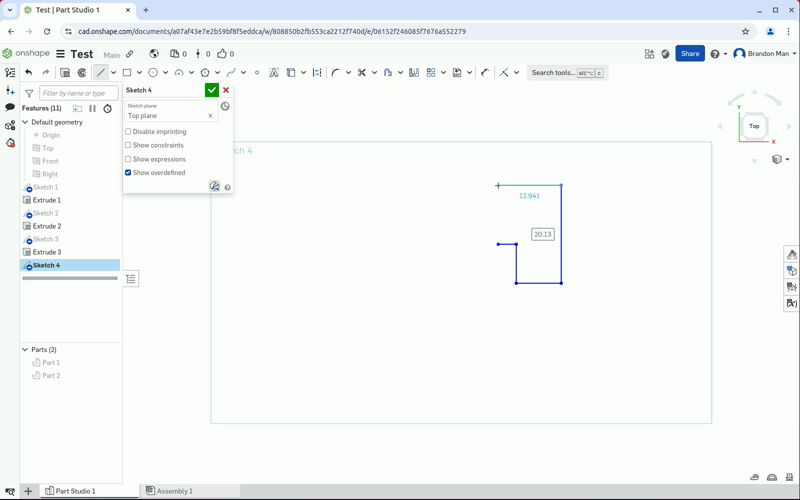
mouse_move(528, 185)
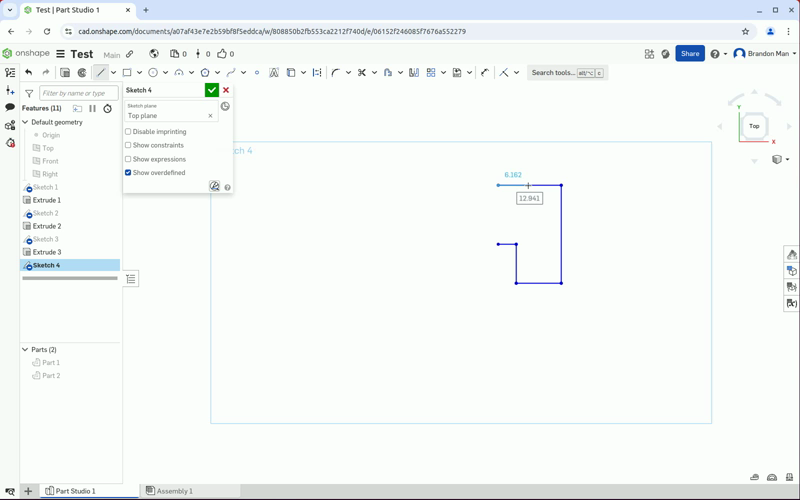
mouse_move(498, 192)
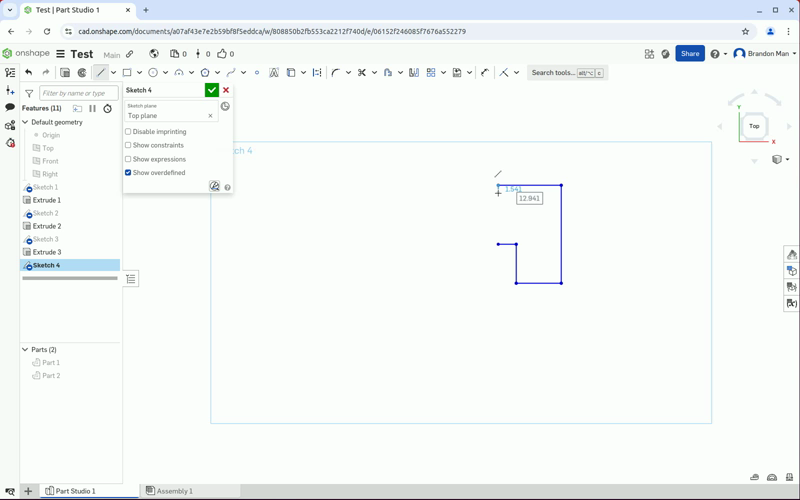
click(498, 192)
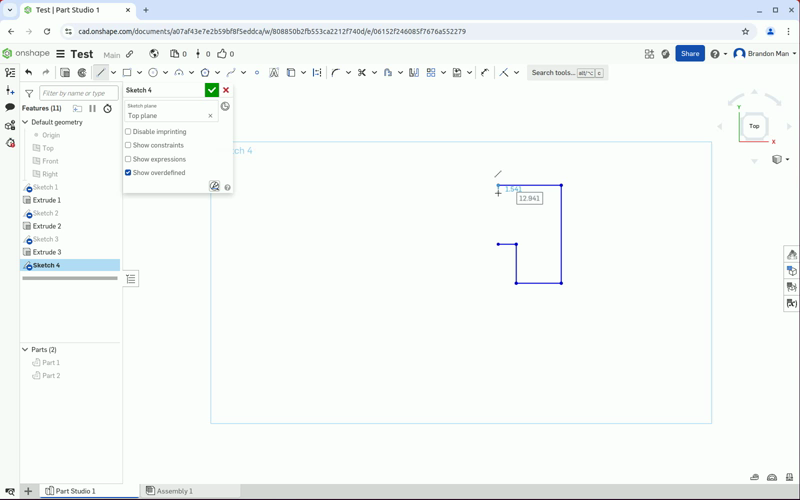
key_up(shift)
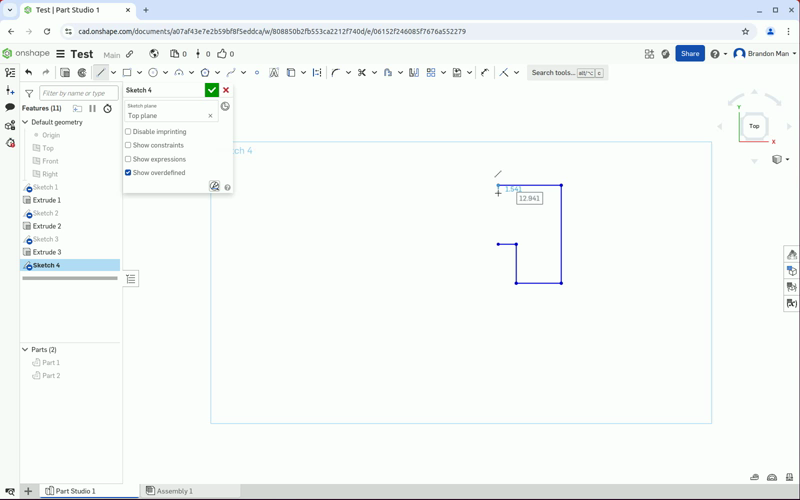
mouse_move(528, 192)
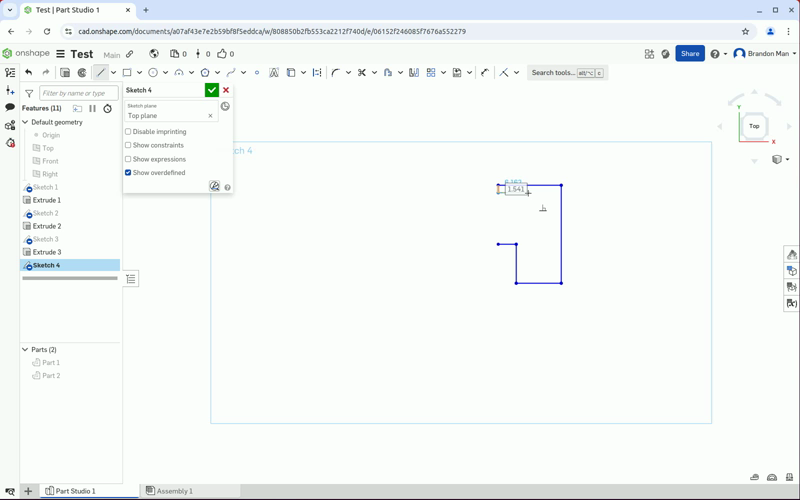
key_down(shift)
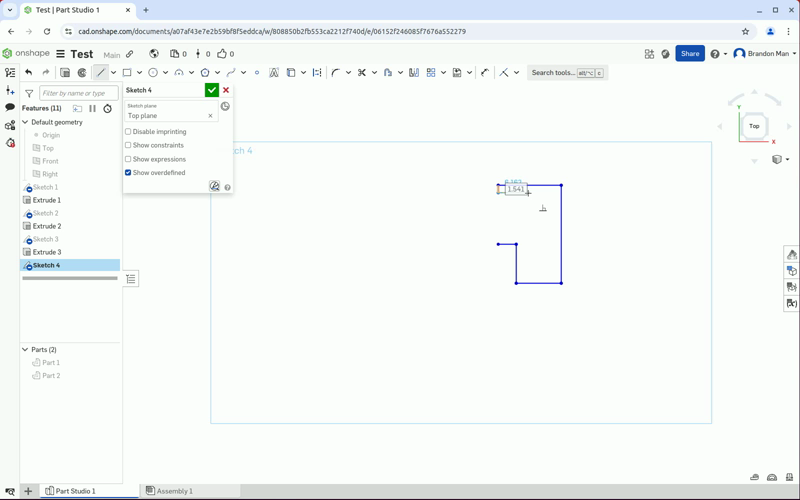
mouse_move(498, 244)
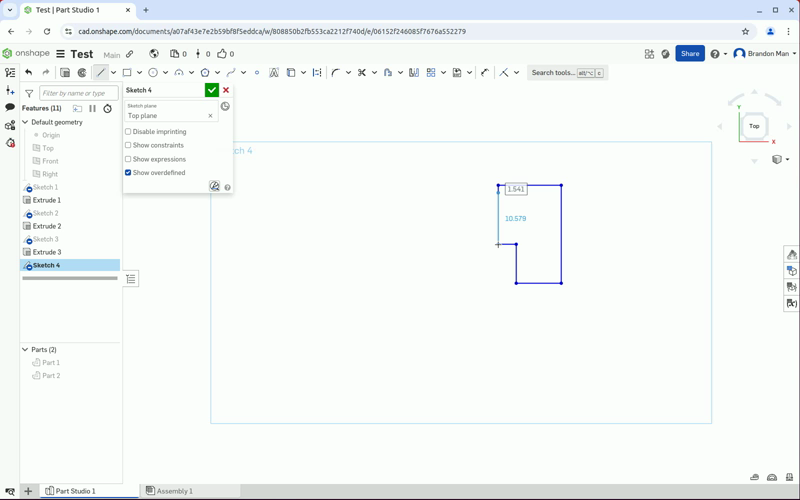
key_up(shift)
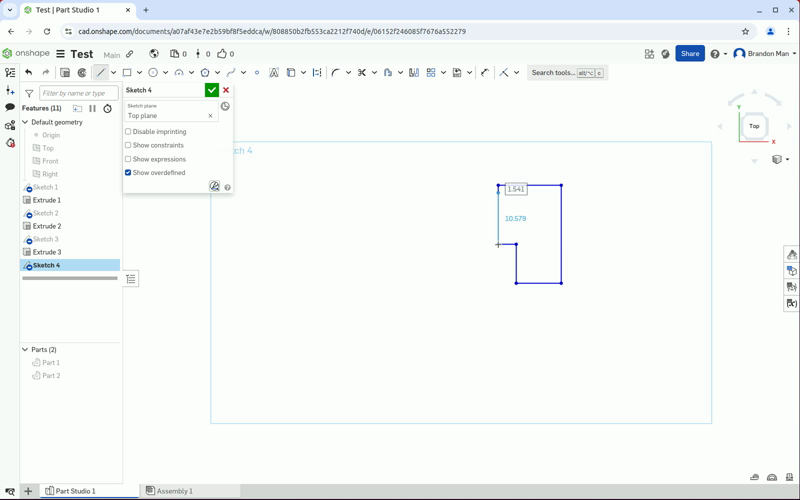
click(498, 244)
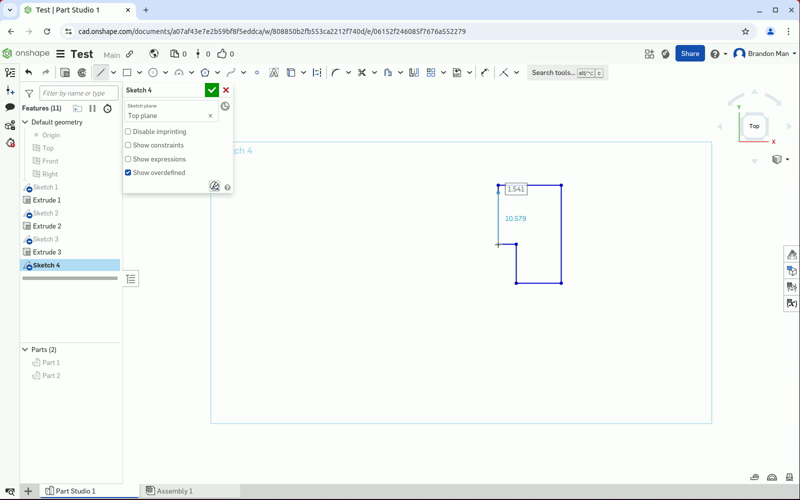
key(esc)
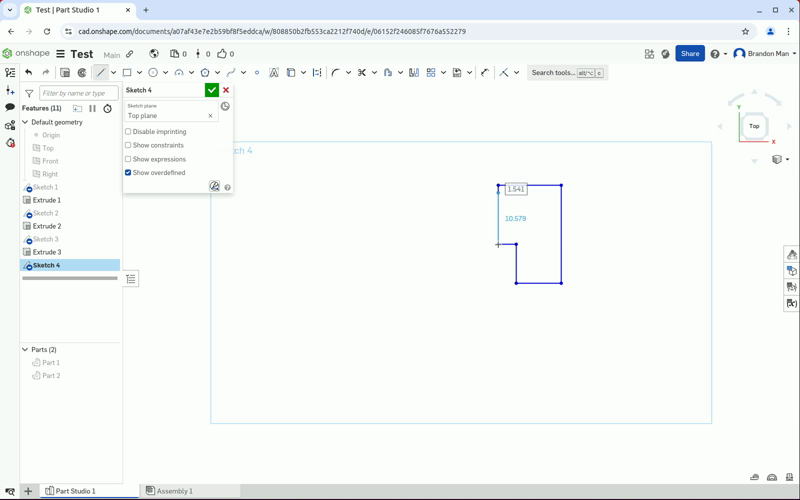
mouse_move(556, 269)
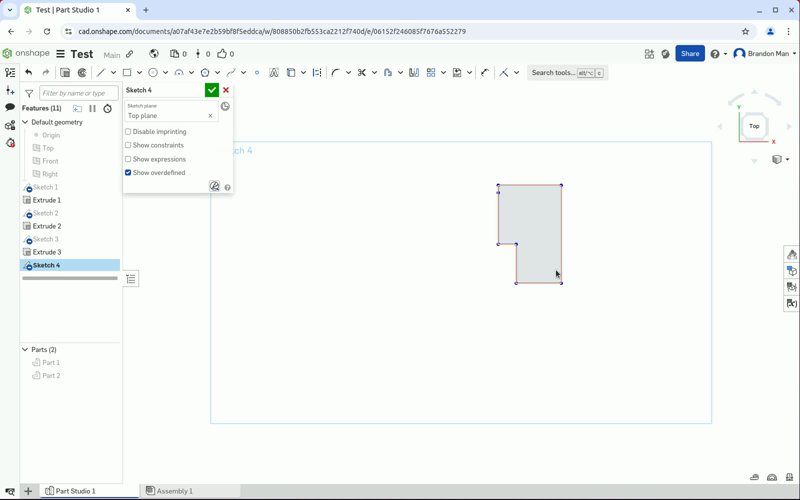
click(556, 269)
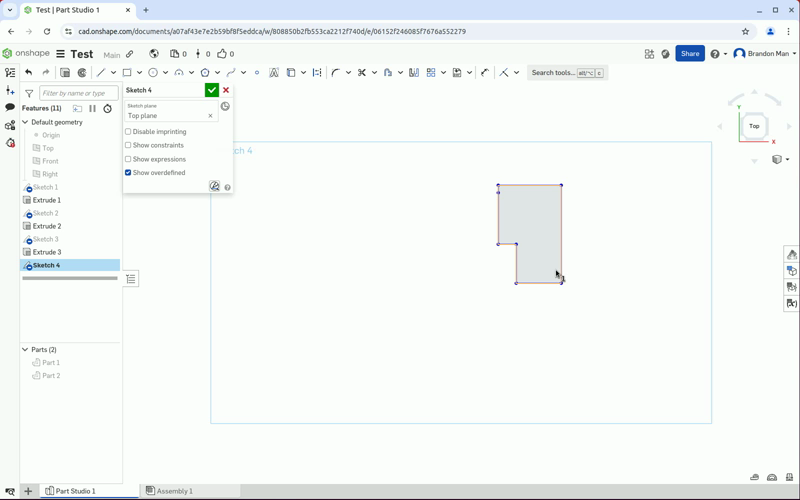
mouse_move(73, 352)
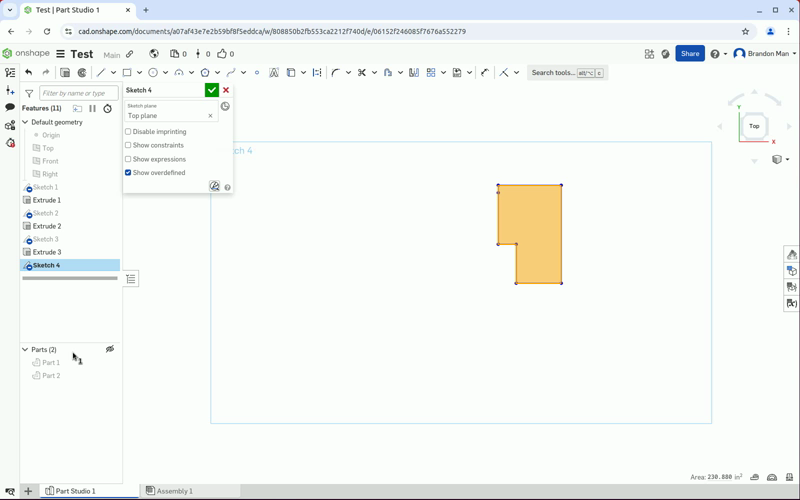
key(shift+y)
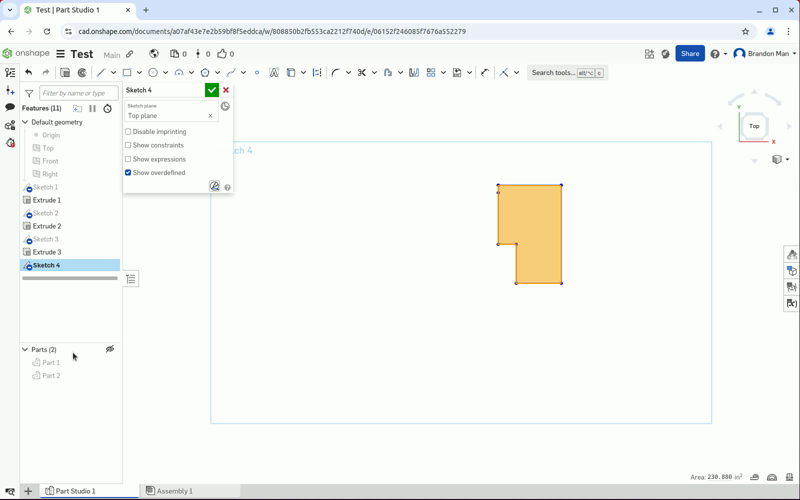
key(shift+e)
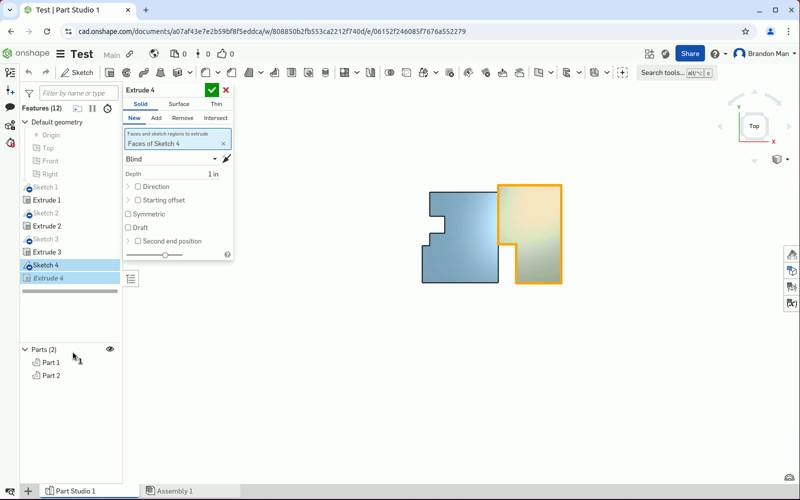
mouse_move(143, 106)
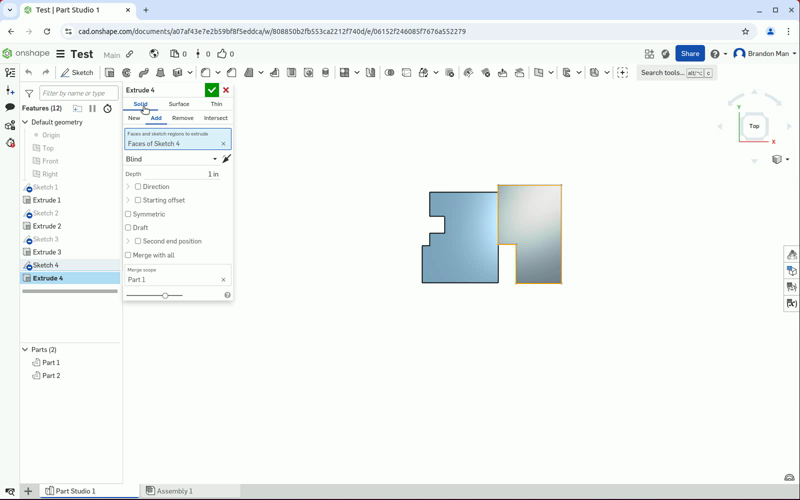
click(143, 106)
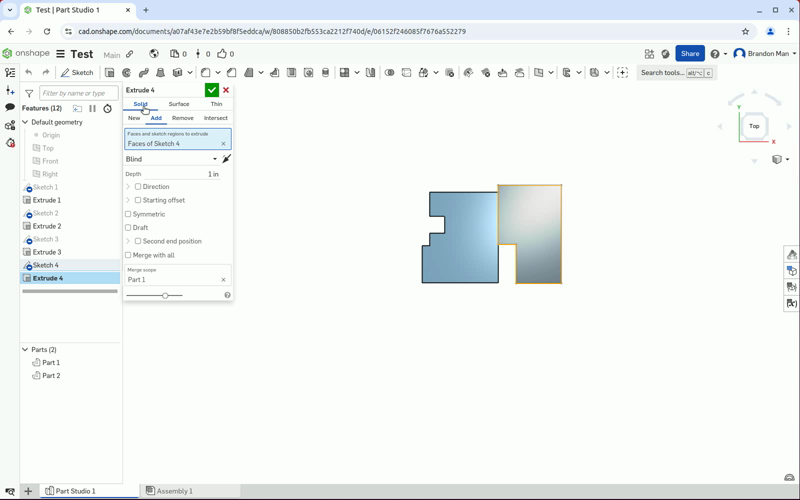
mouse_move(137, 120)
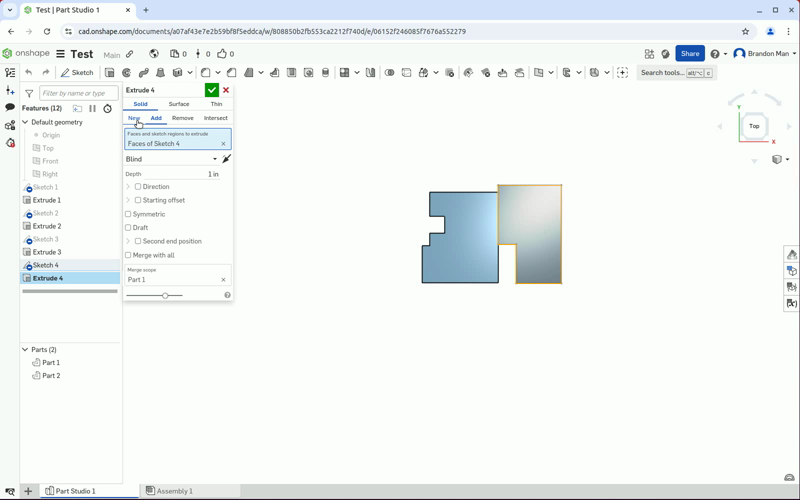
click(137, 120)
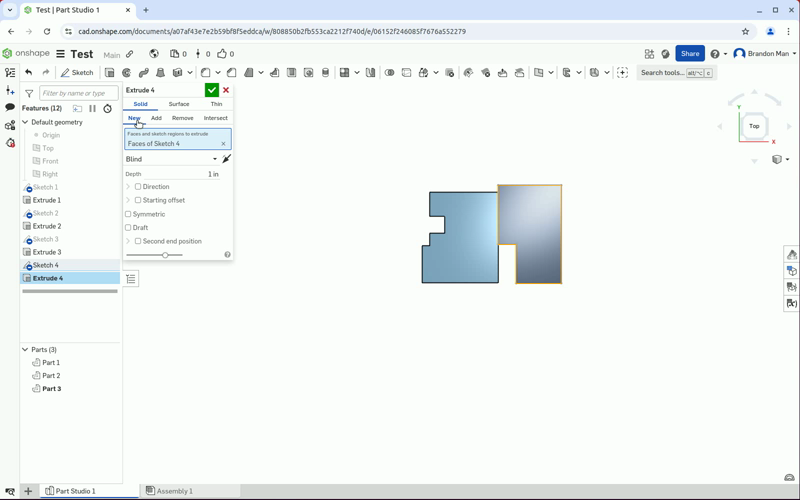
key(tab, 4)
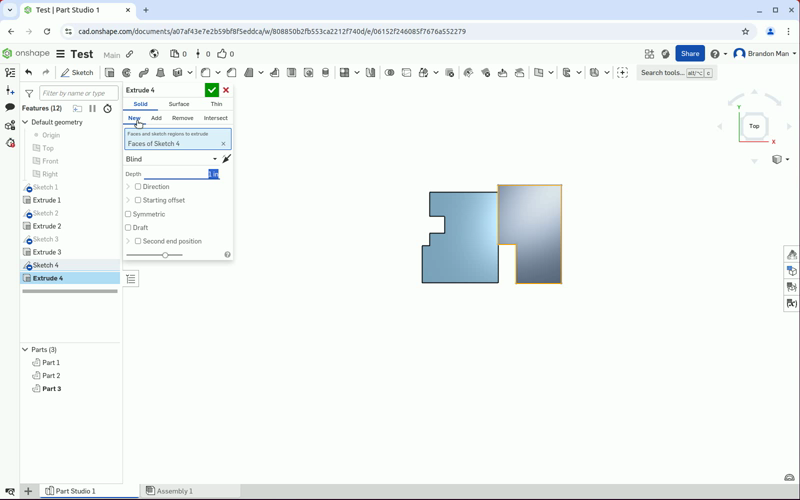
text(-0.241)
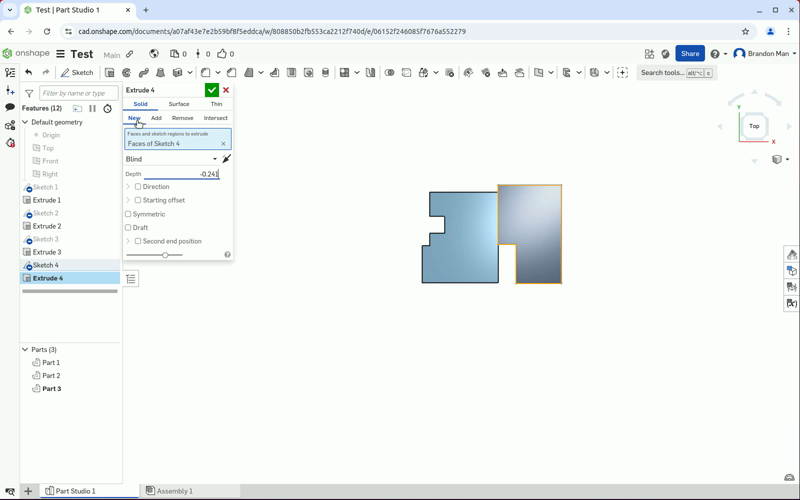
key(enter)
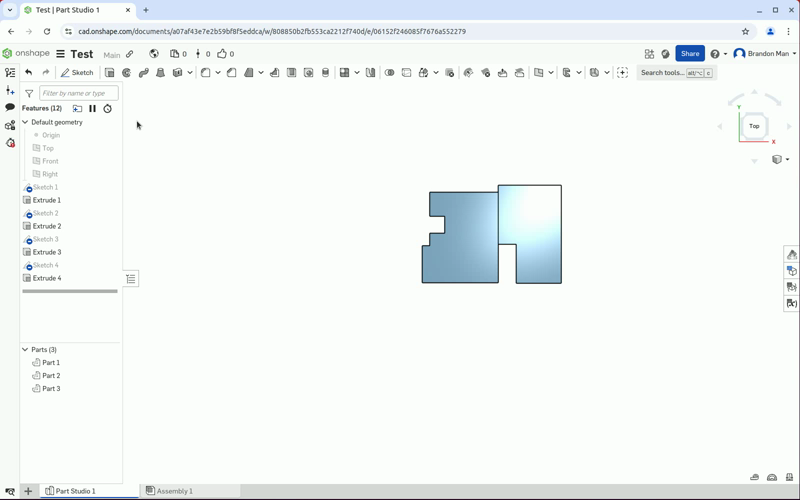
key(shift+h)
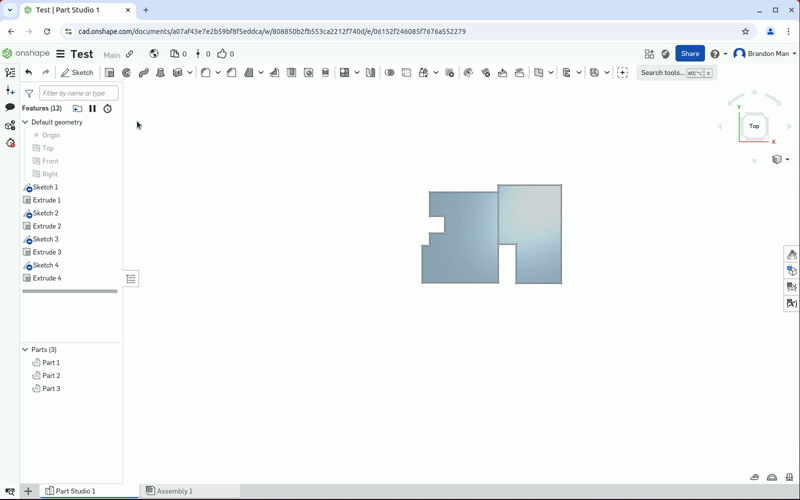
key(shift+h)
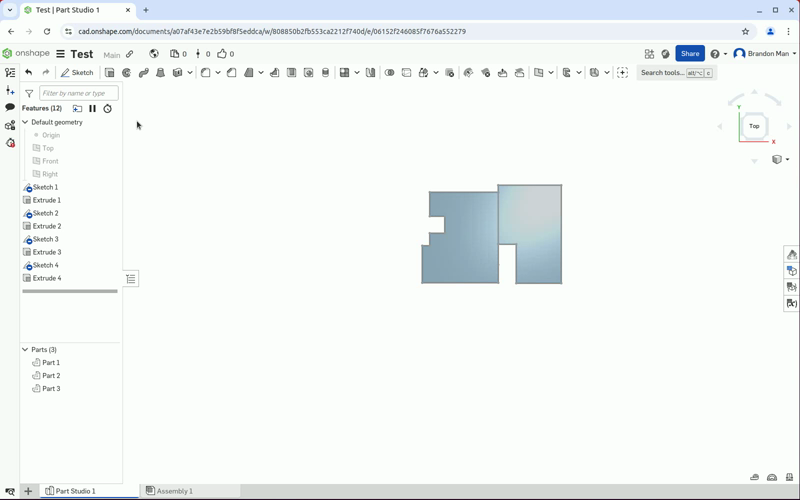
key(shift+7)
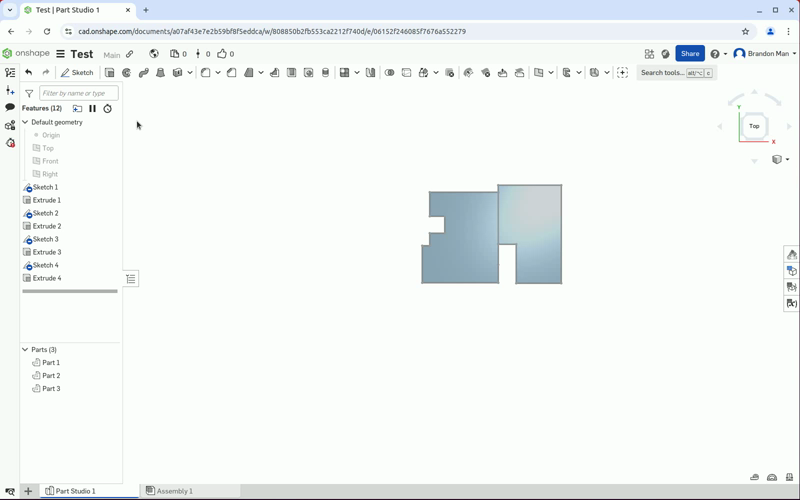
key(up, 3)
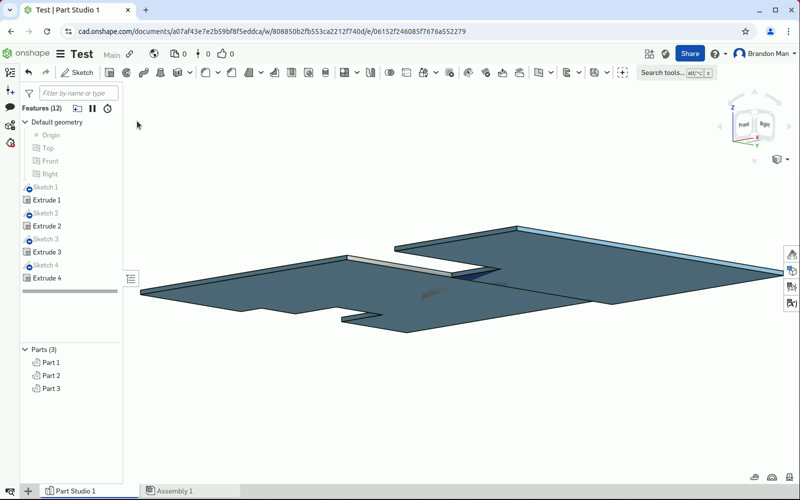
key(left, 3)
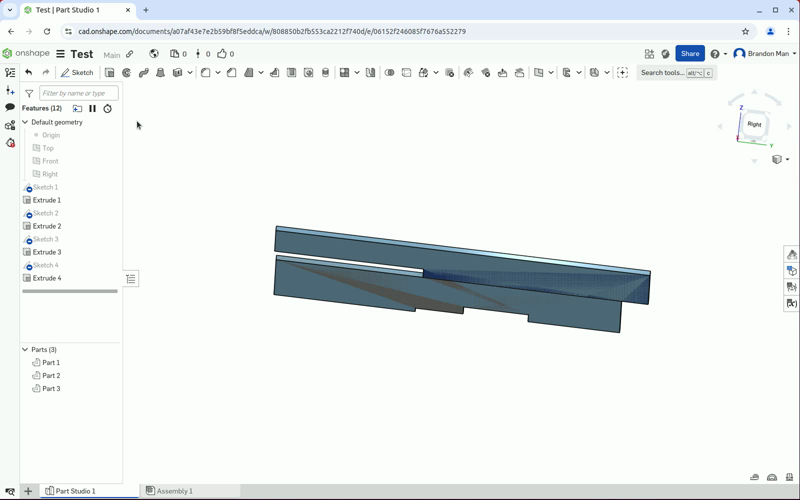
key(right, 3)
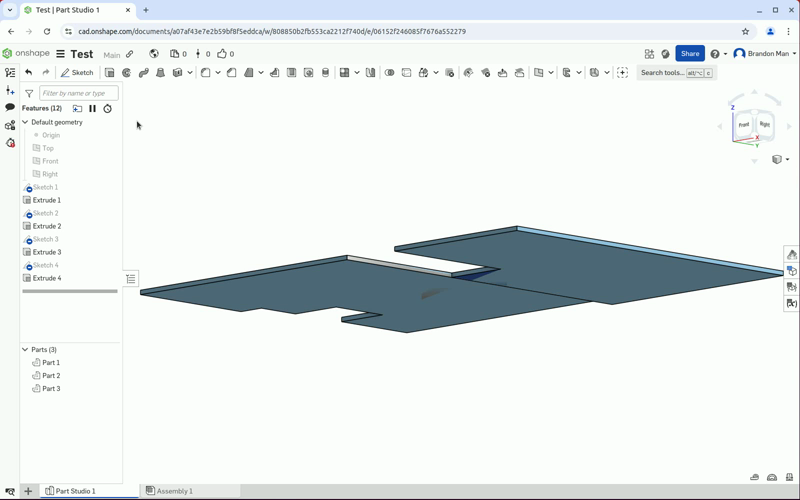
key(down, 3)
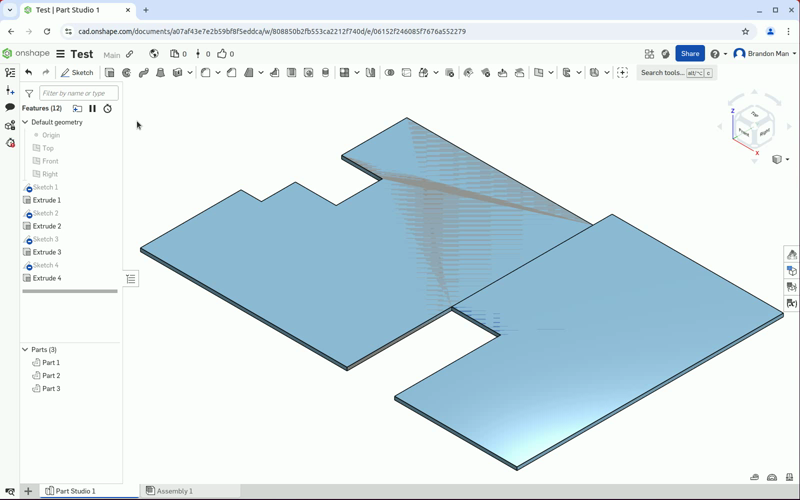
mouse_move(73, 189)
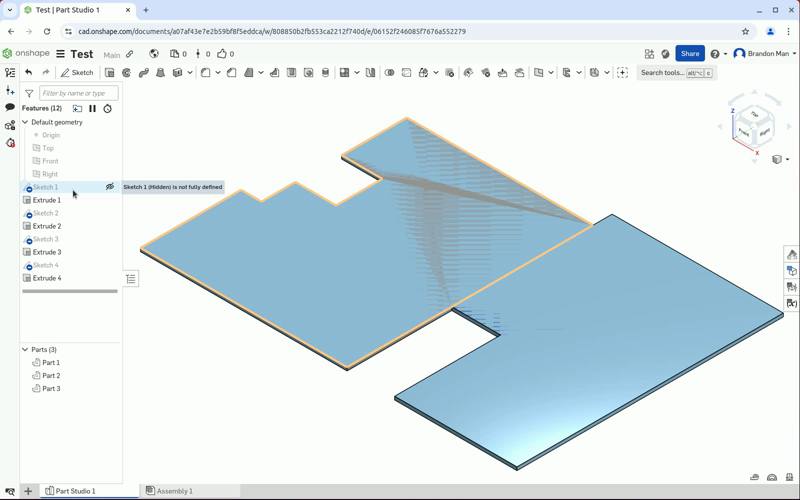
click(73, 189)